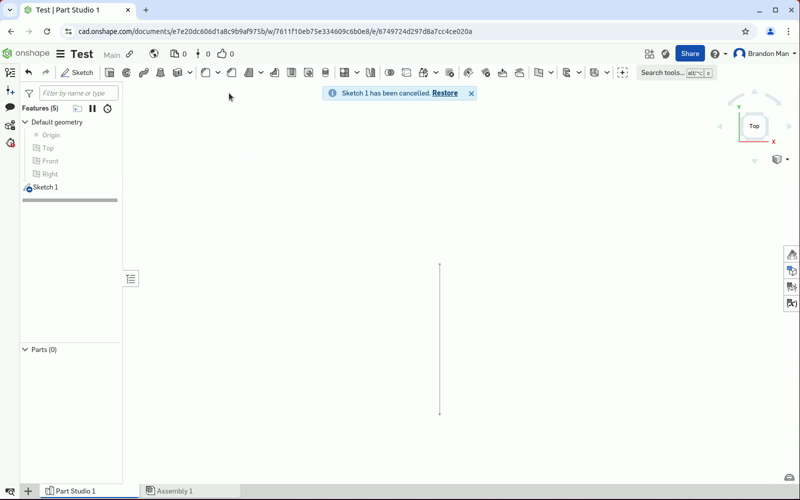
key(shift+h)
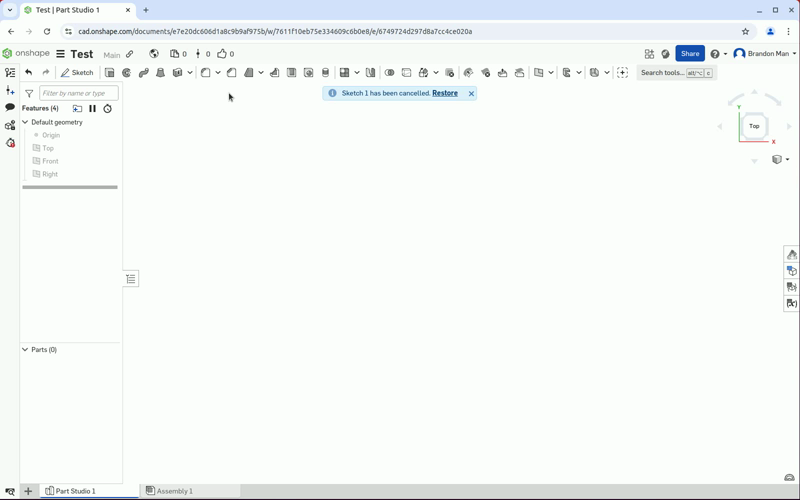
key(shift+s)
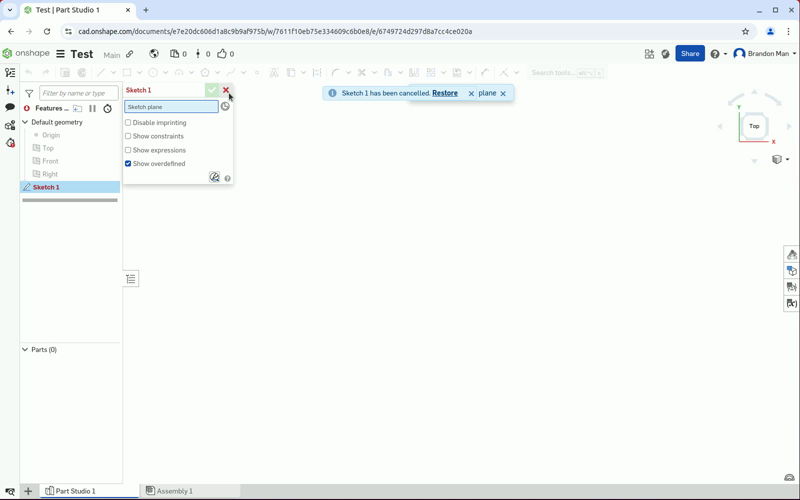
mouse_move(73, 150)
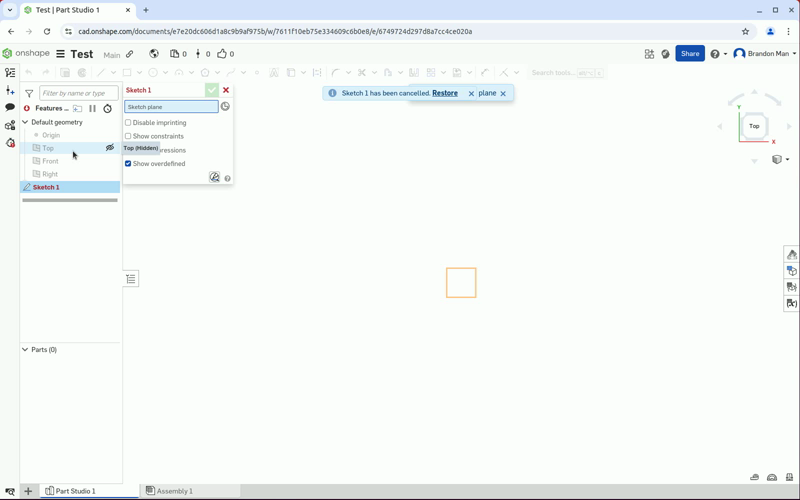
click(73, 150)
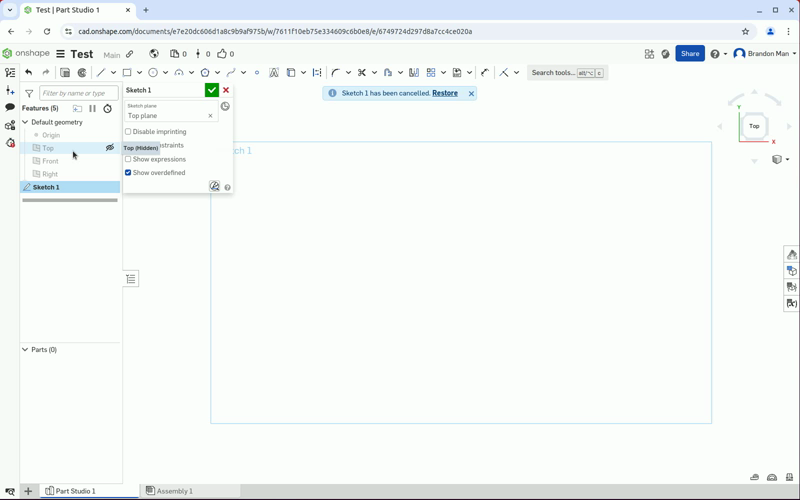
mouse_move(73, 352)
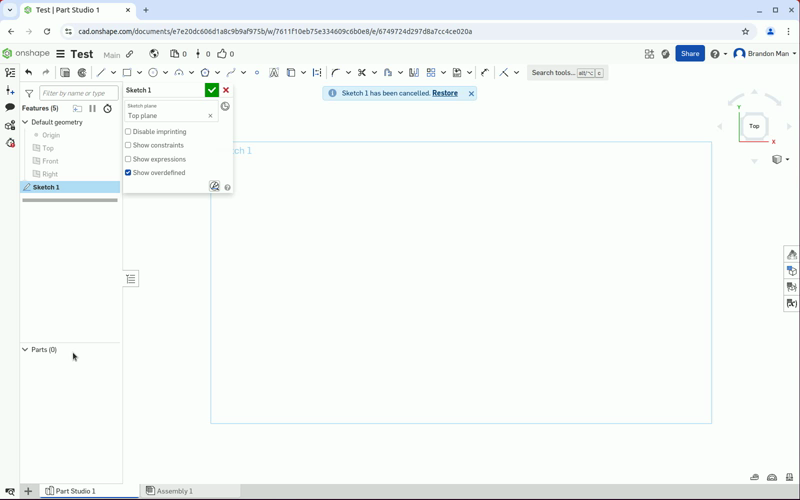
key(y)
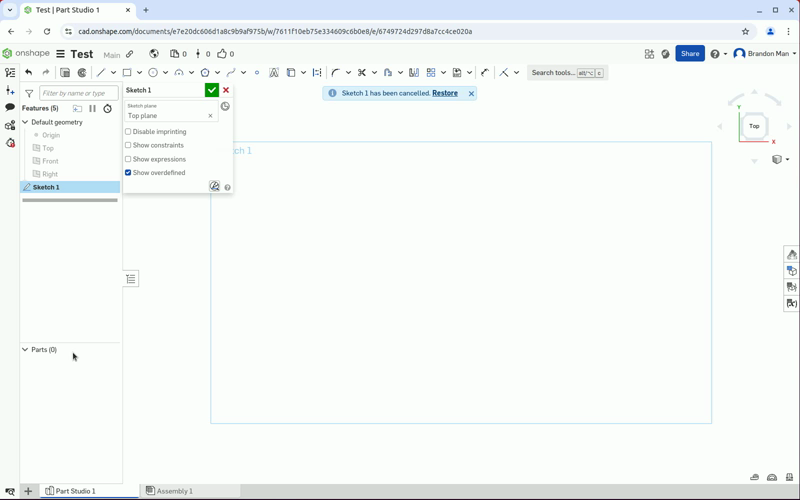
key(l)
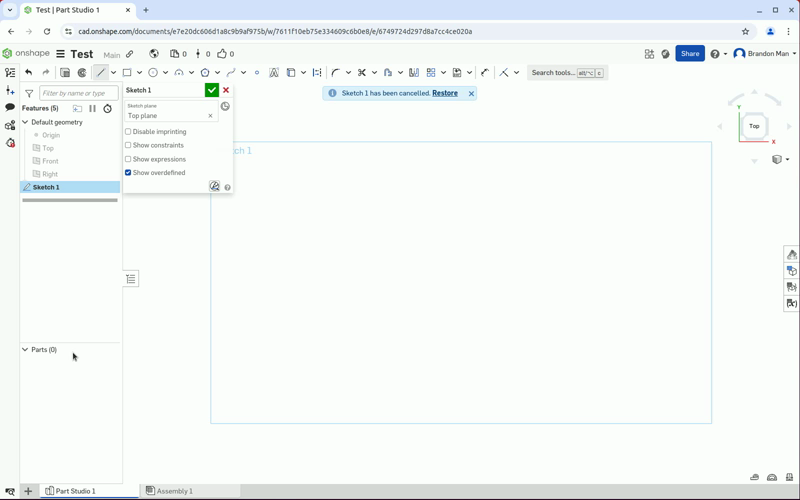
key_down(shift)
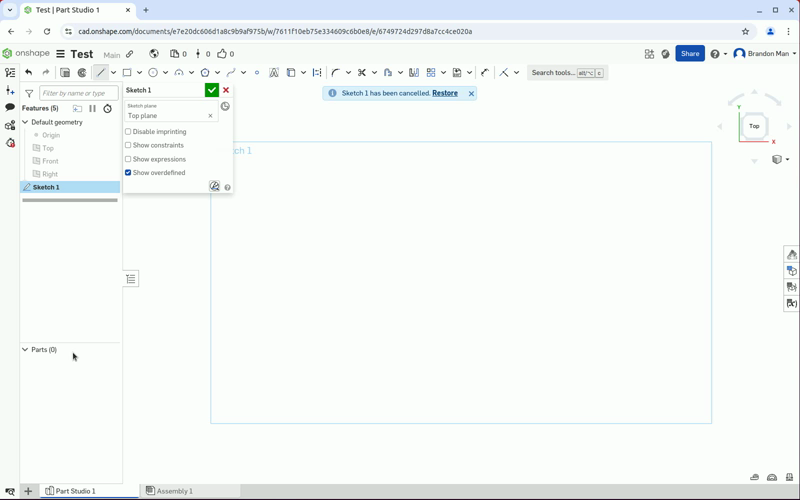
mouse_move(452, 287)
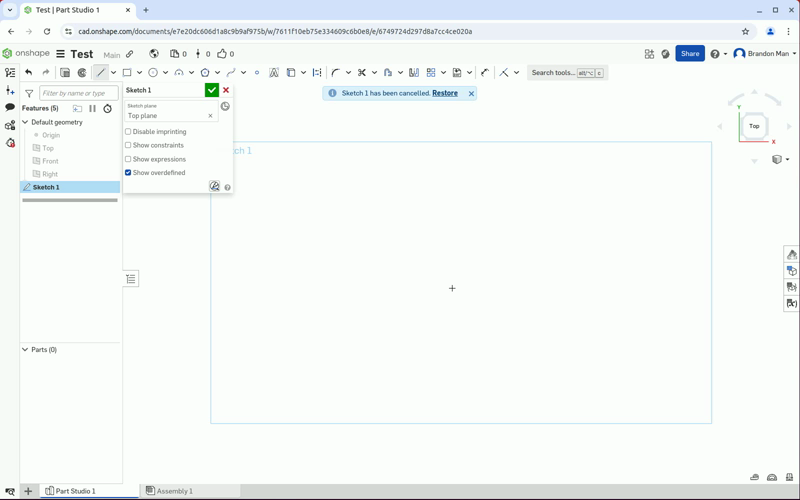
click(452, 287)
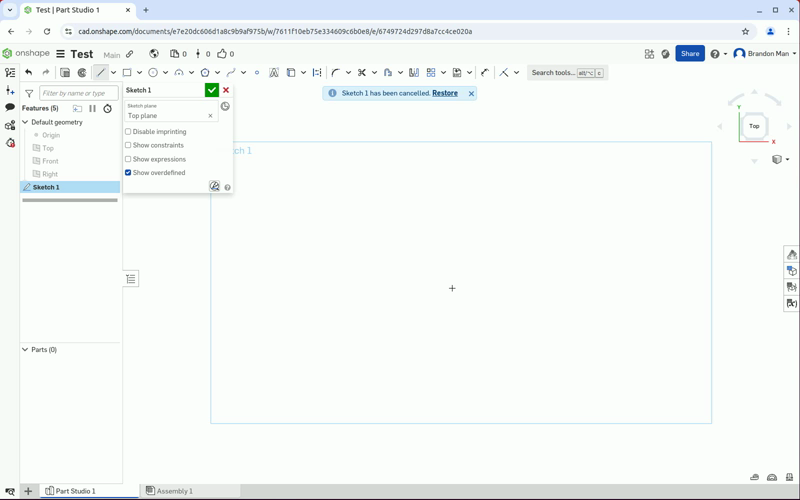
key_up(shift)
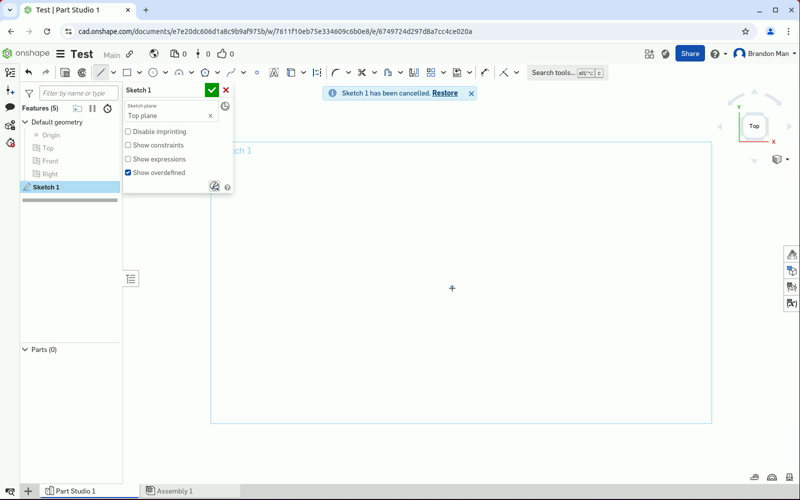
key_down(shift)
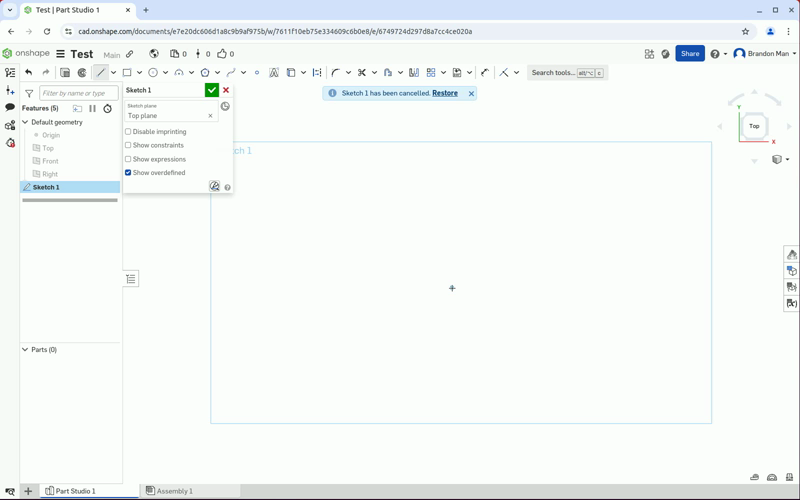
mouse_move(482, 287)
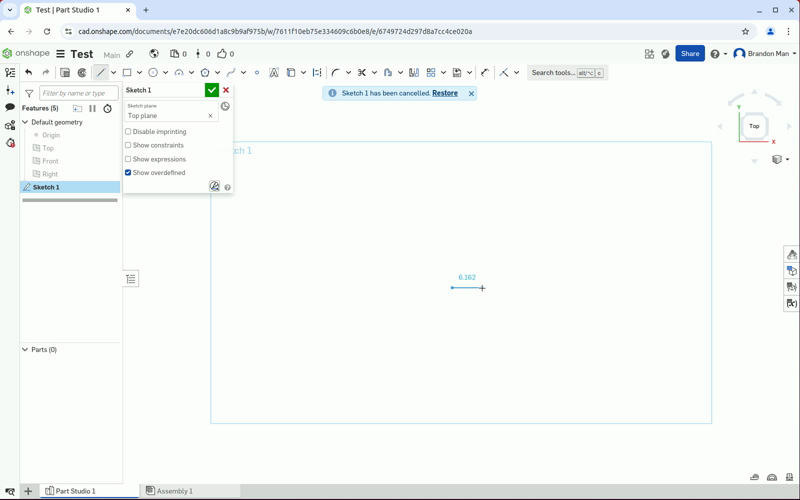
mouse_move(461, 292)
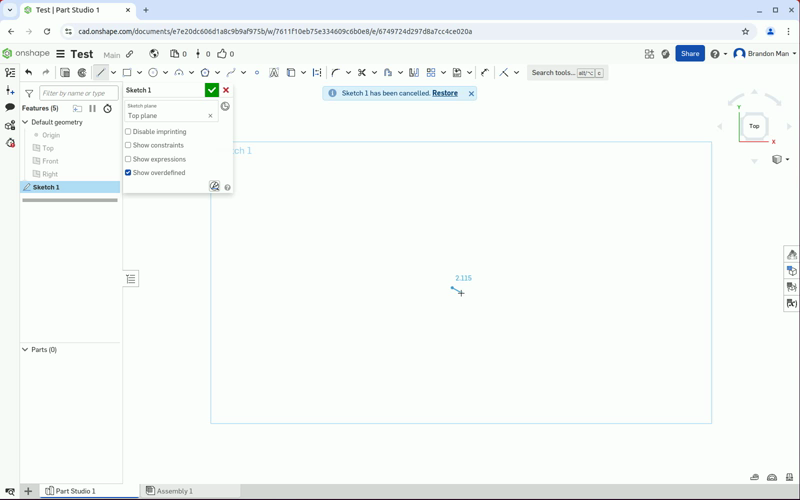
click(461, 292)
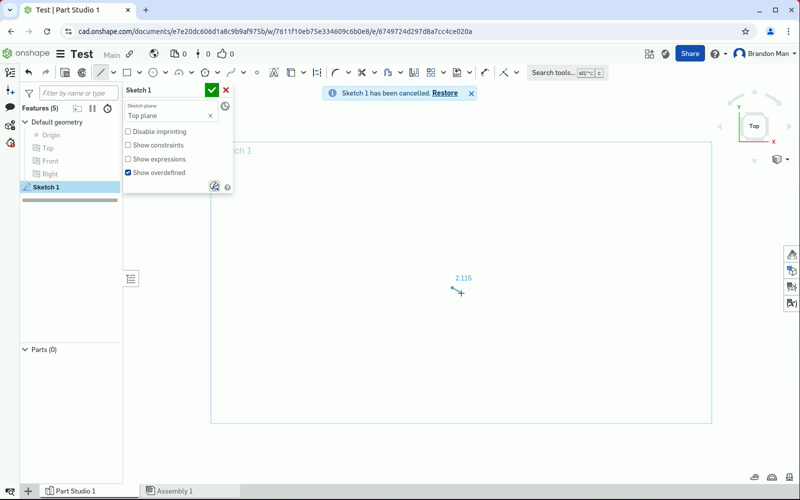
key_up(shift)
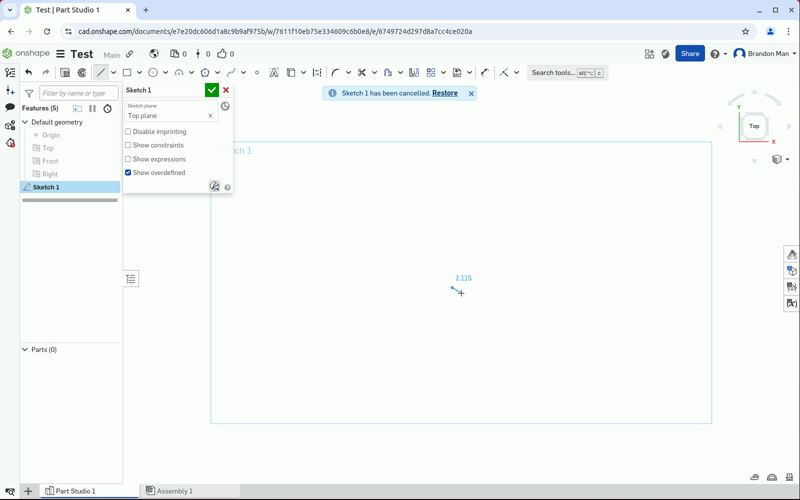
key_down(shift)
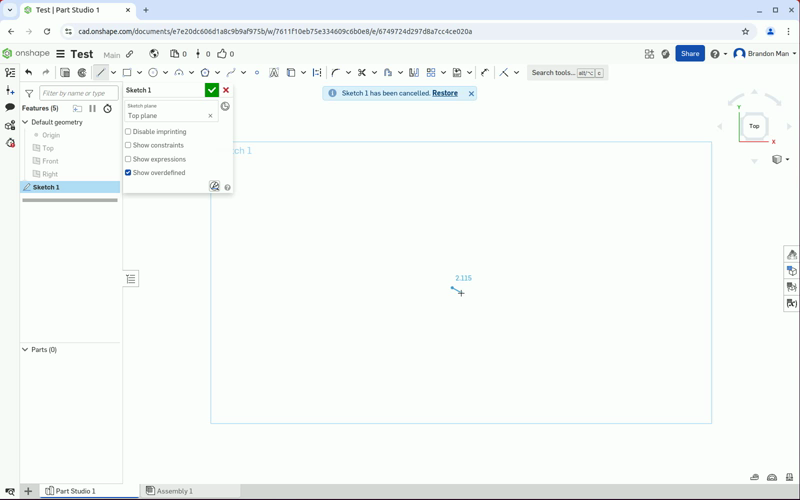
mouse_move(491, 292)
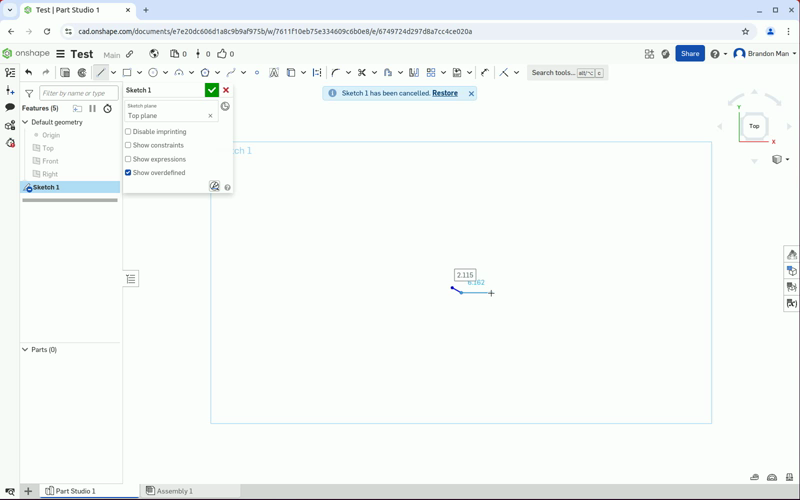
mouse_move(469, 287)
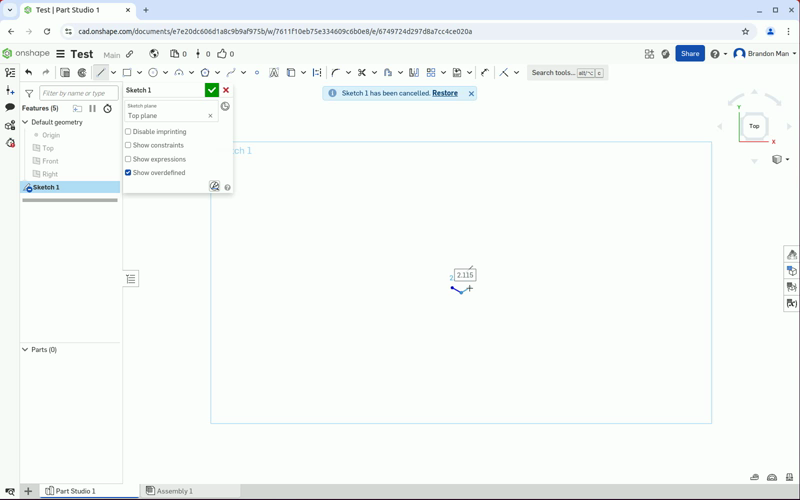
click(469, 287)
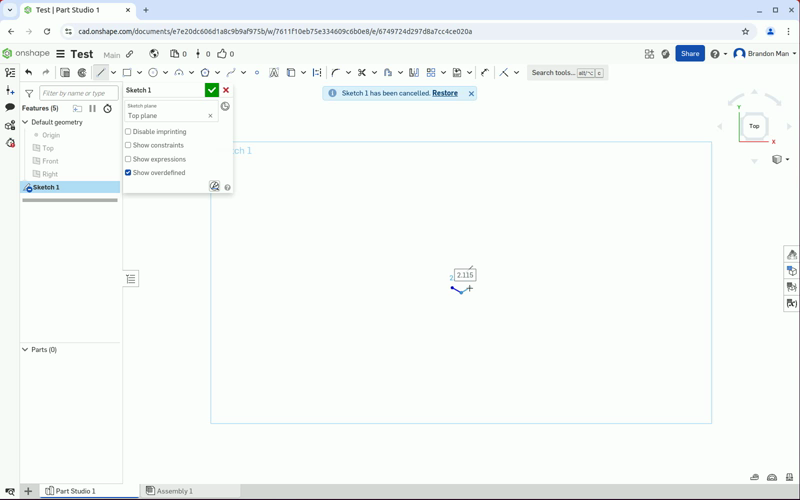
key_up(shift)
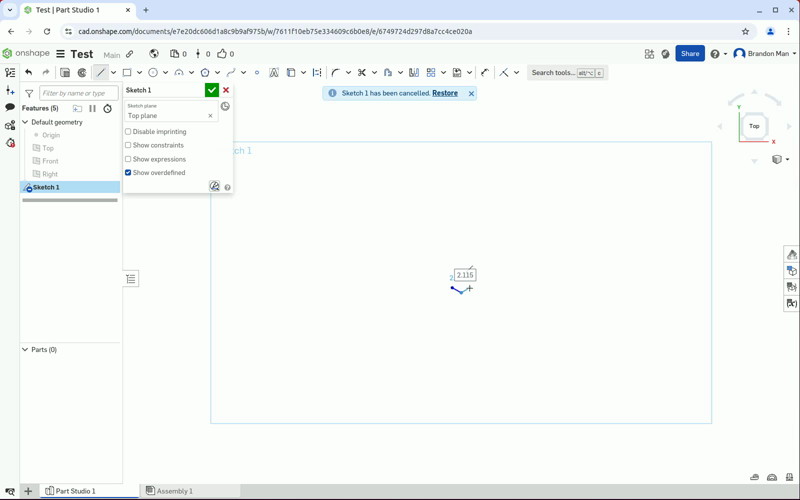
key_down(shift)
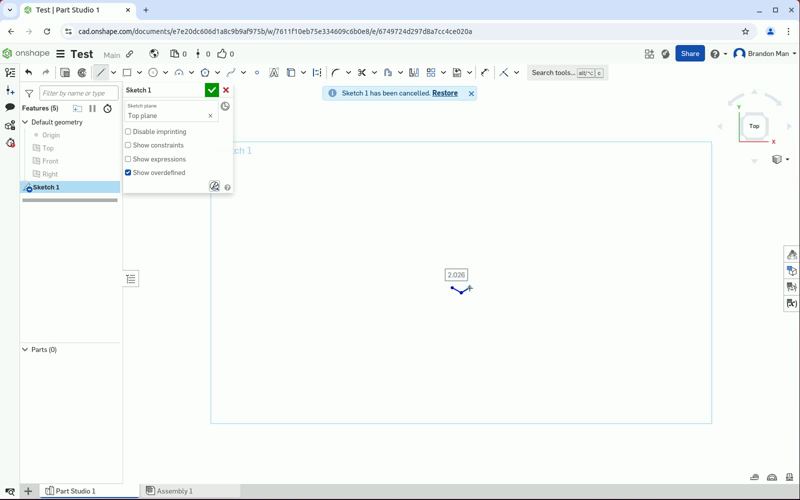
mouse_move(499, 287)
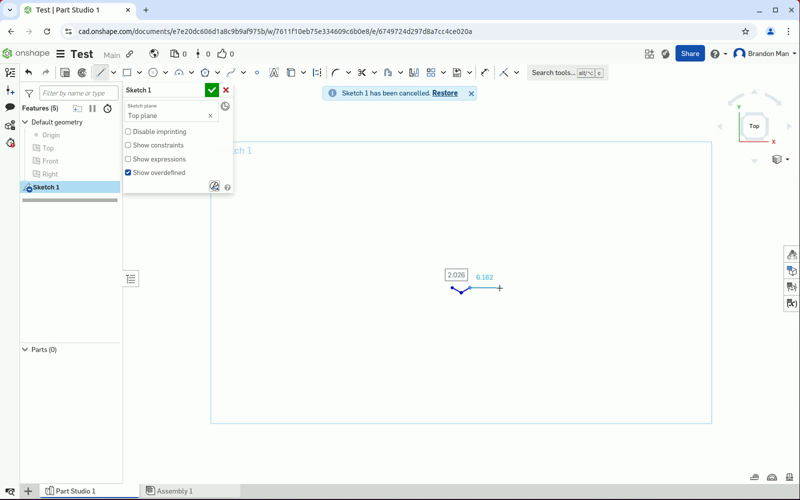
mouse_move(469, 277)
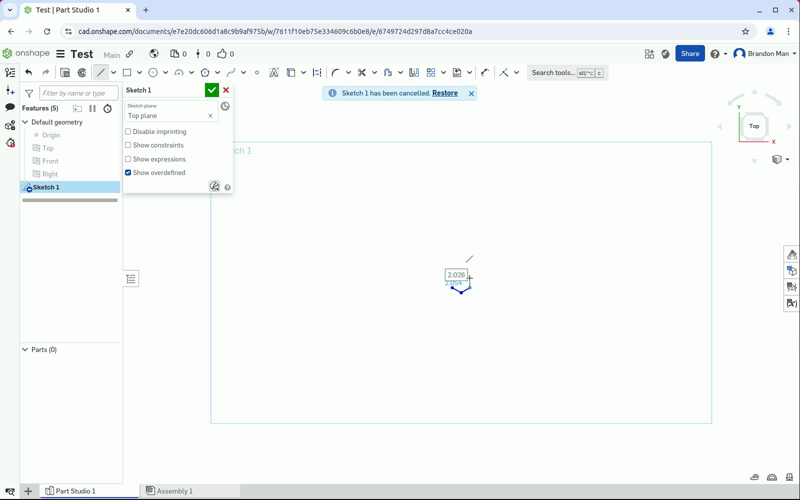
click(469, 277)
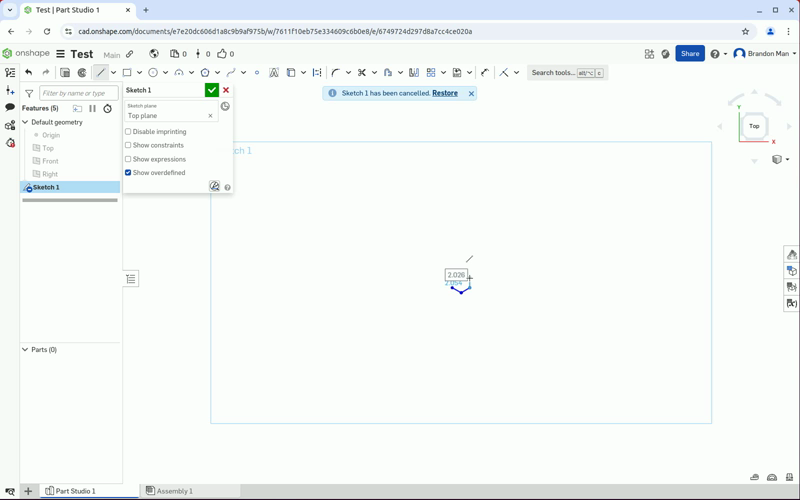
key_up(shift)
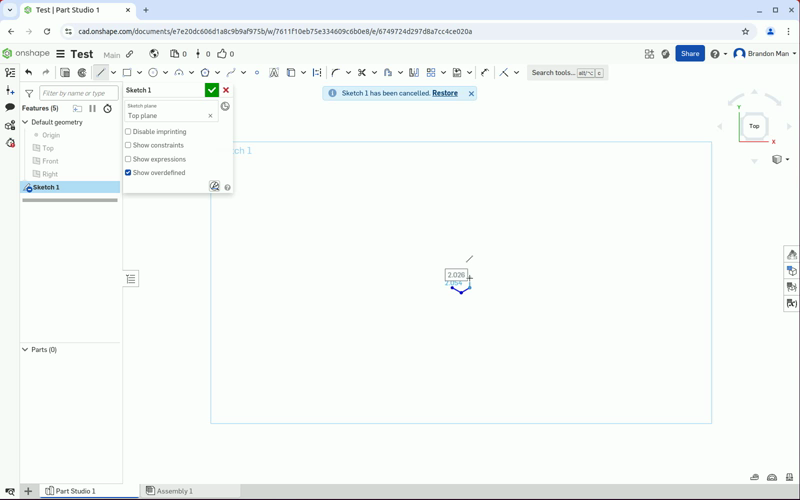
key_down(shift)
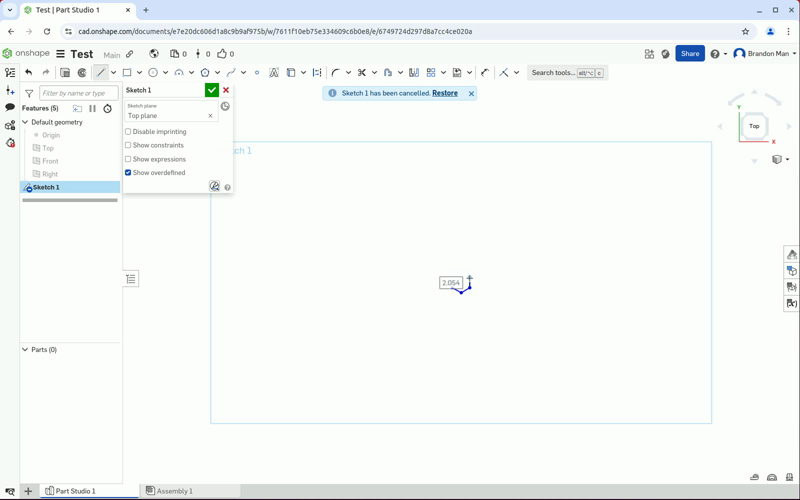
mouse_move(499, 277)
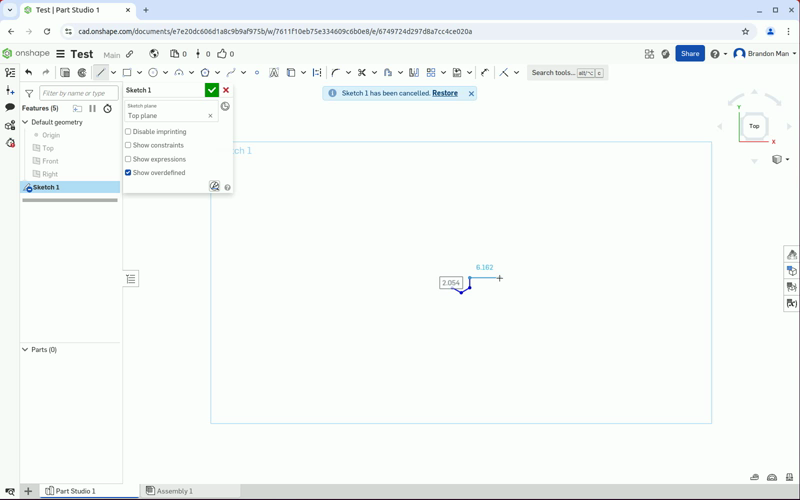
mouse_move(461, 272)
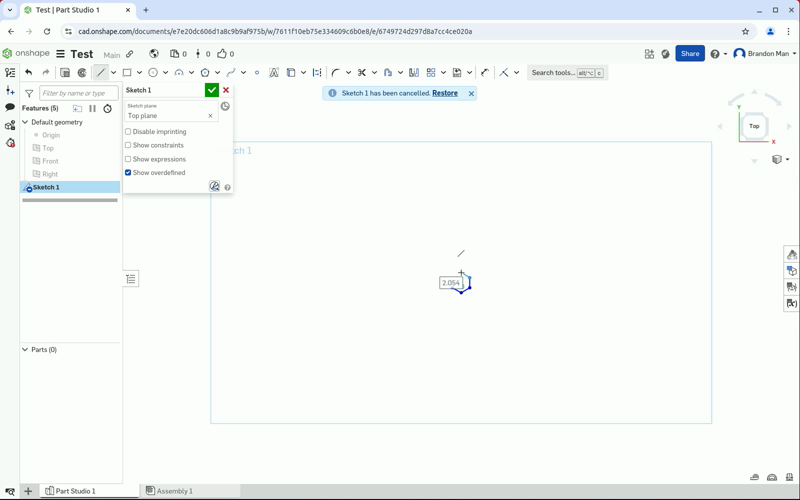
click(461, 272)
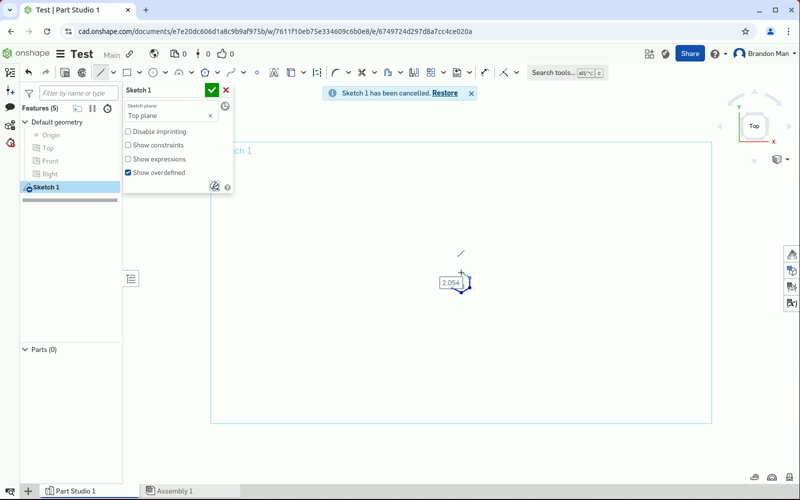
key_up(shift)
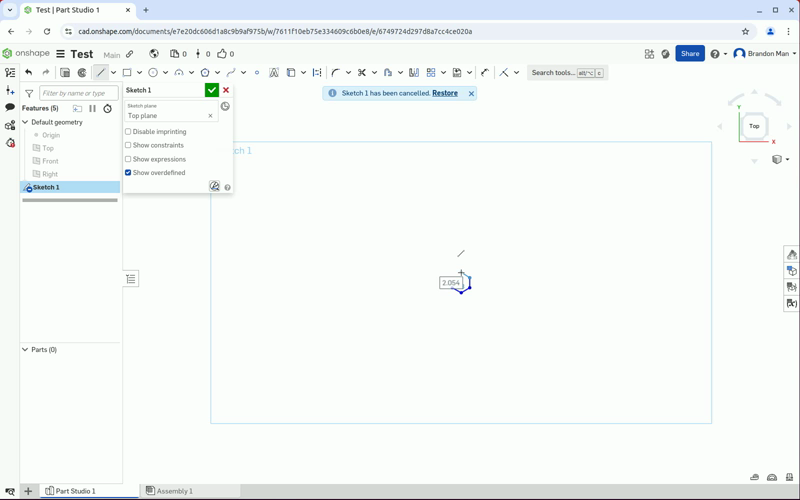
key_down(shift)
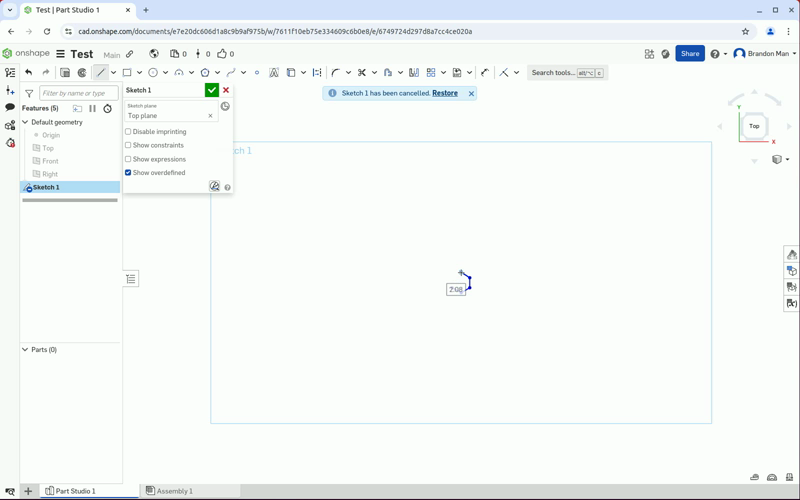
mouse_move(491, 272)
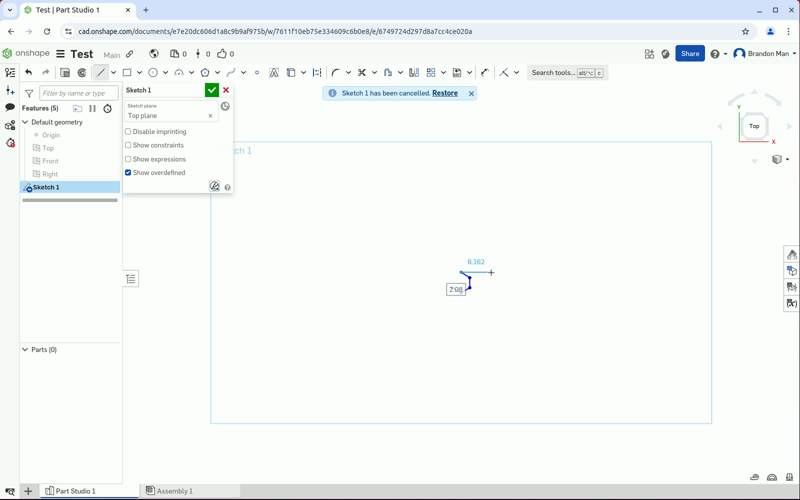
mouse_move(452, 277)
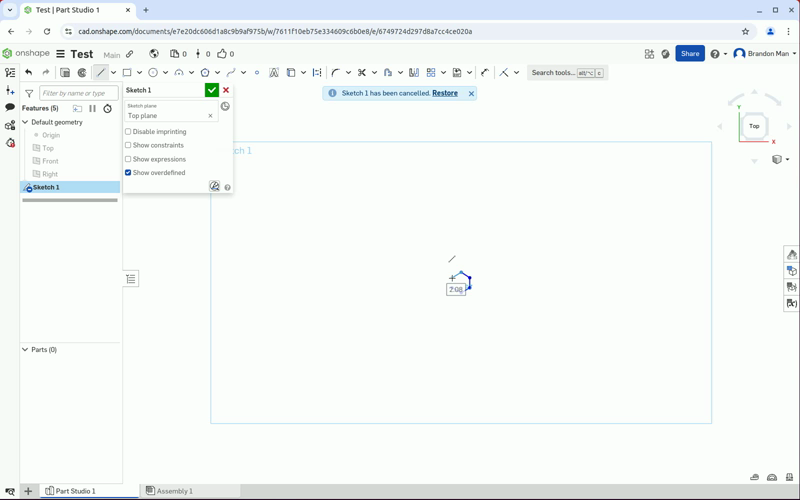
click(452, 277)
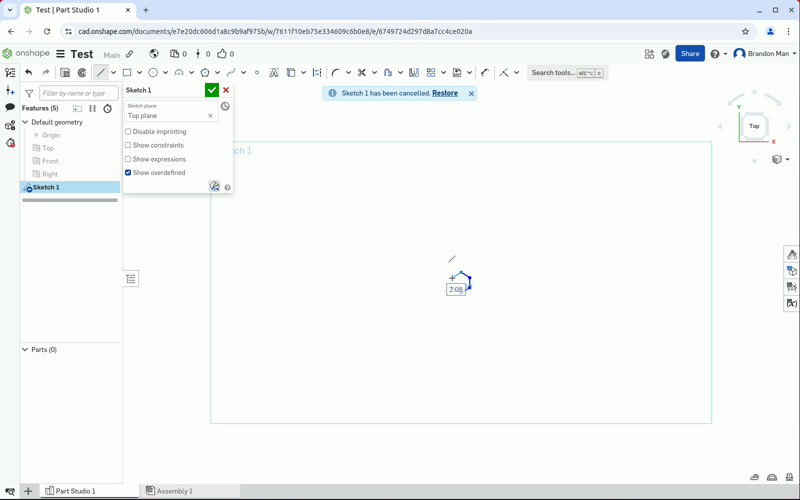
key_up(shift)
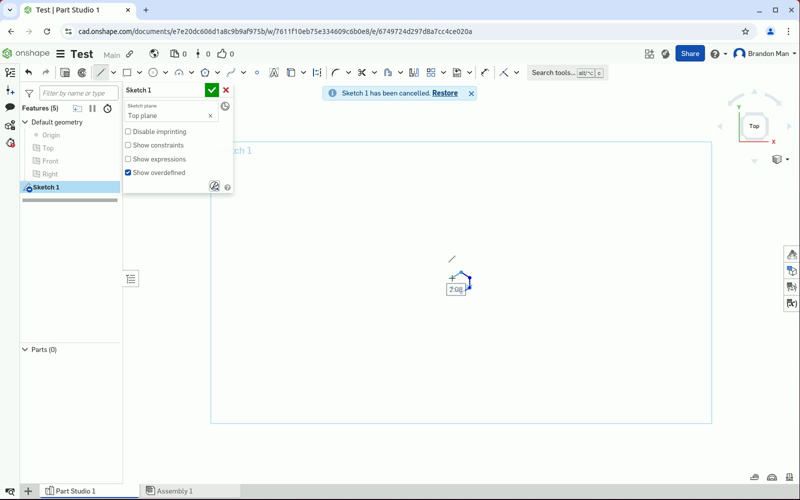
mouse_move(482, 277)
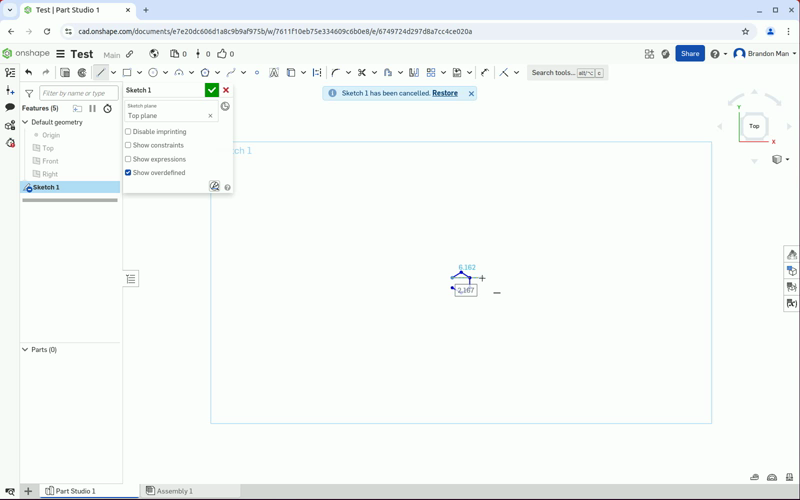
key_down(shift)
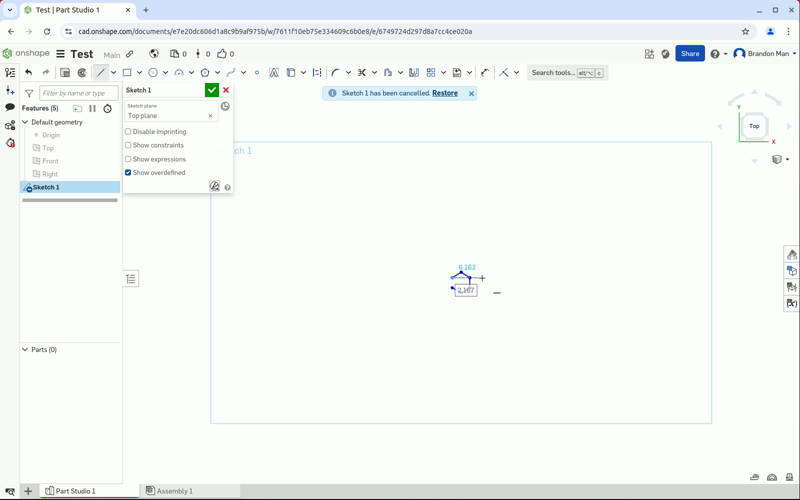
mouse_move(452, 287)
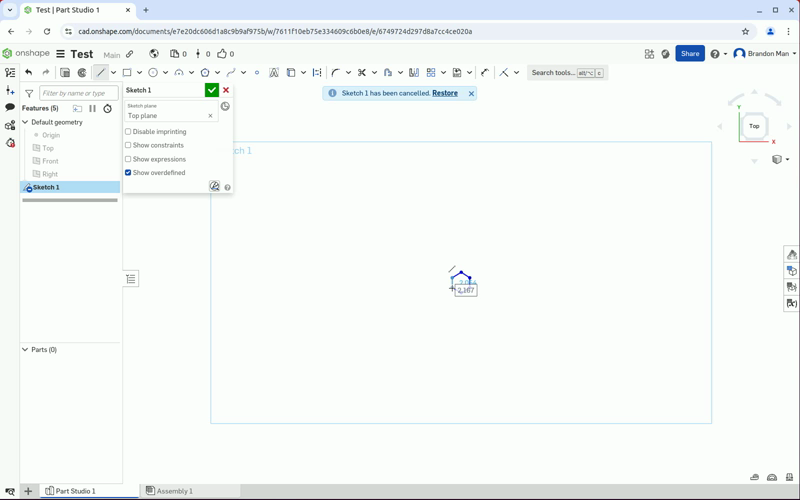
key_up(shift)
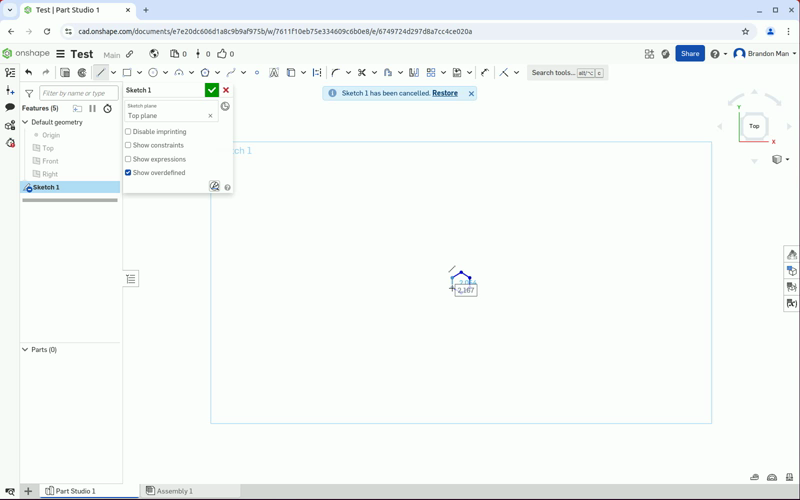
click(452, 287)
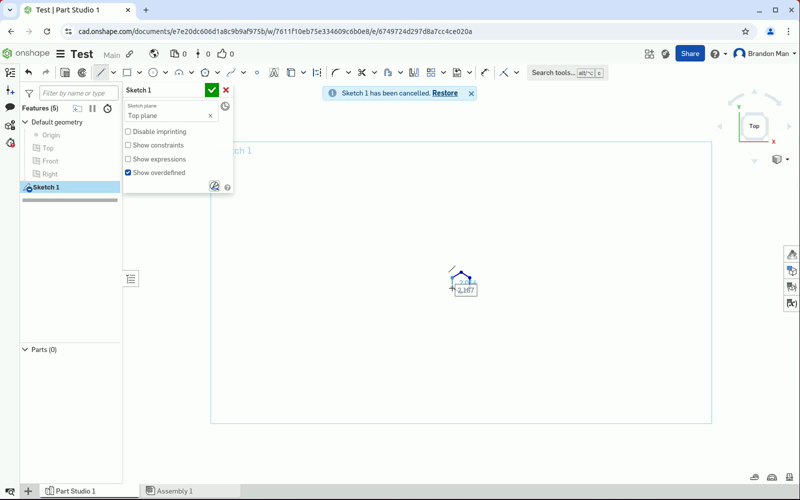
key(esc)
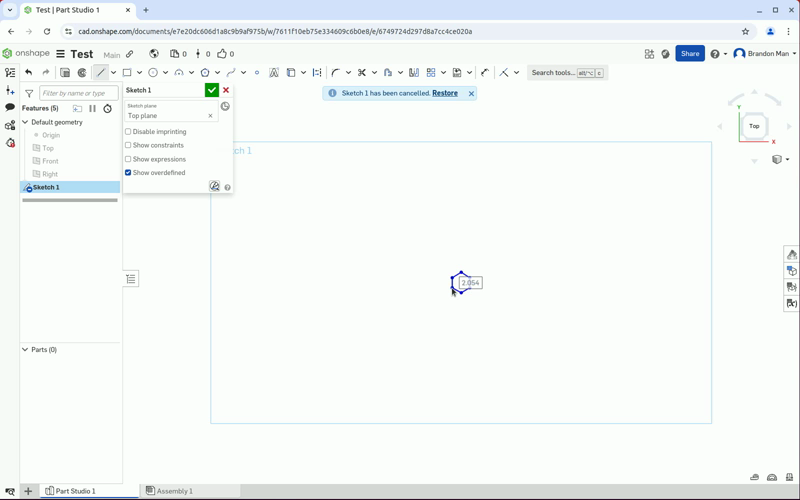
key(c)
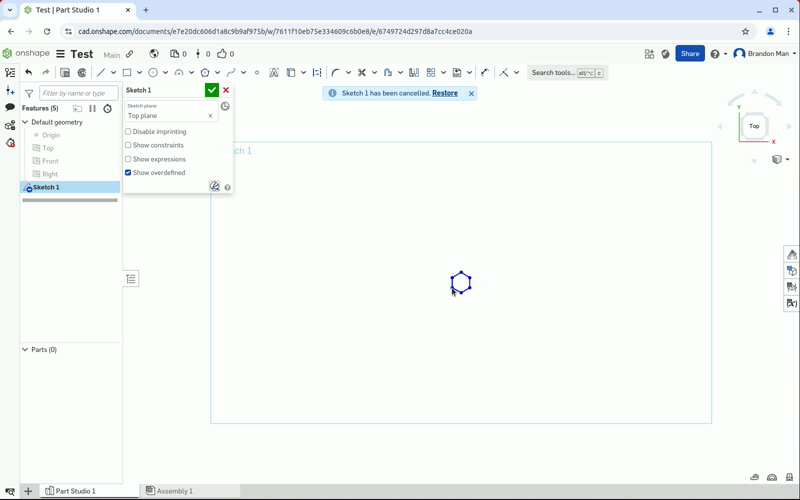
key_down(shift)
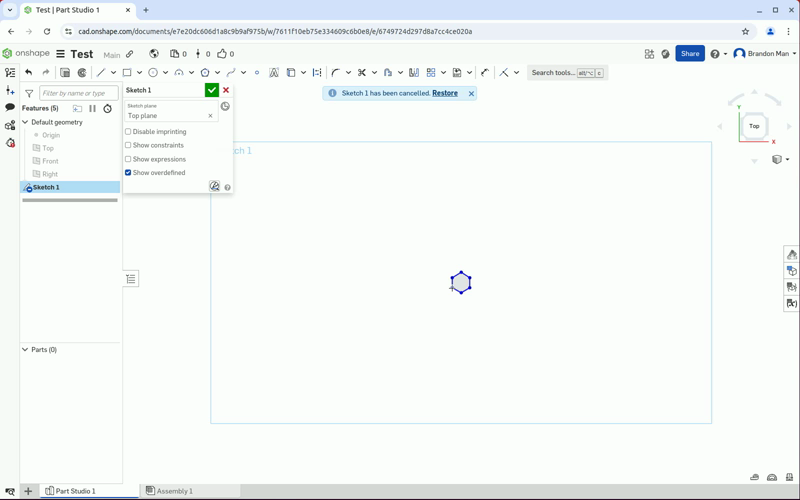
mouse_move(461, 282)
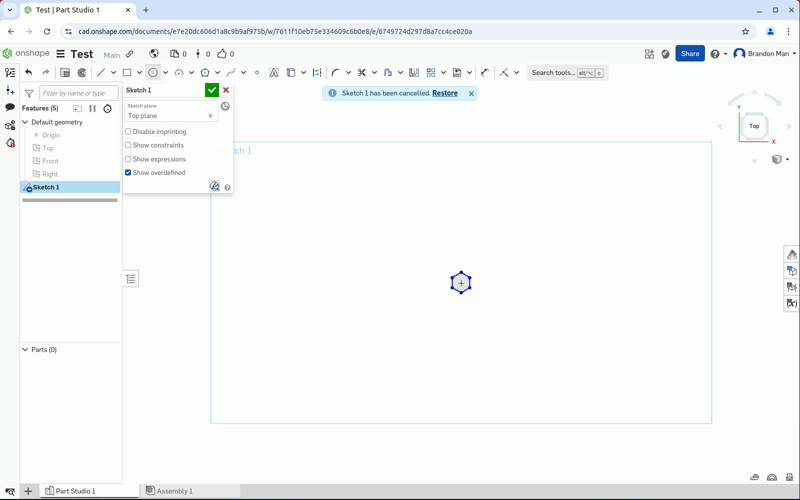
click(461, 282)
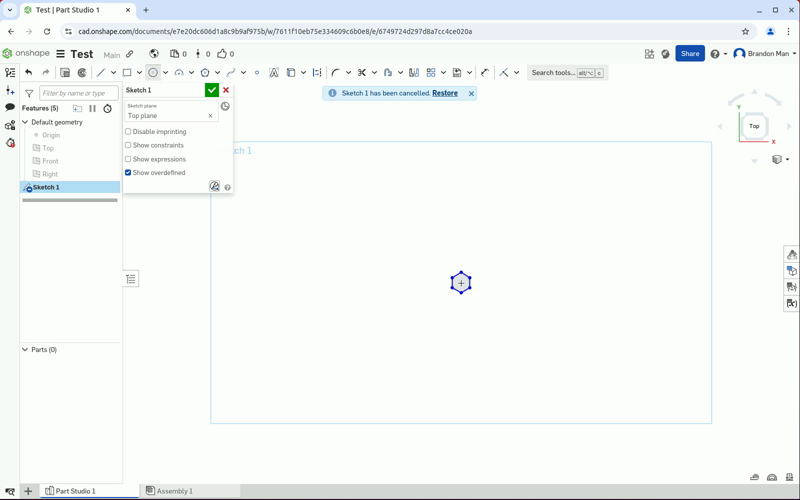
key_up(shift)
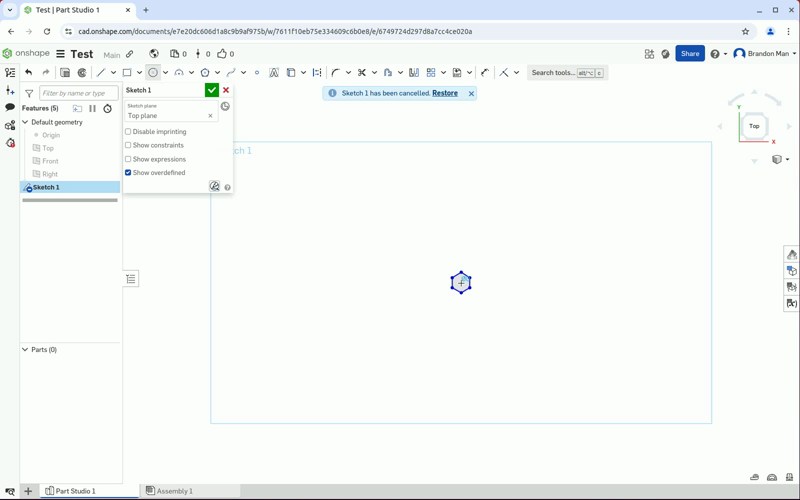
mouse_move(464, 282)
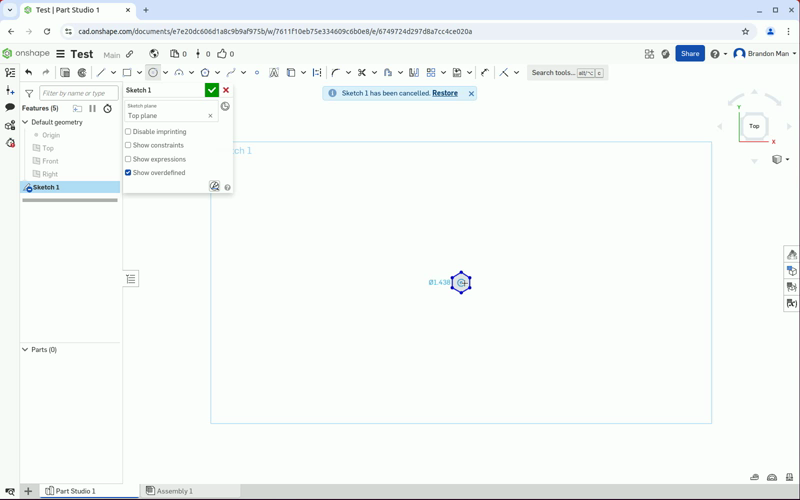
click(464, 282)
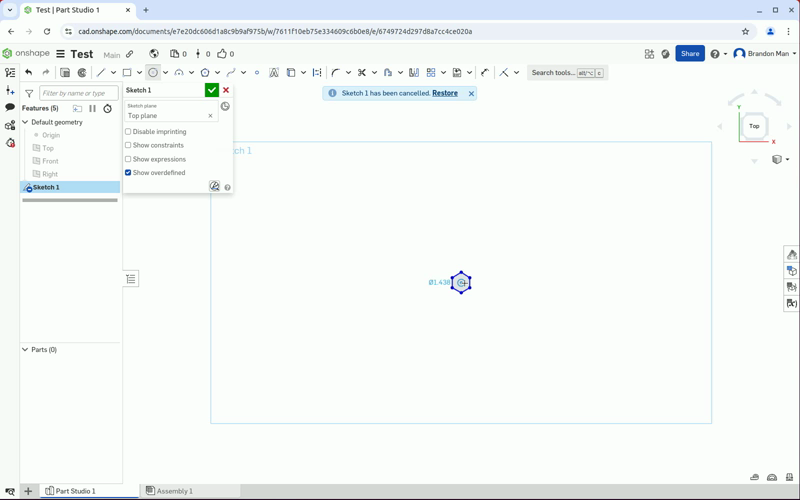
key(esc)
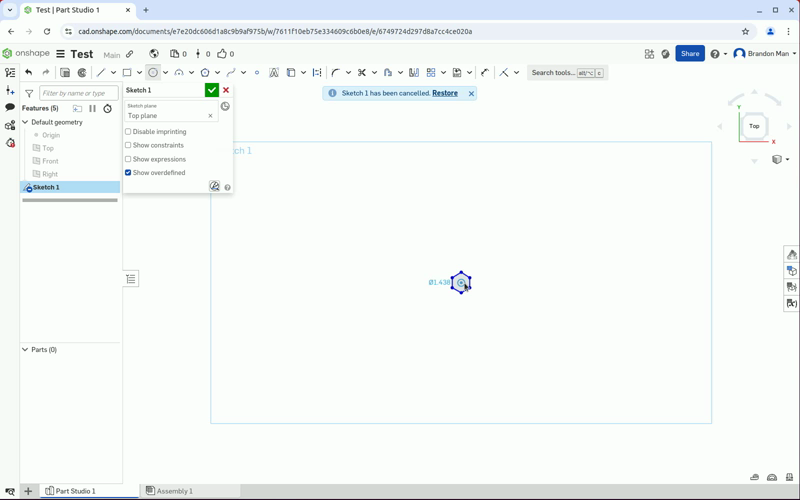
mouse_move(469, 282)
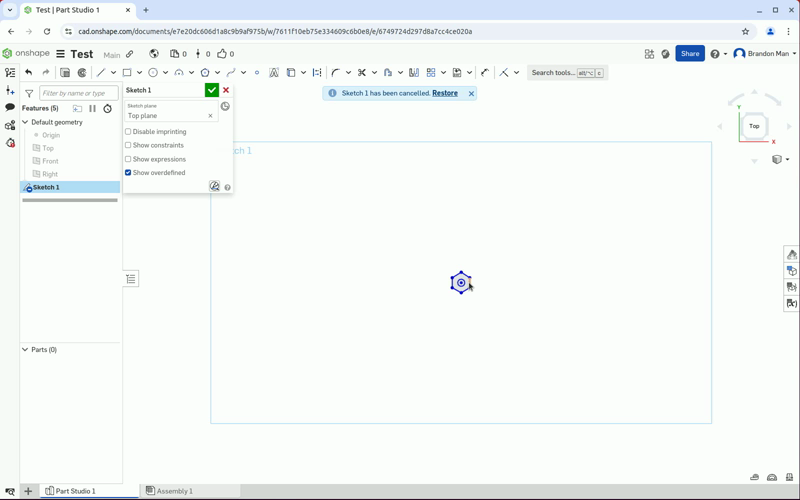
scroll(6)
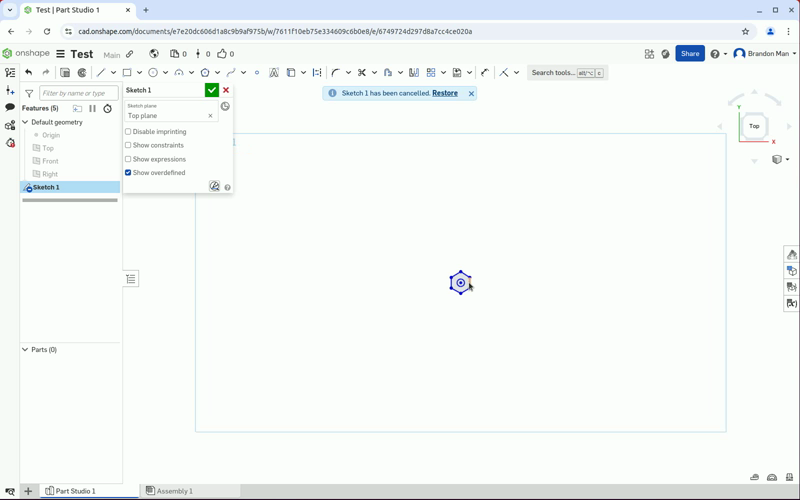
scroll(6)
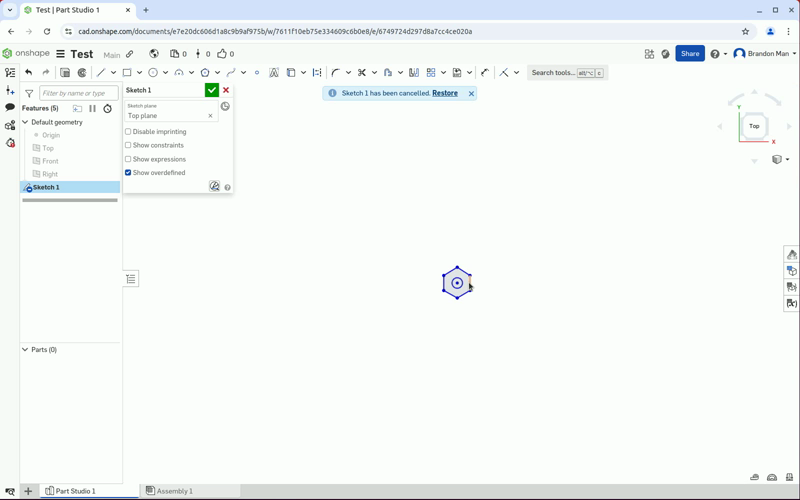
scroll(6)
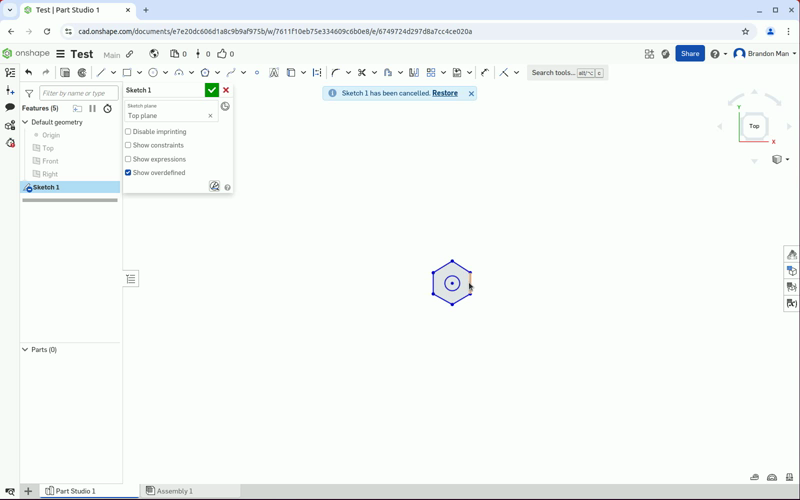
scroll(6)
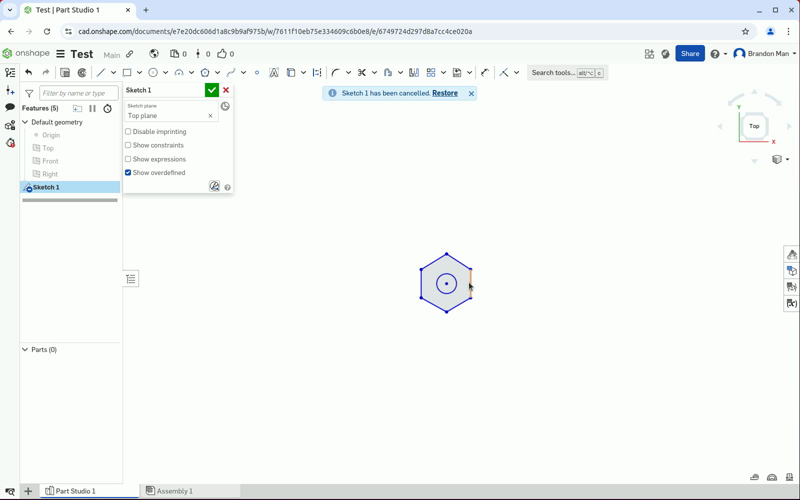
scroll(6)
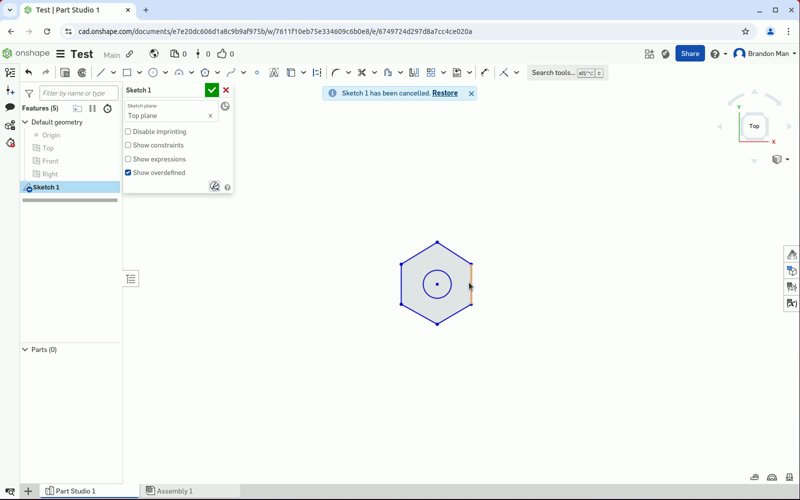
scroll(6)
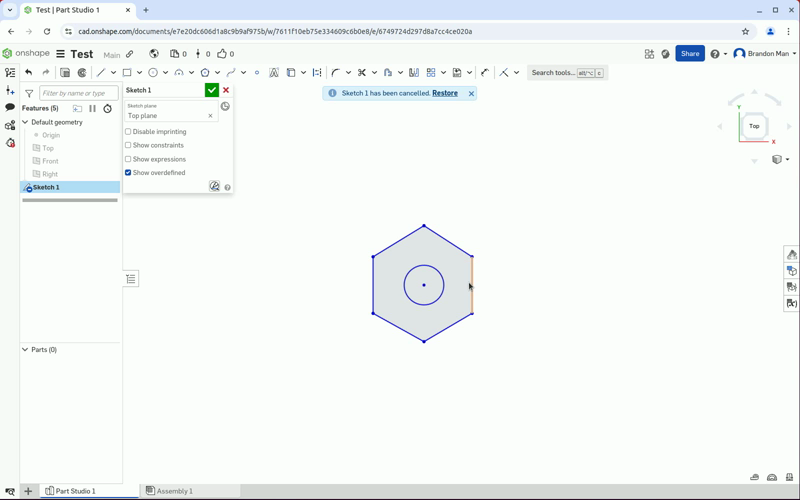
scroll(6)
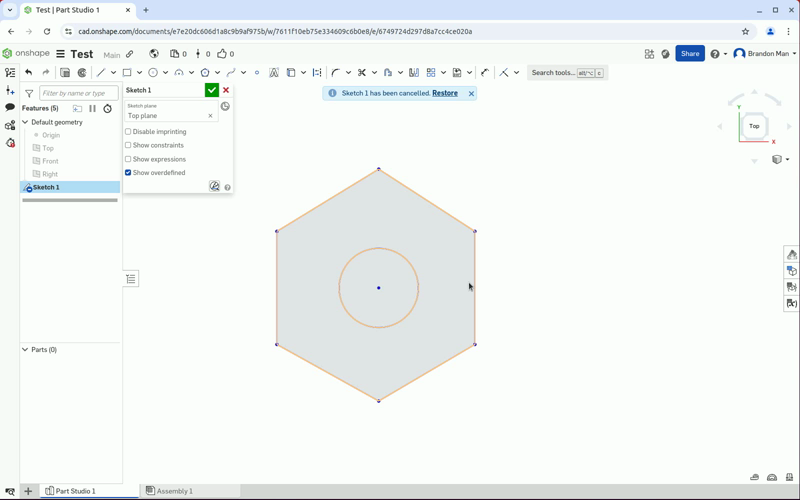
click(469, 282)
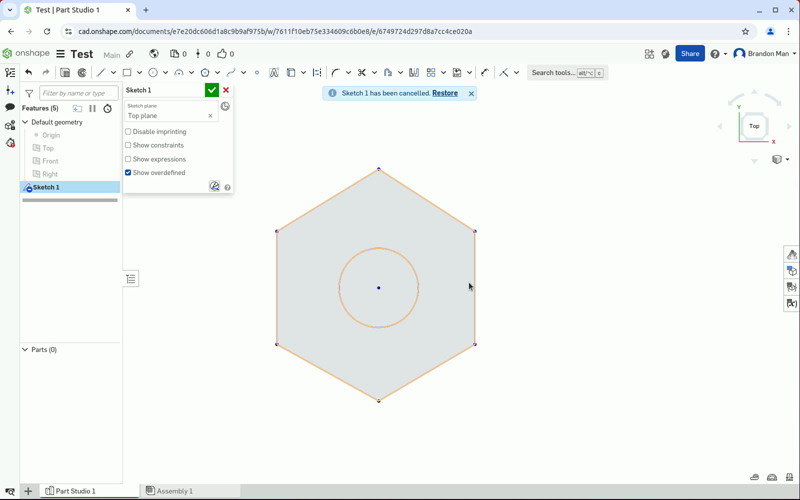
scroll(-6)
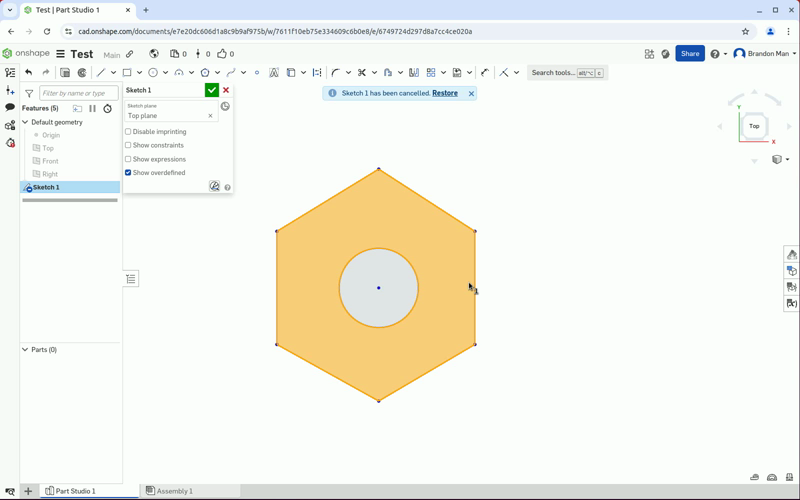
scroll(-6)
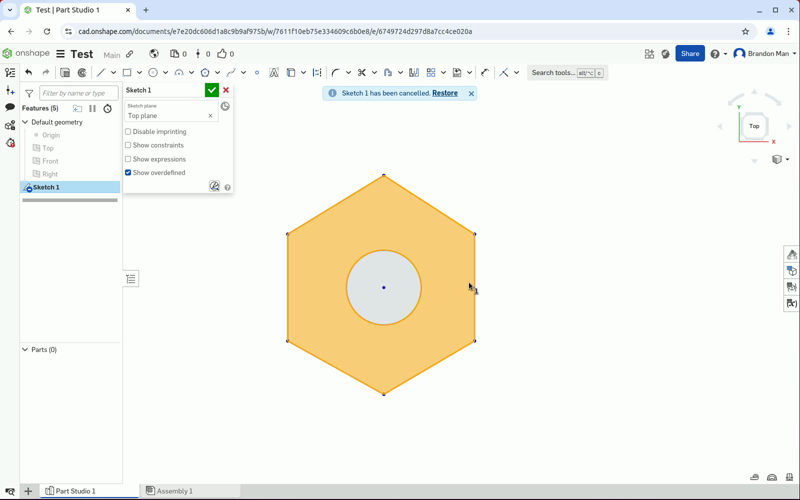
scroll(-6)
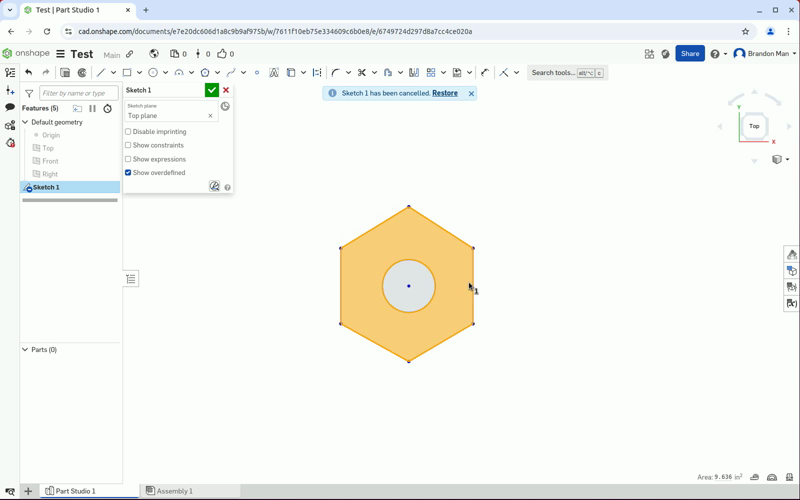
scroll(-6)
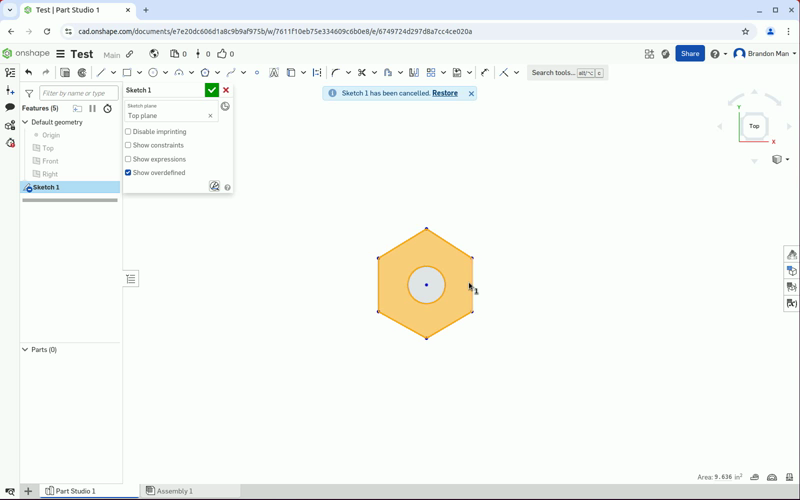
scroll(-6)
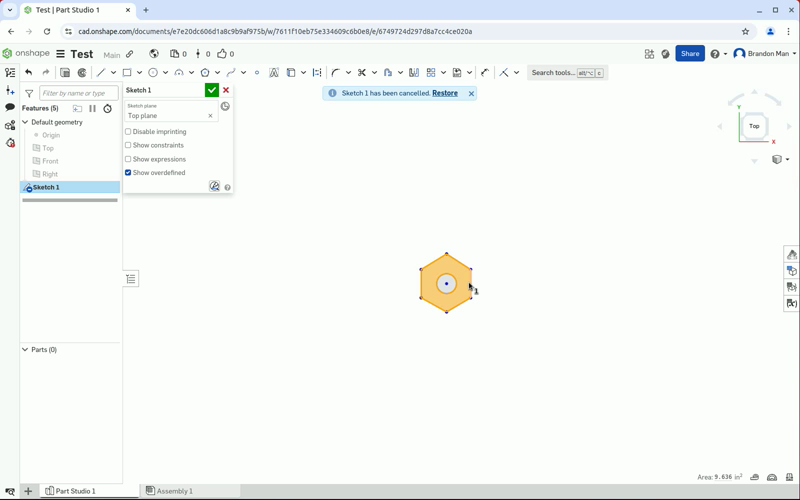
scroll(-6)
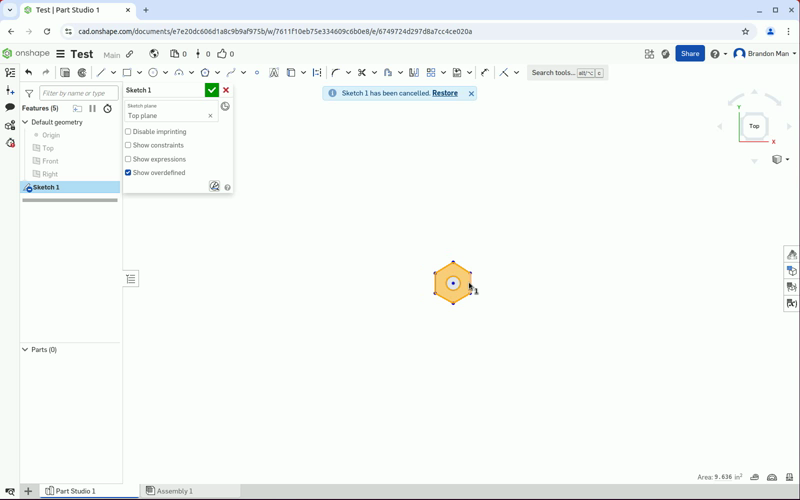
scroll(-6)
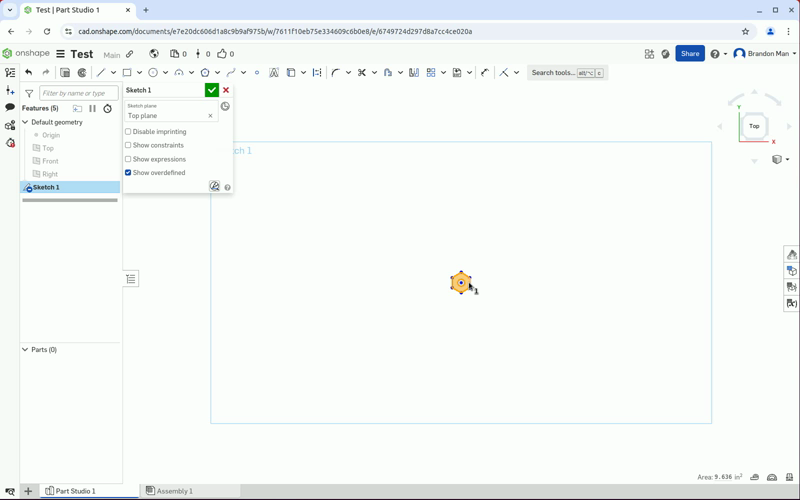
mouse_move(73, 352)
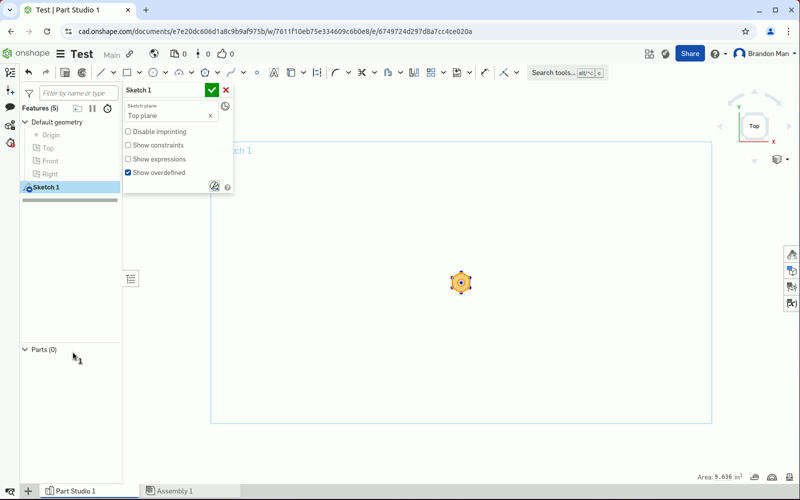
key(shift+y)
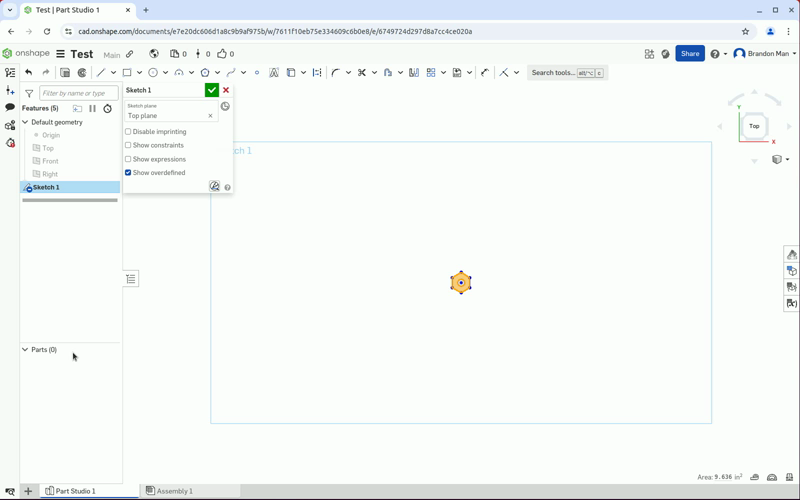
key(shift+e)
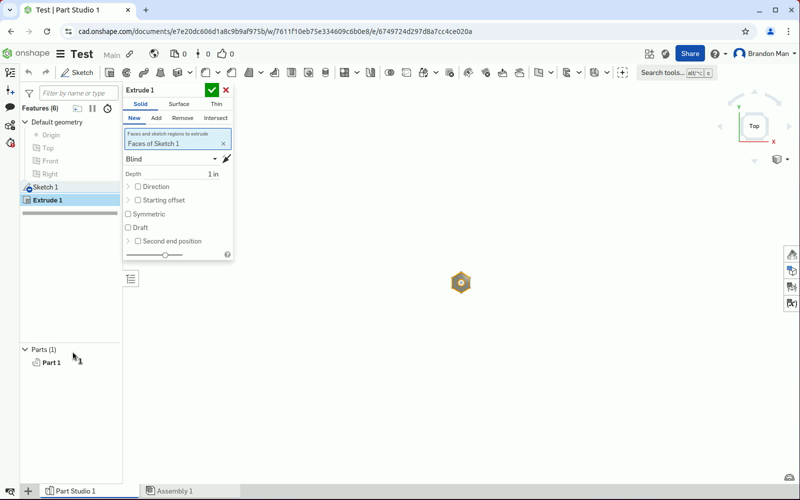
mouse_move(143, 106)
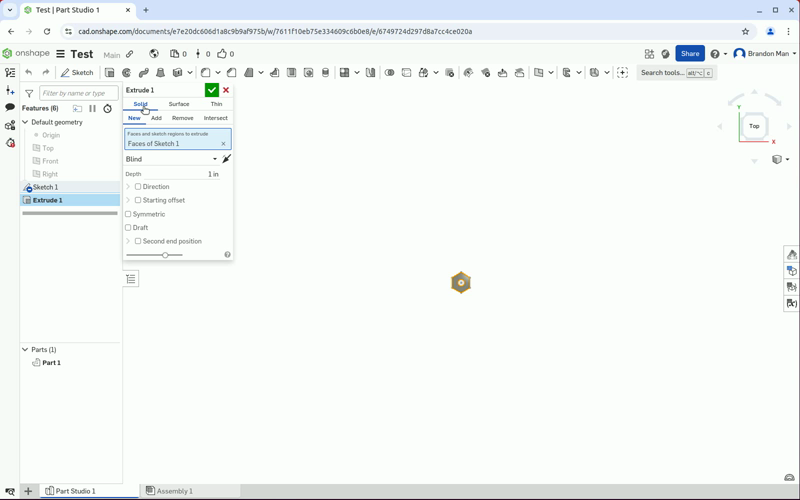
click(143, 106)
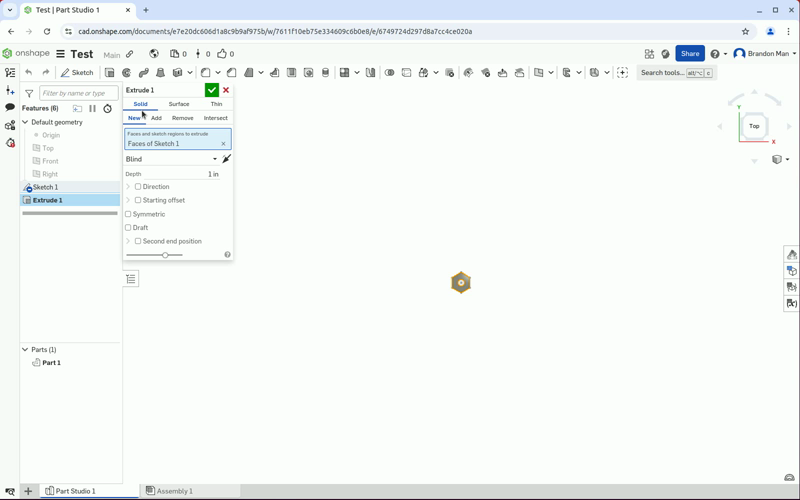
mouse_move(137, 120)
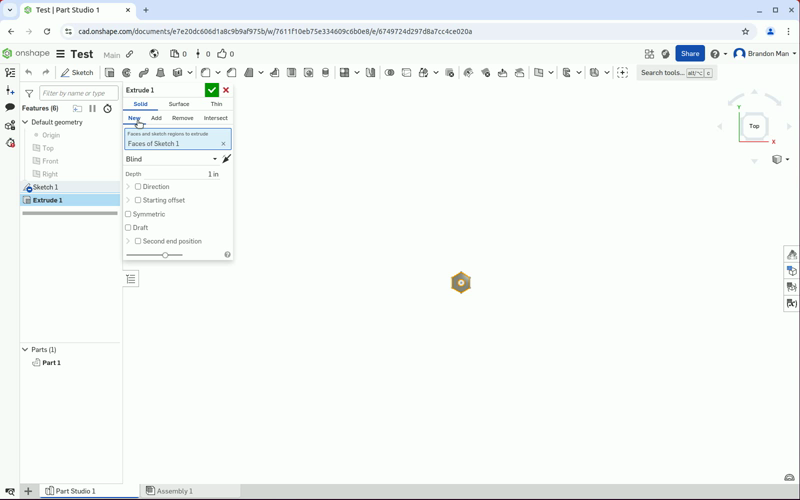
click(137, 120)
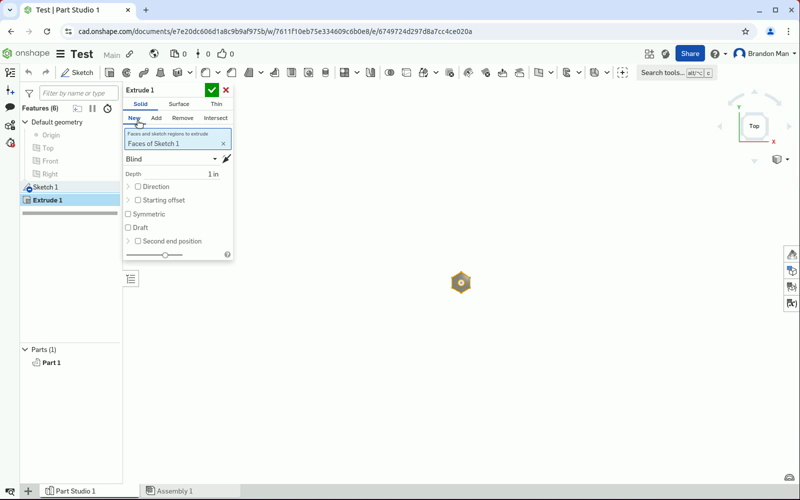
key(tab, 4)
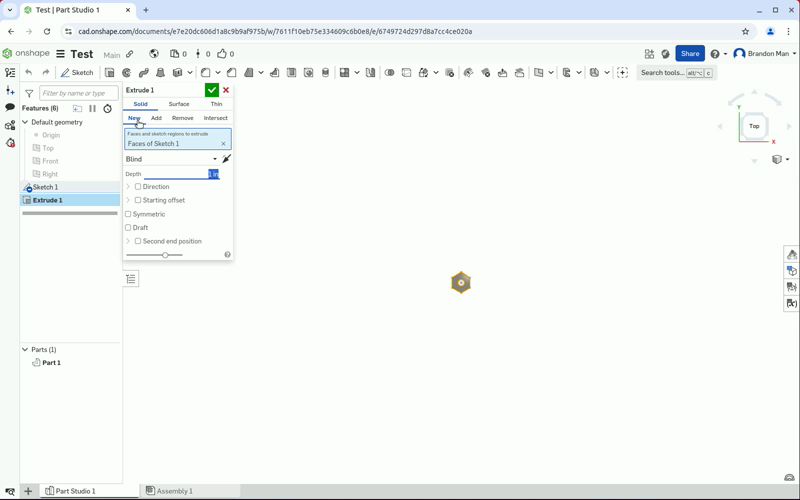
text(1.204)
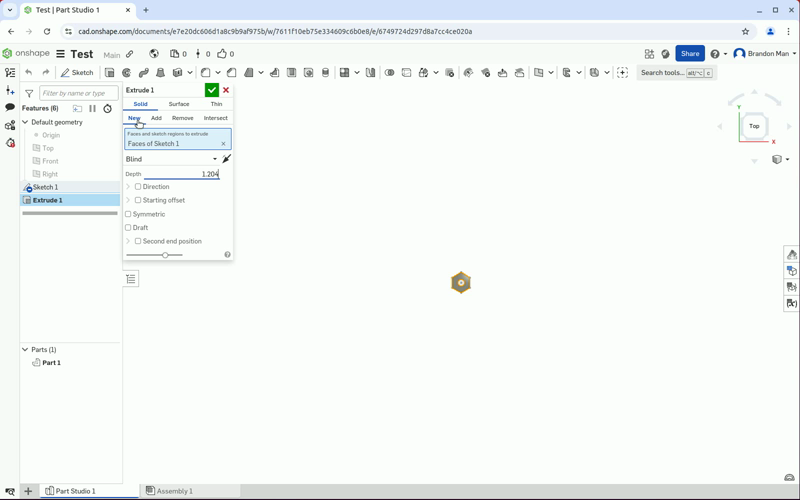
key(enter)
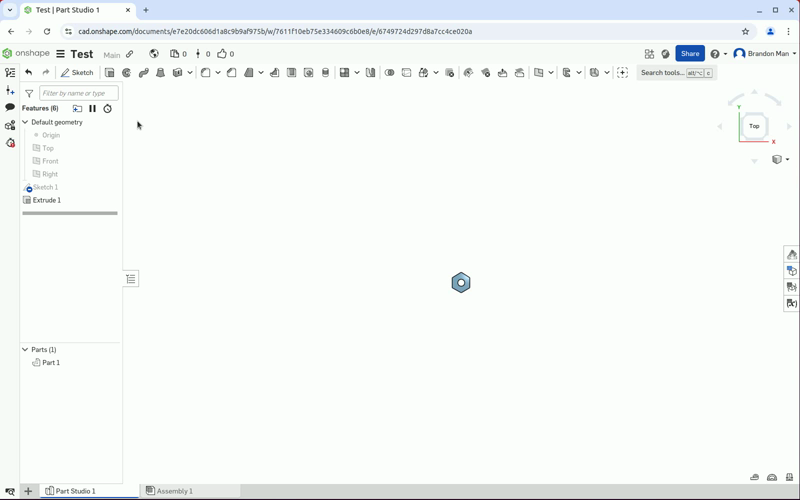
key(shift+h)
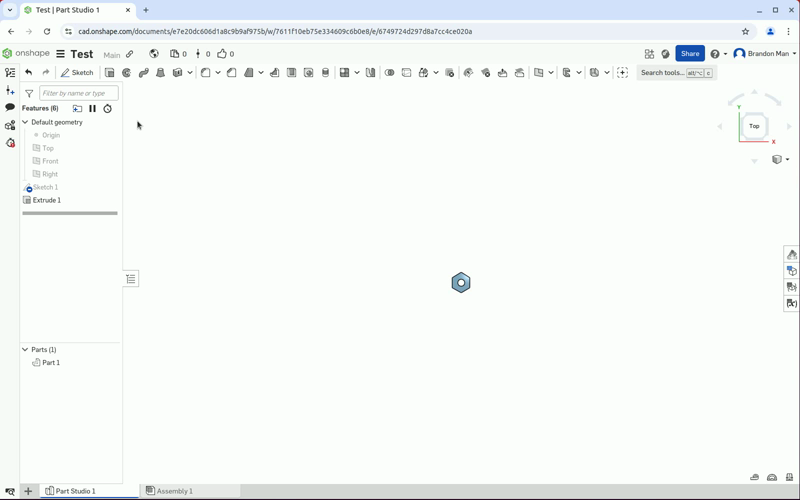
key(shift+h)
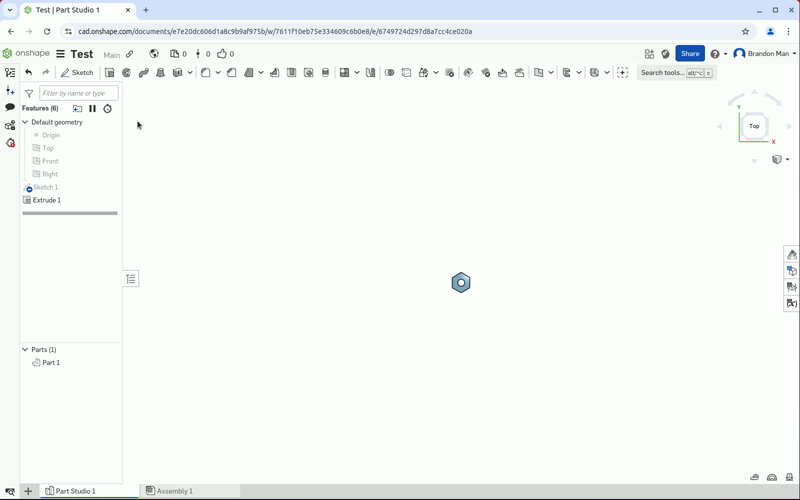
mouse_move(73, 189)
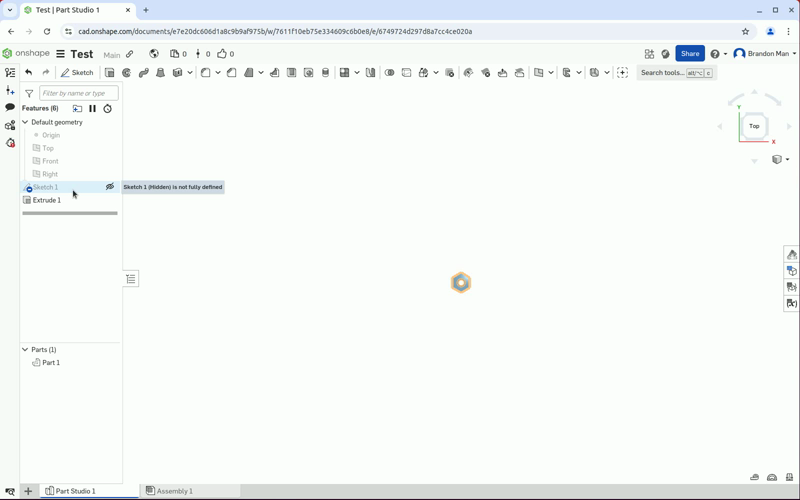
click(73, 189)
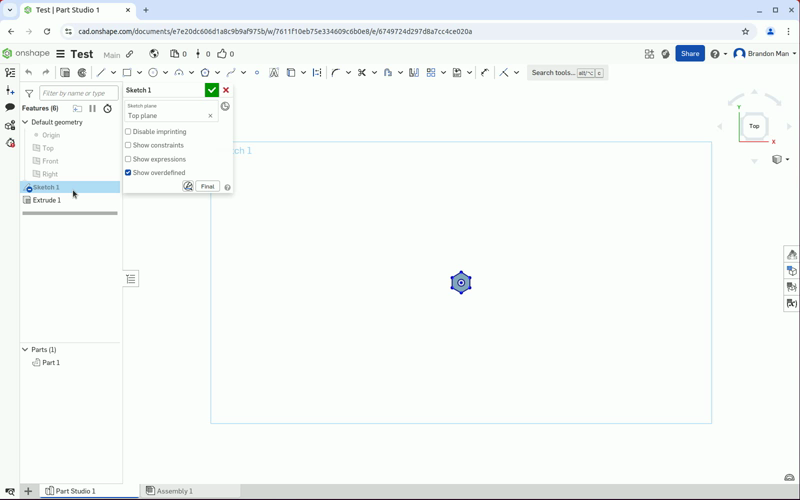
mouse_move(229, 92)
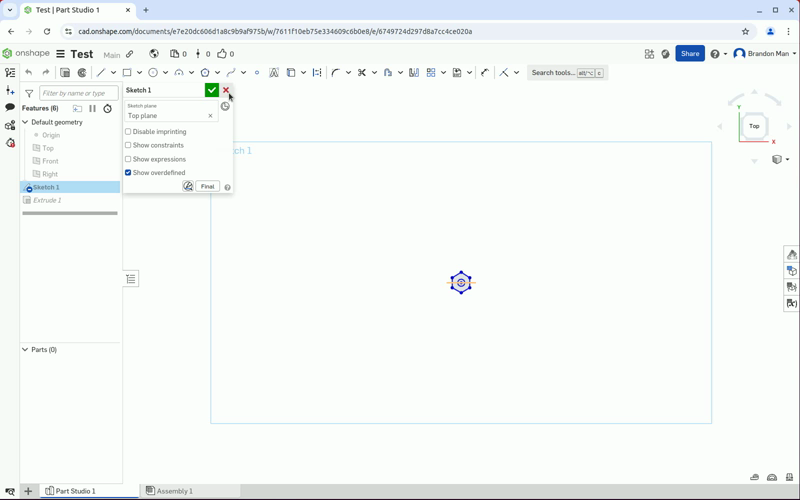
click(229, 92)
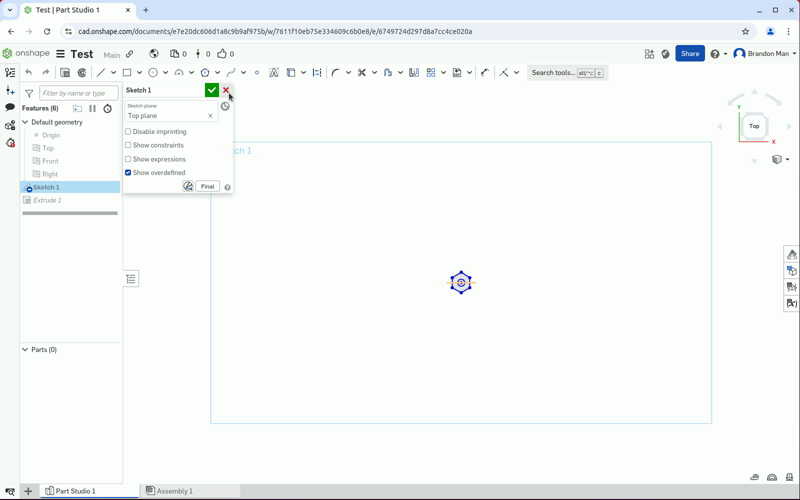
key(shift+s)
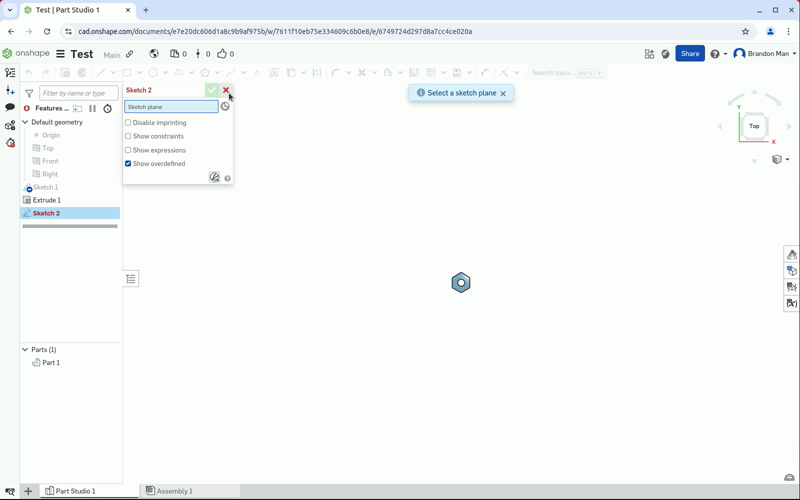
mouse_move(73, 150)
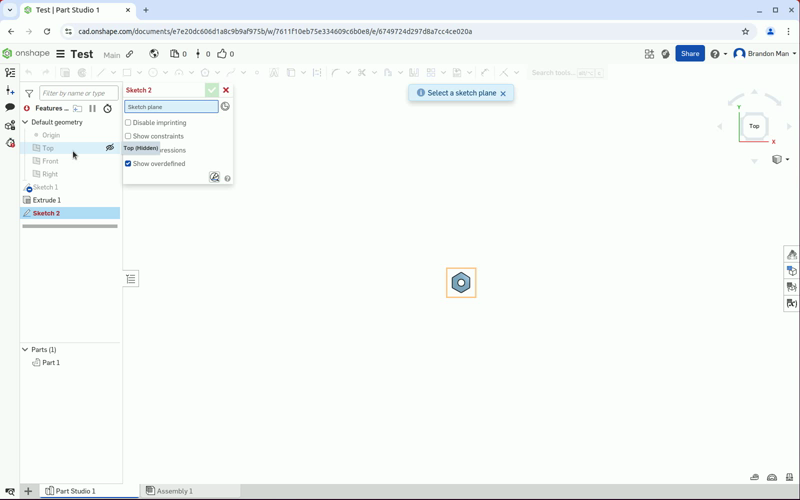
click(73, 150)
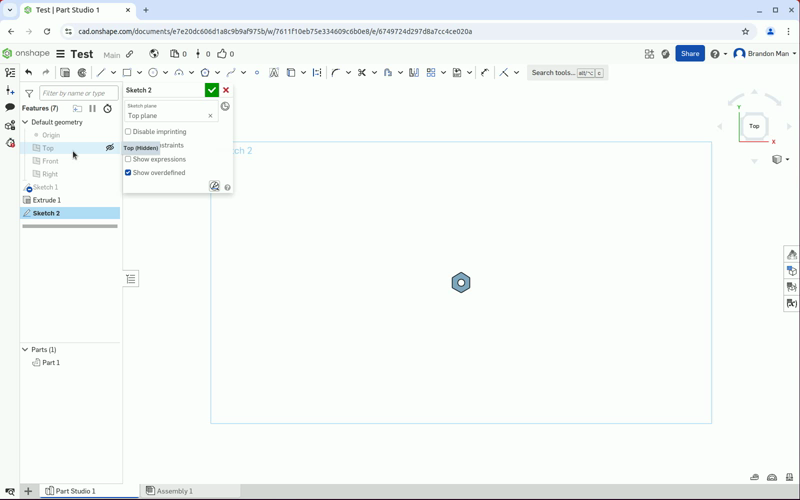
mouse_move(73, 352)
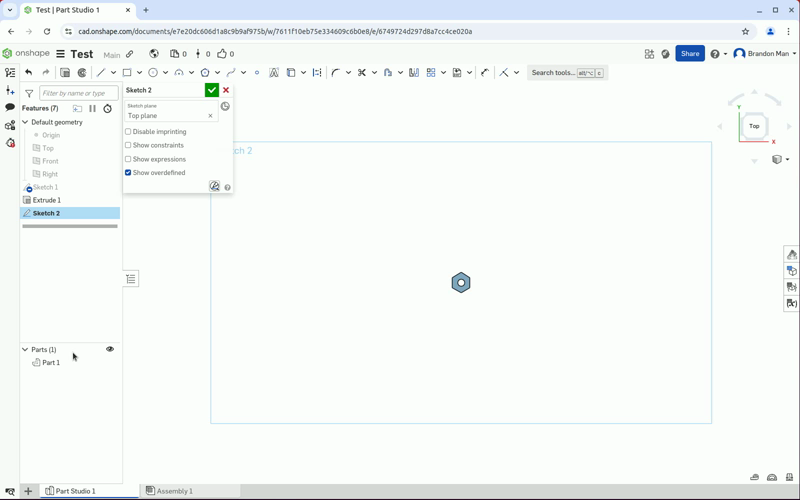
key(y)
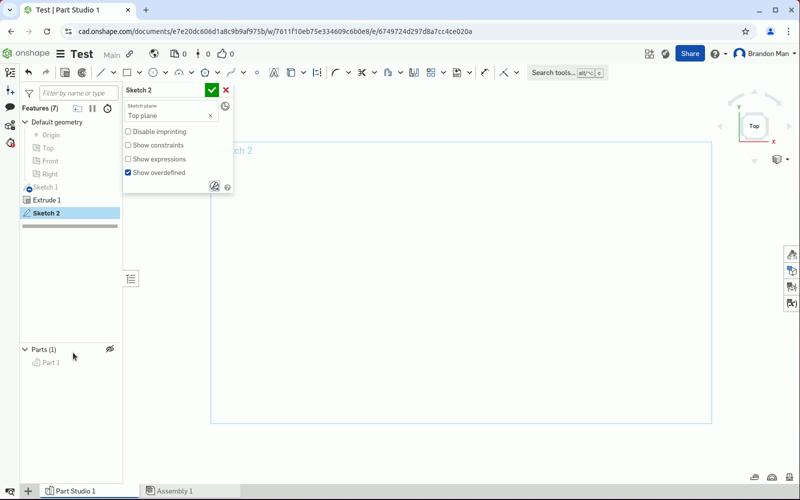
key(c)
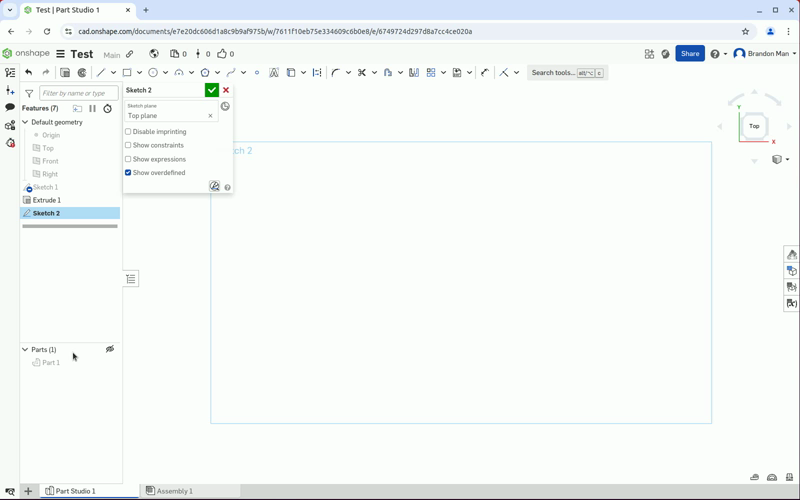
key_down(shift)
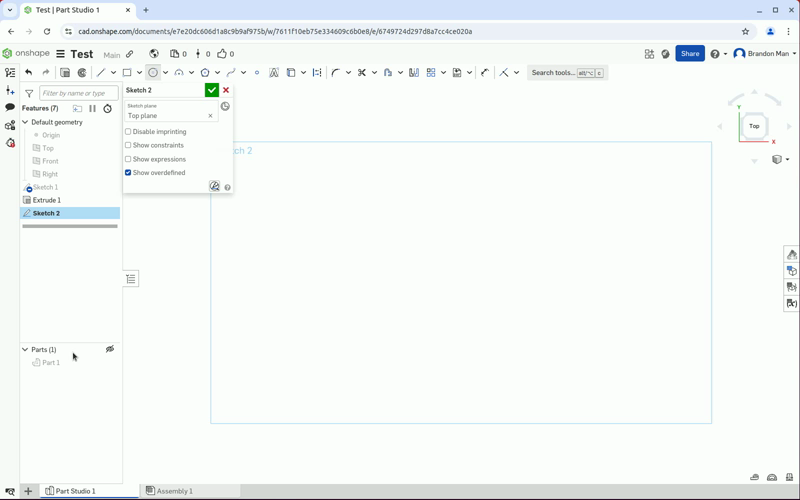
mouse_move(368, 327)
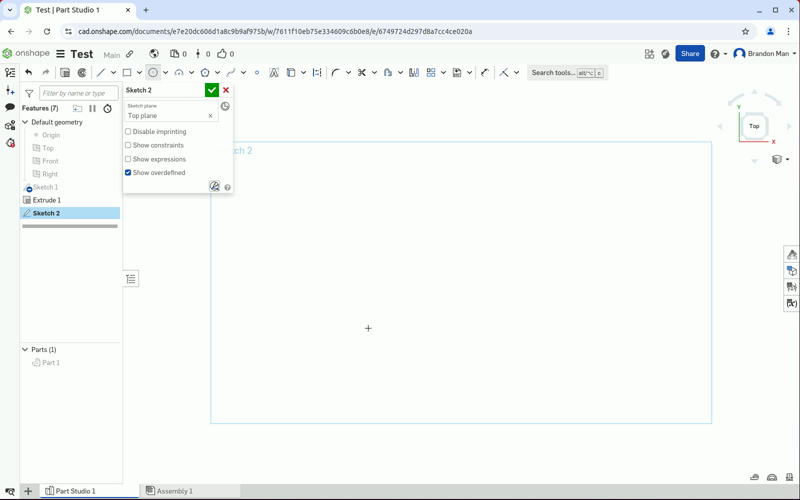
click(368, 327)
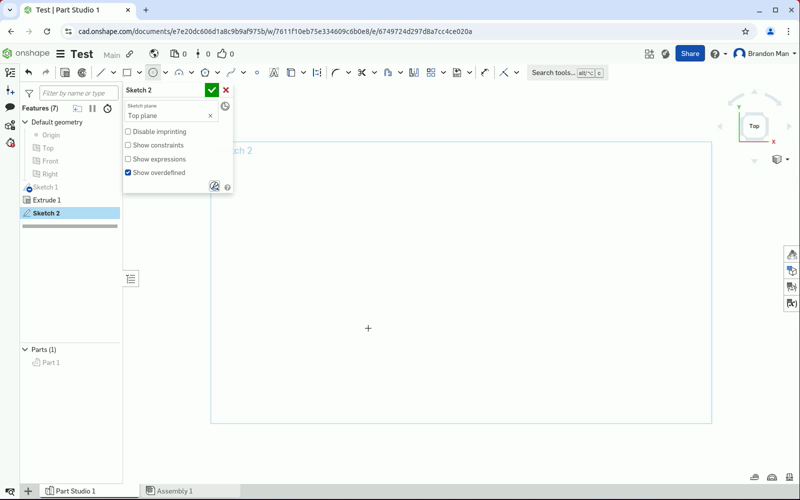
key_up(shift)
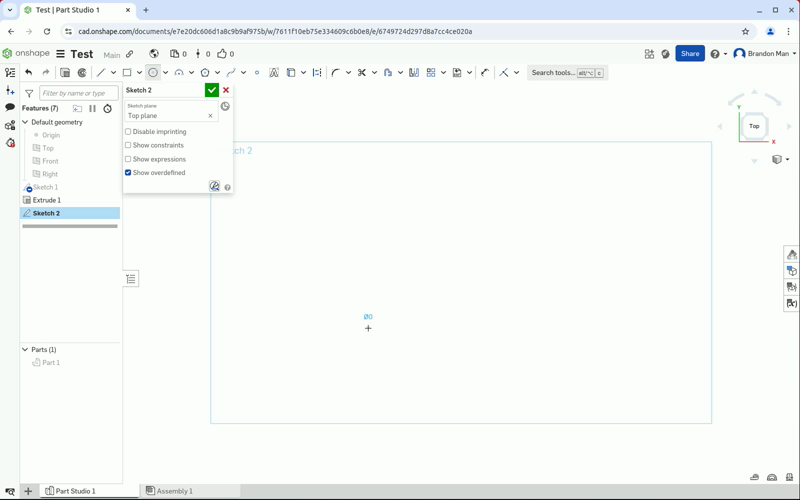
mouse_move(387, 327)
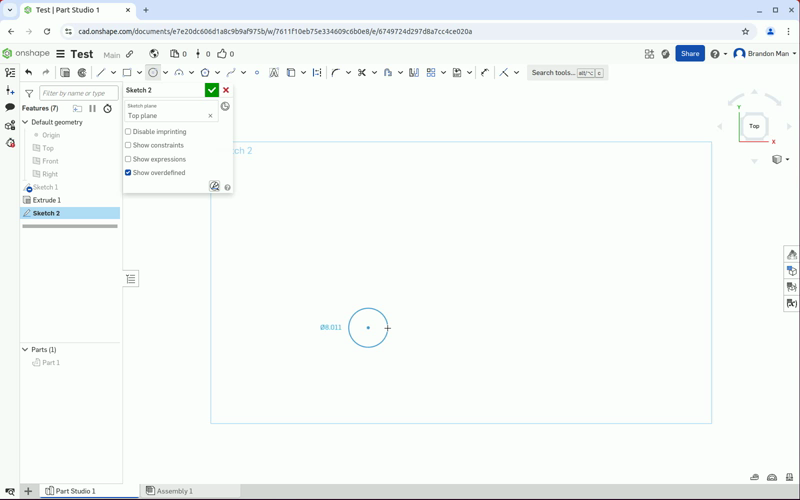
click(387, 327)
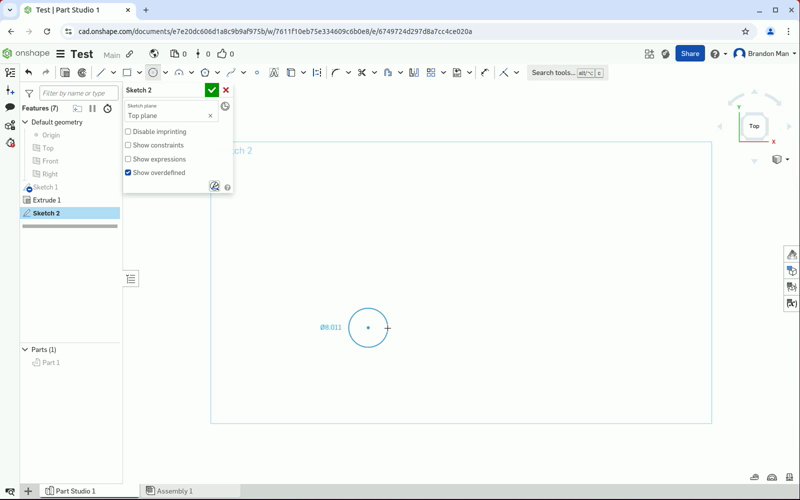
key(esc)
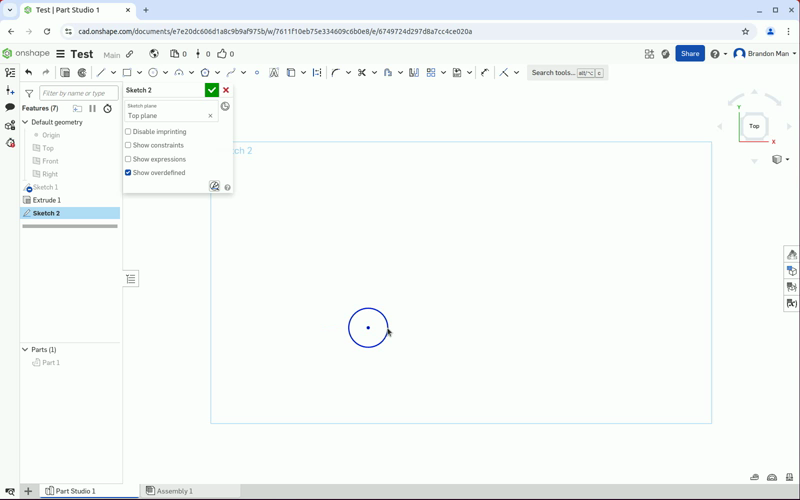
key(c)
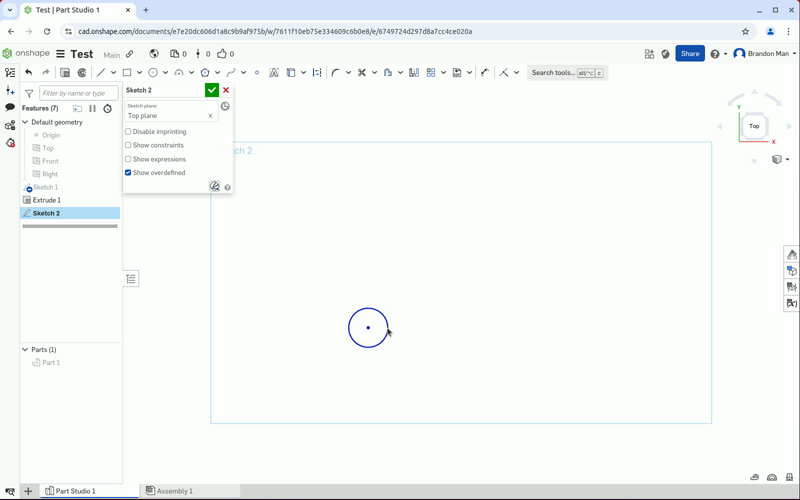
key_down(shift)
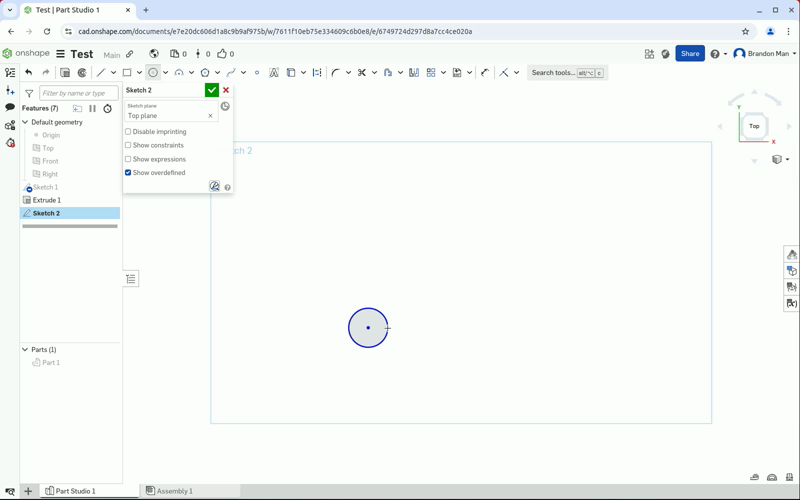
mouse_move(368, 327)
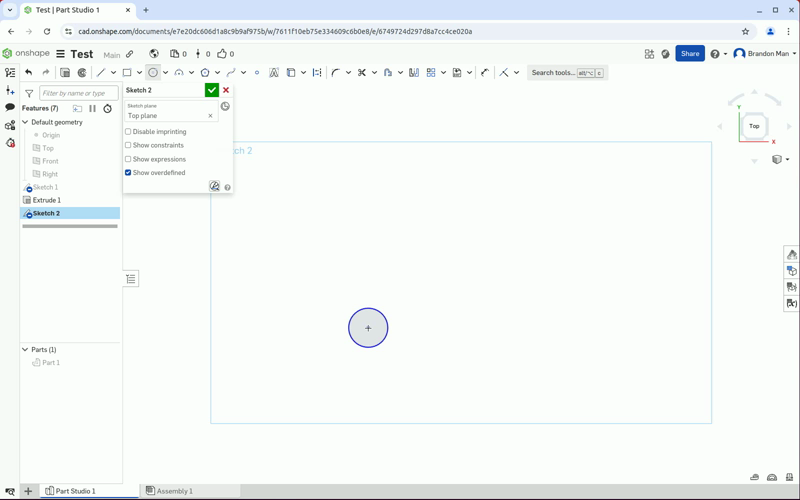
click(368, 327)
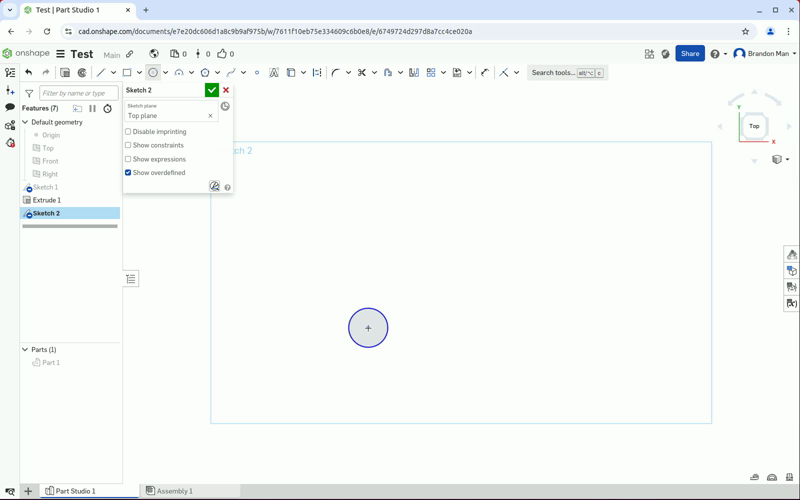
key_up(shift)
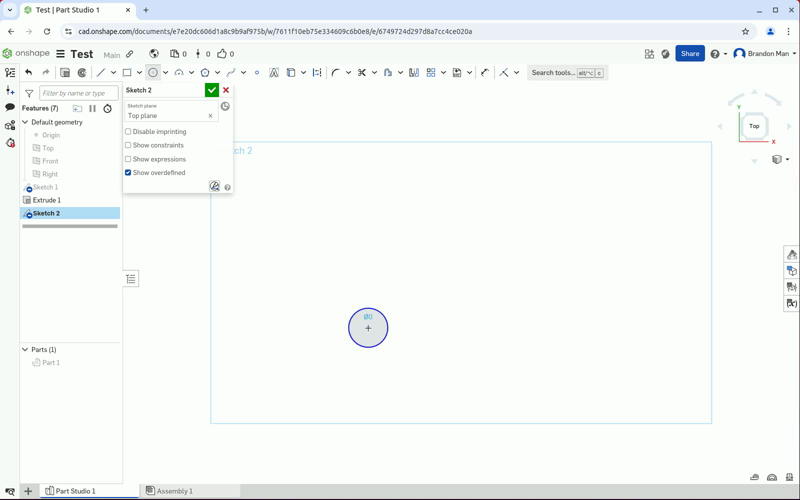
mouse_move(385, 327)
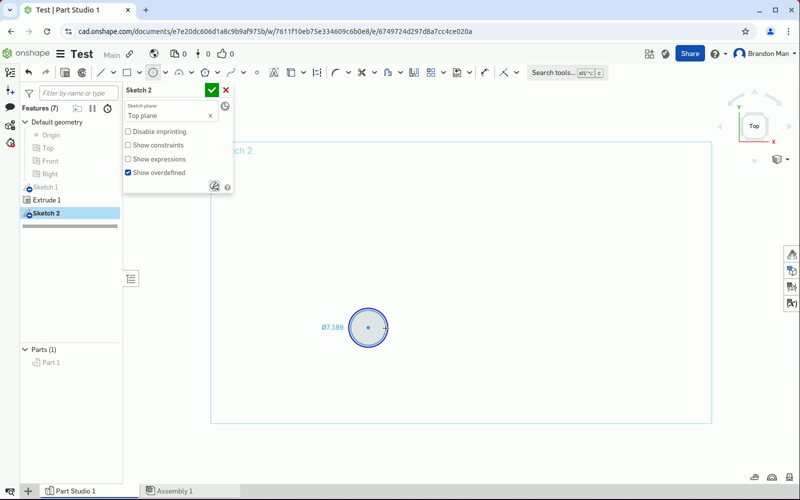
scroll(6)
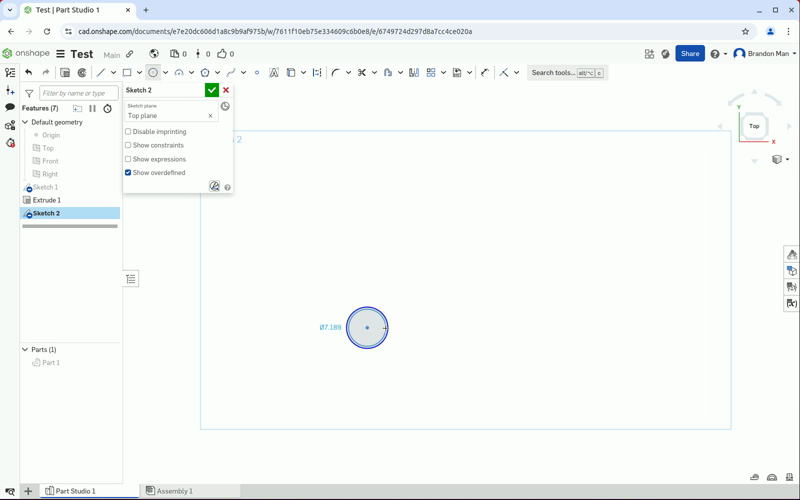
scroll(6)
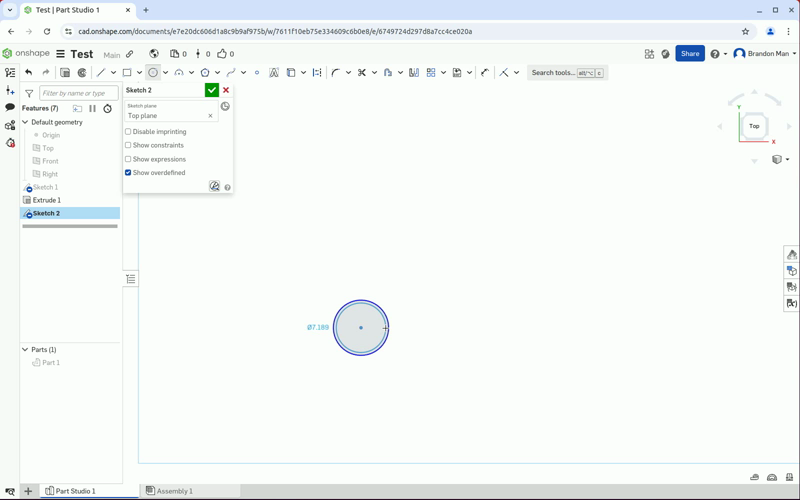
scroll(6)
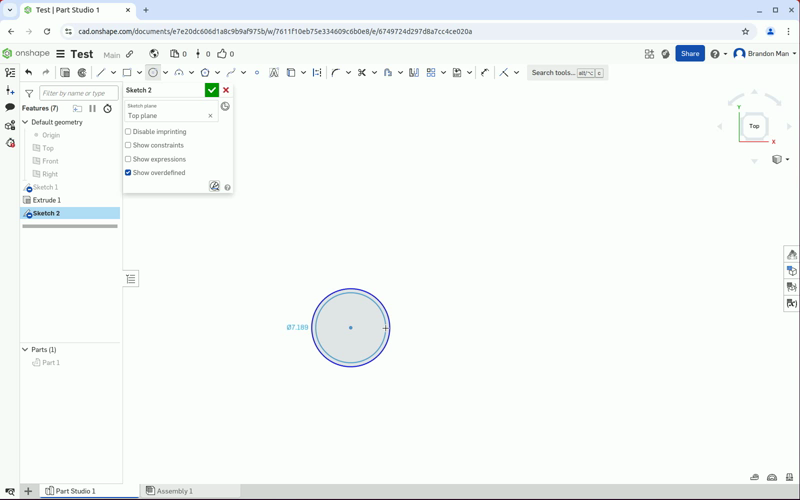
scroll(6)
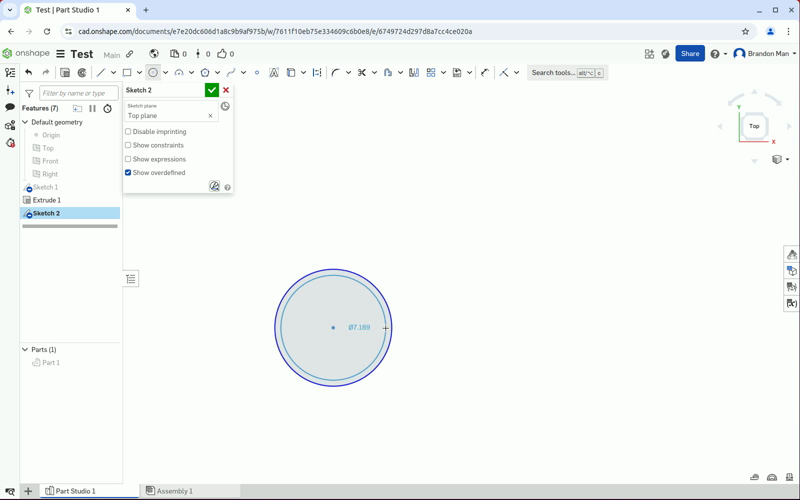
scroll(6)
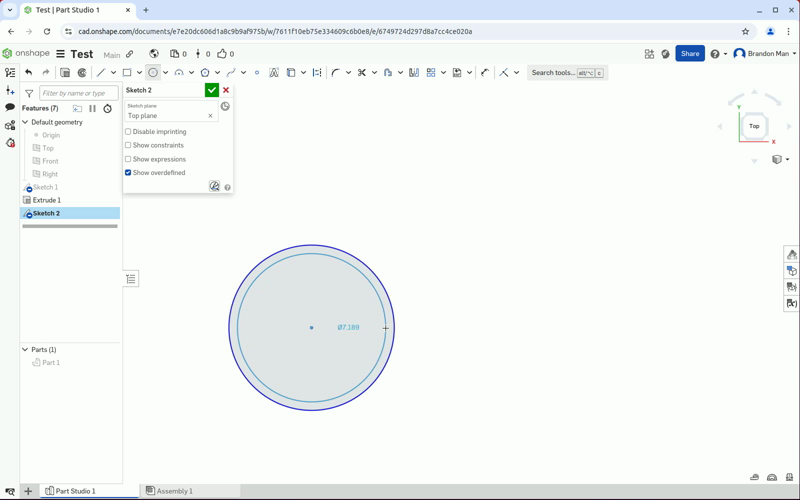
scroll(6)
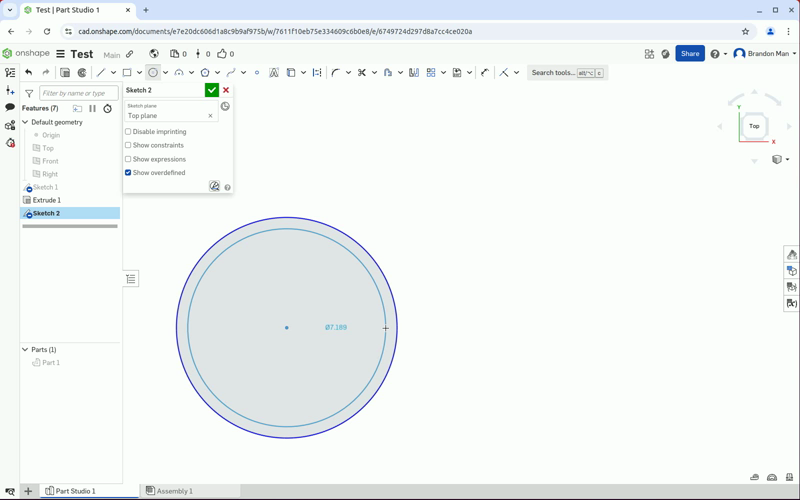
scroll(6)
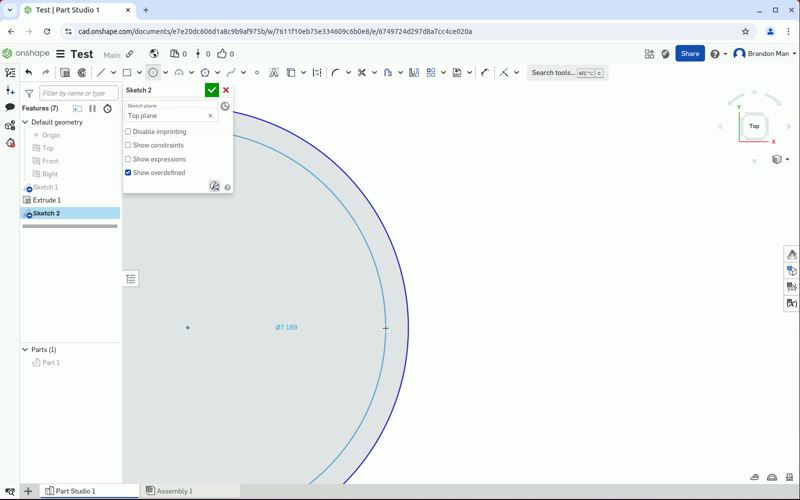
click(385, 327)
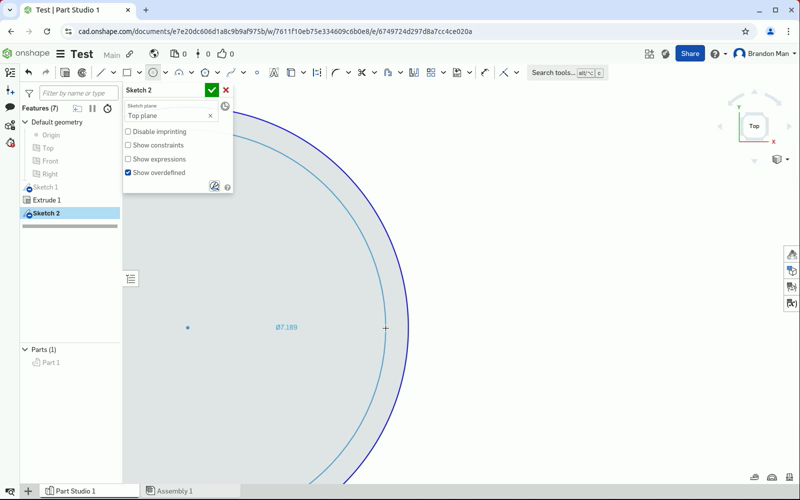
scroll(-6)
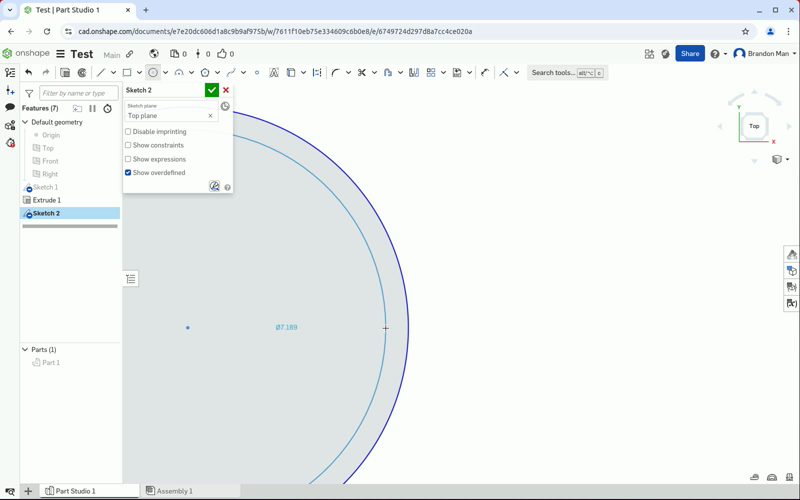
scroll(-6)
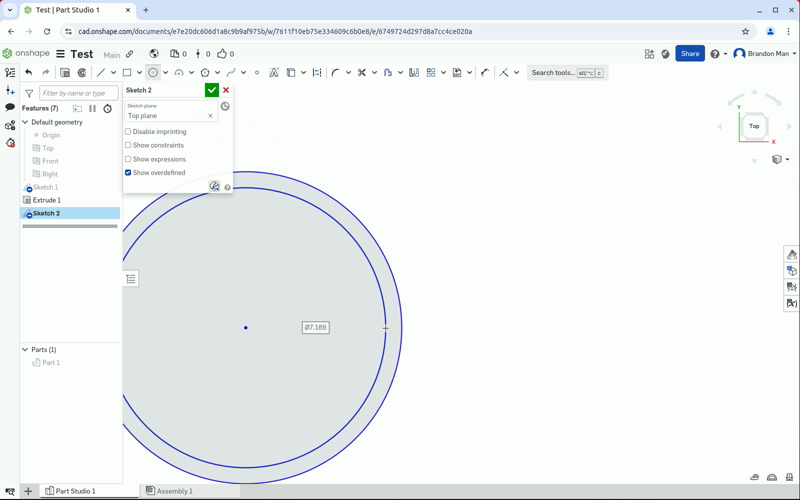
scroll(-6)
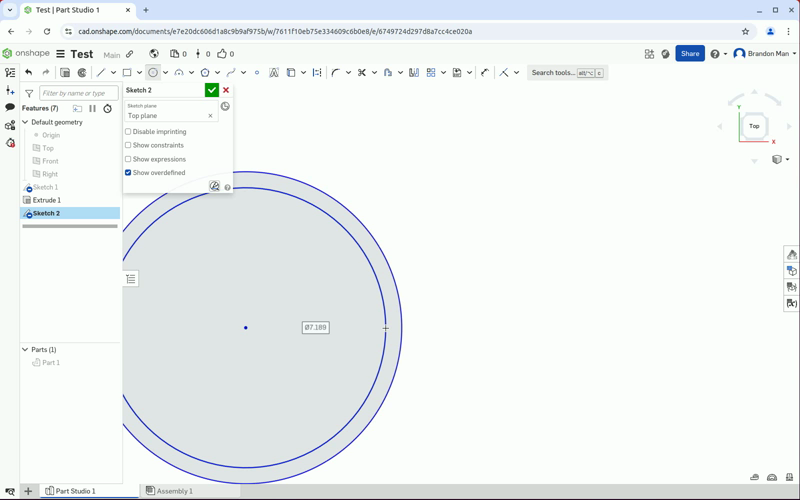
scroll(-6)
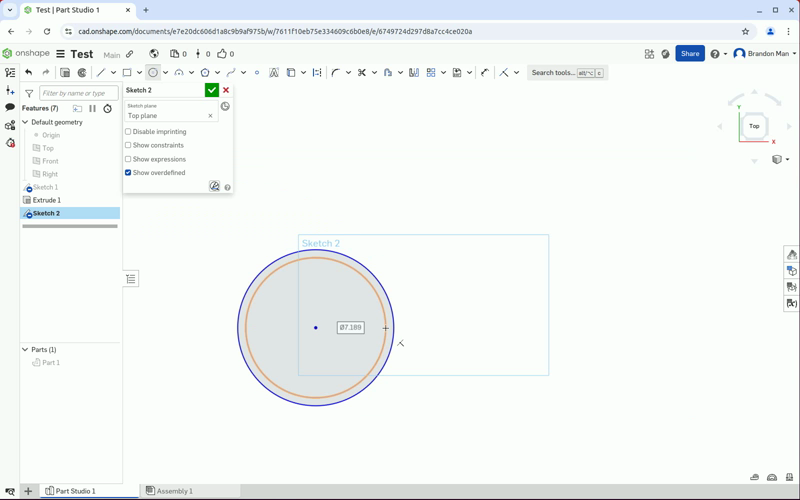
scroll(-6)
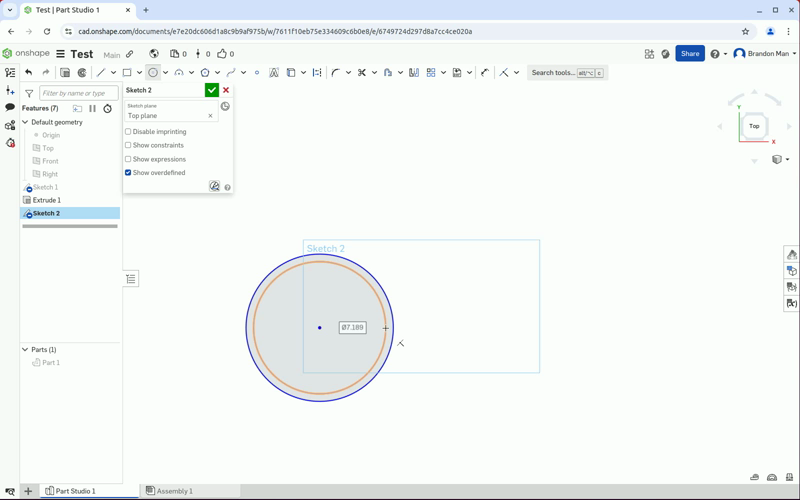
scroll(-6)
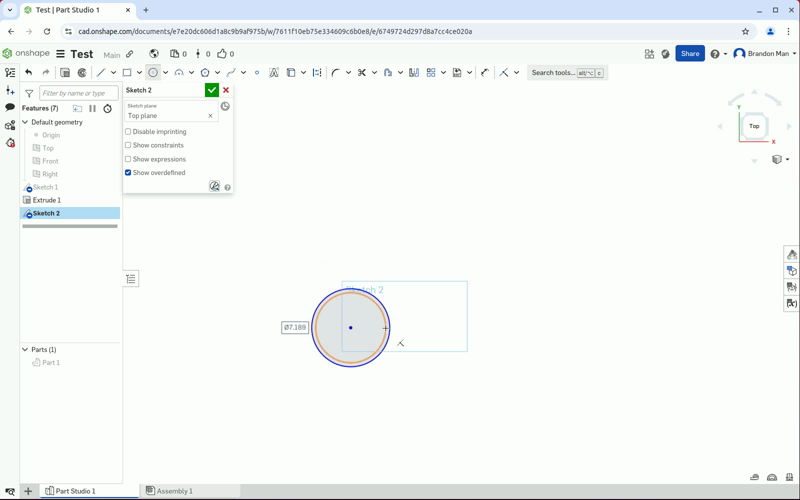
scroll(-6)
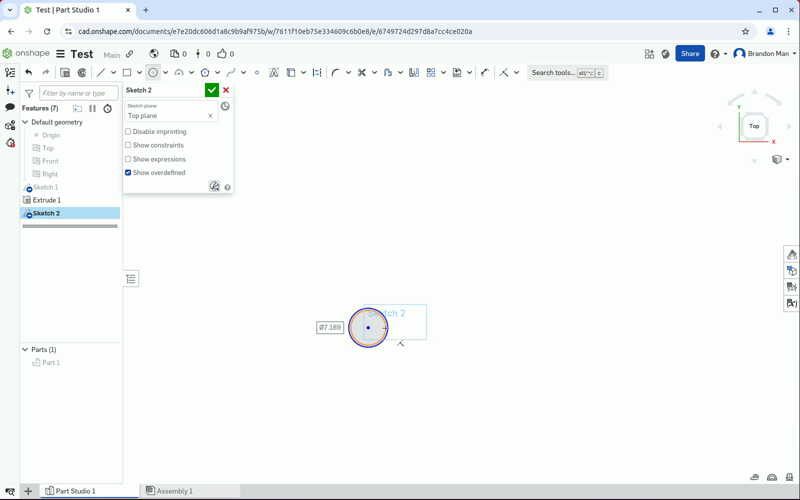
key(esc)
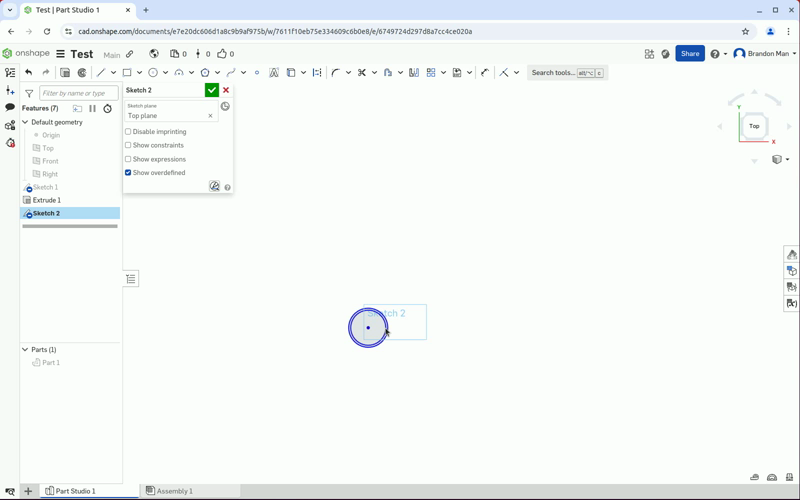
mouse_move(385, 333)
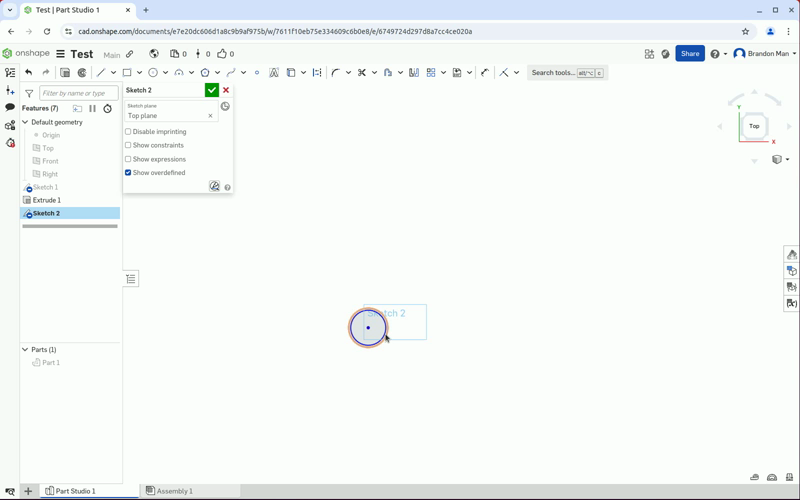
scroll(6)
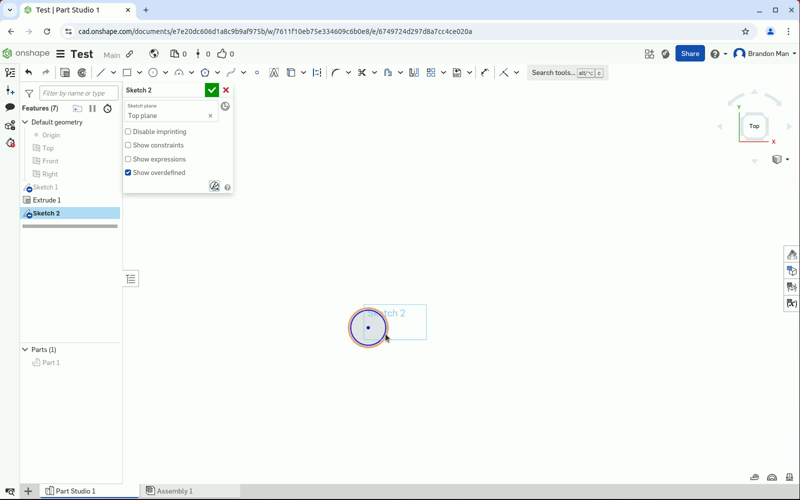
scroll(6)
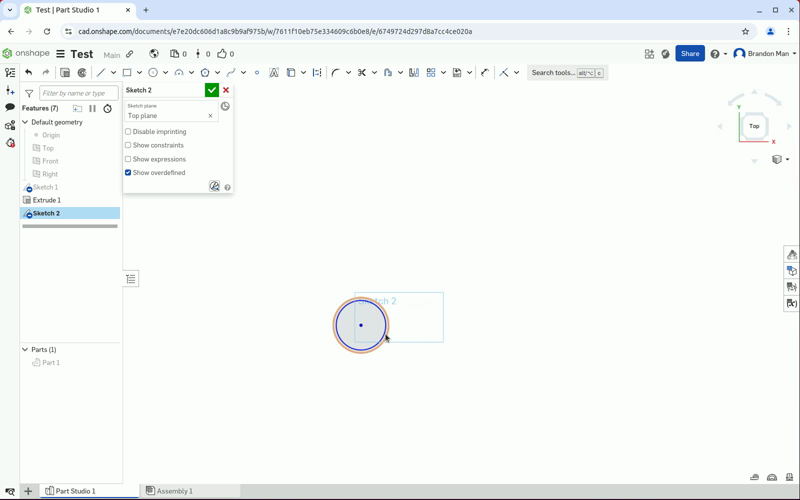
scroll(6)
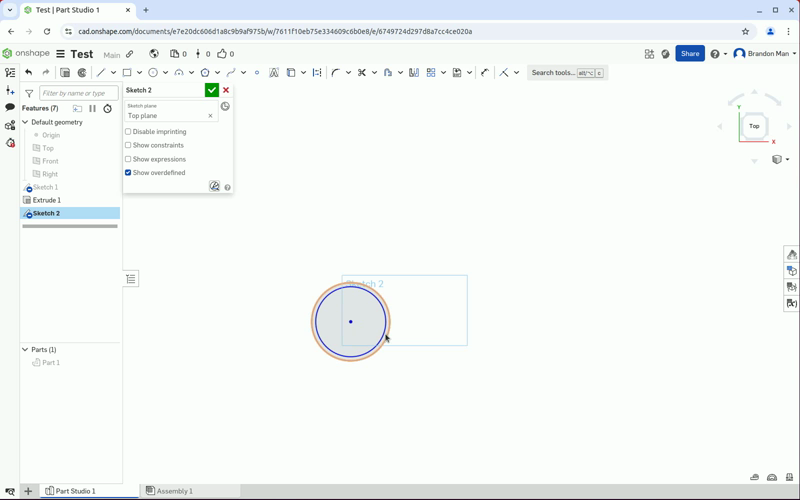
scroll(6)
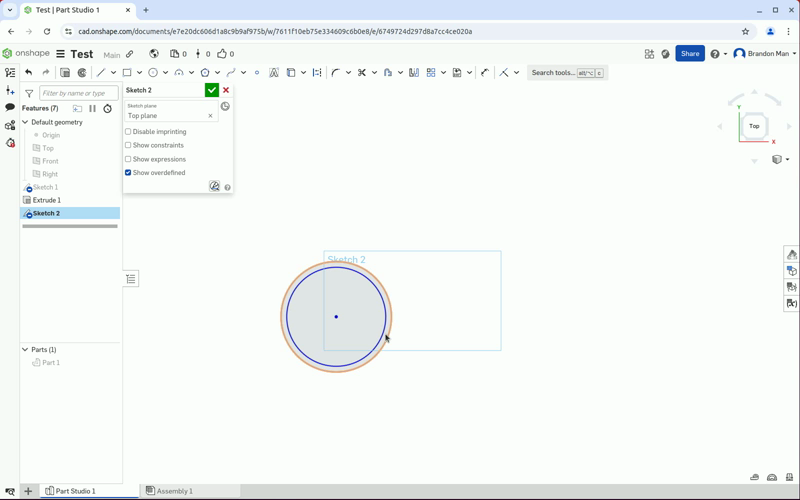
scroll(6)
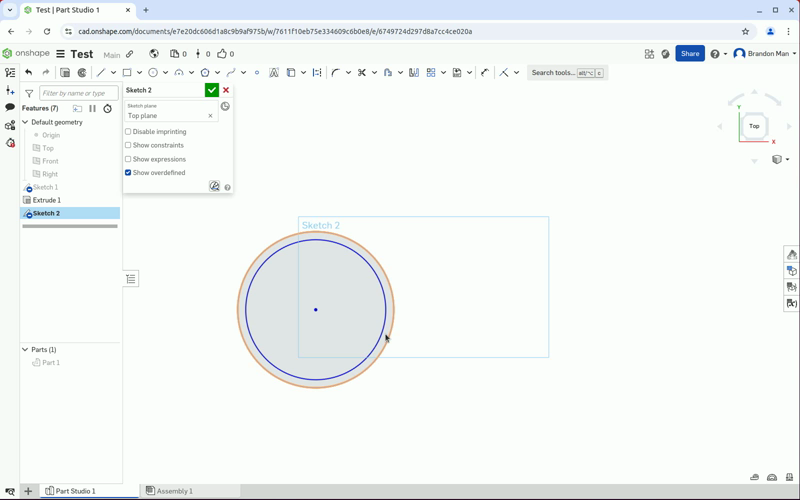
scroll(6)
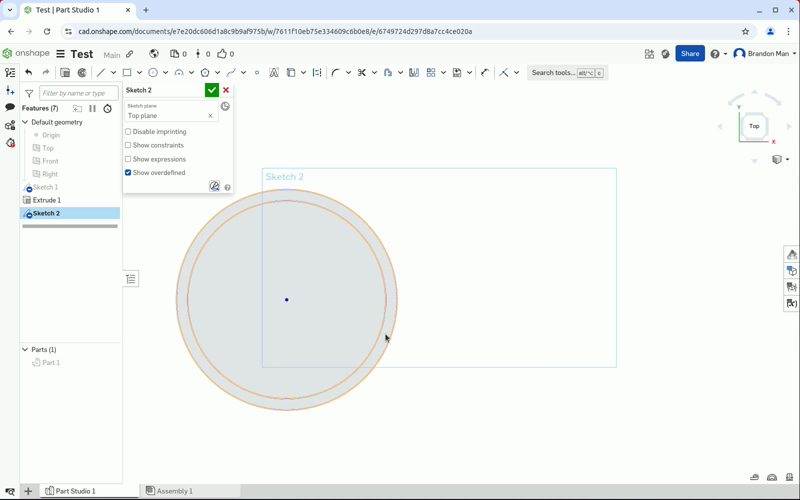
scroll(6)
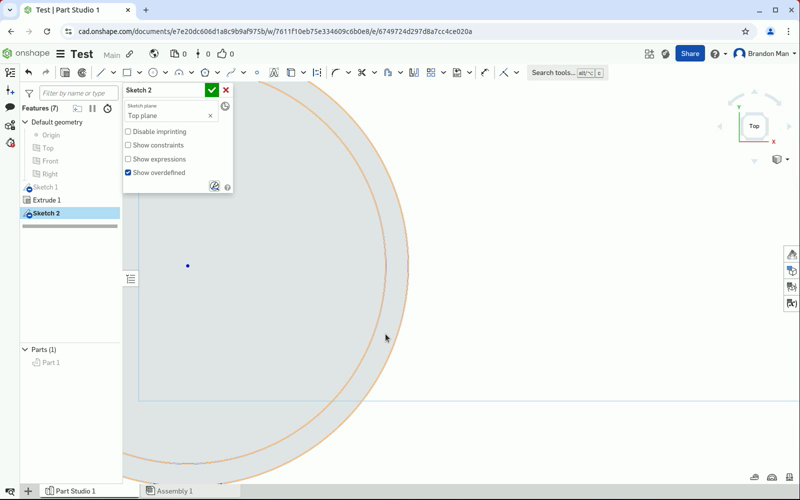
click(385, 333)
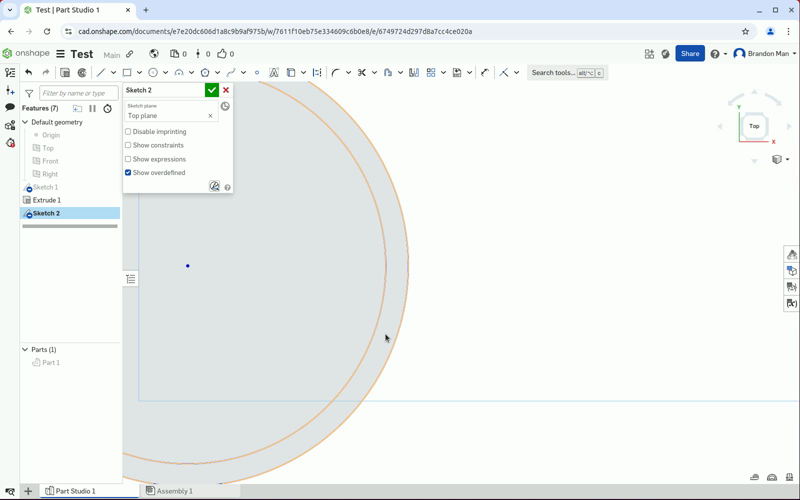
scroll(-6)
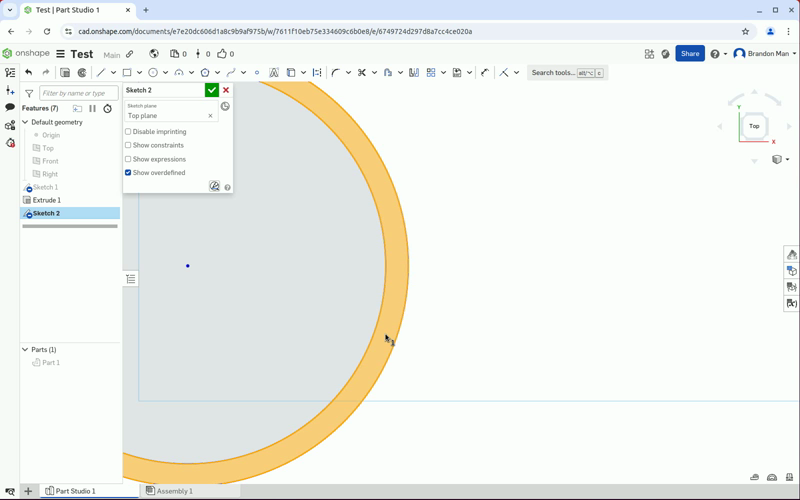
scroll(-6)
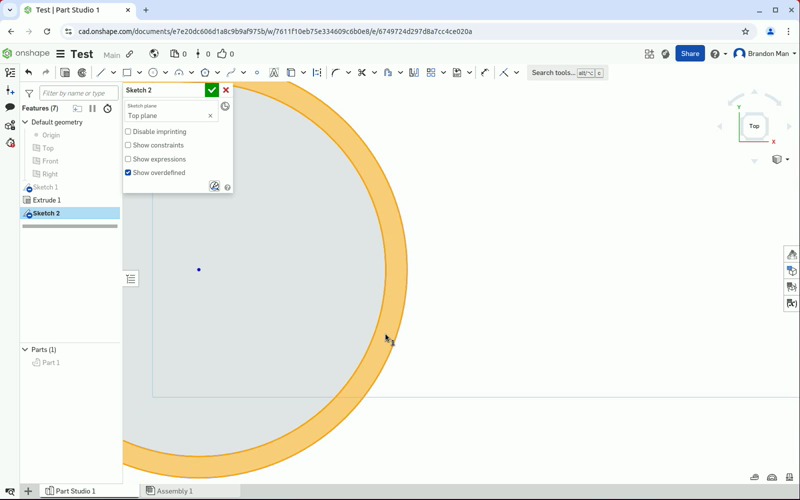
scroll(-6)
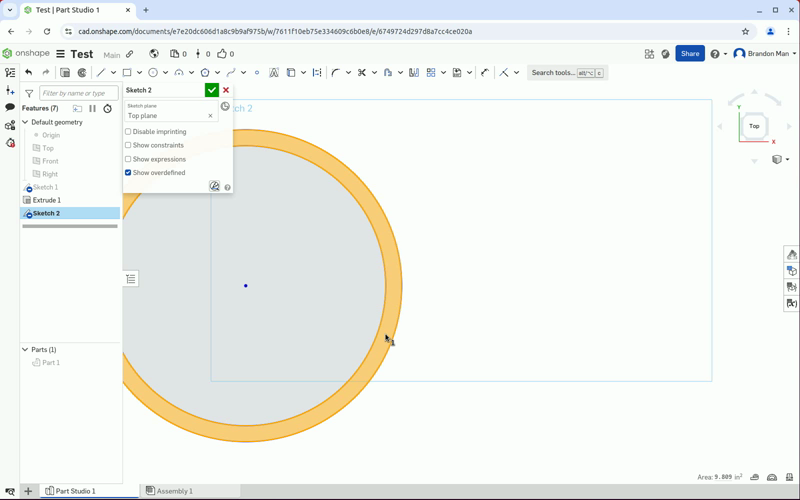
scroll(-6)
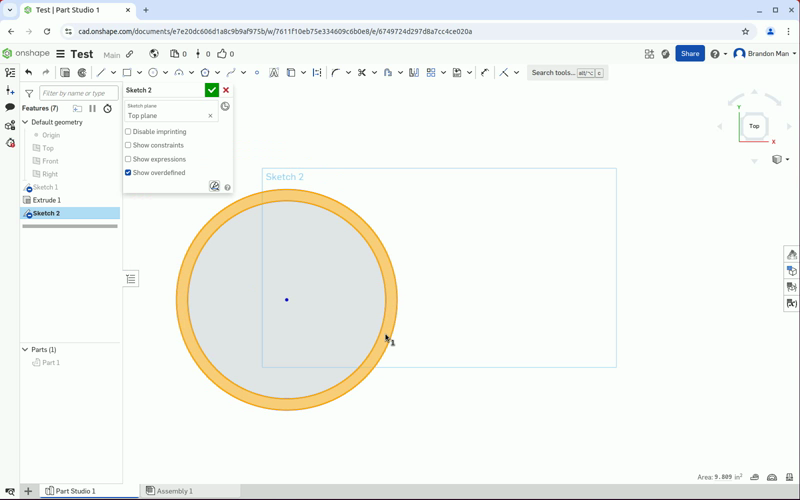
scroll(-6)
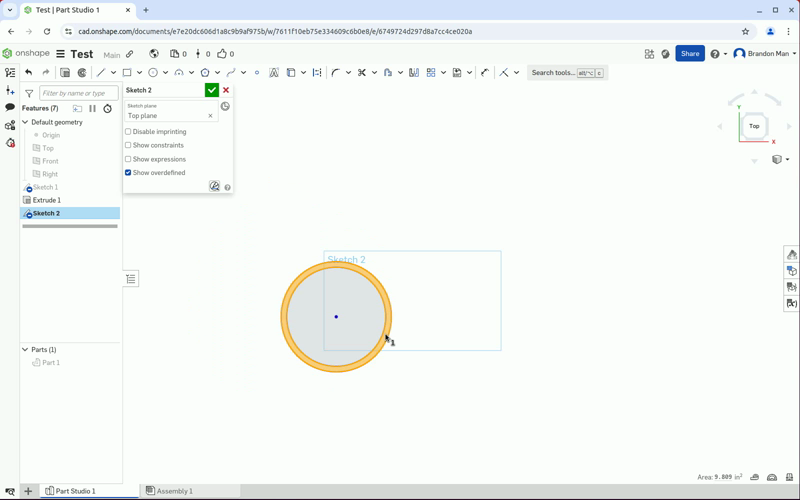
scroll(-6)
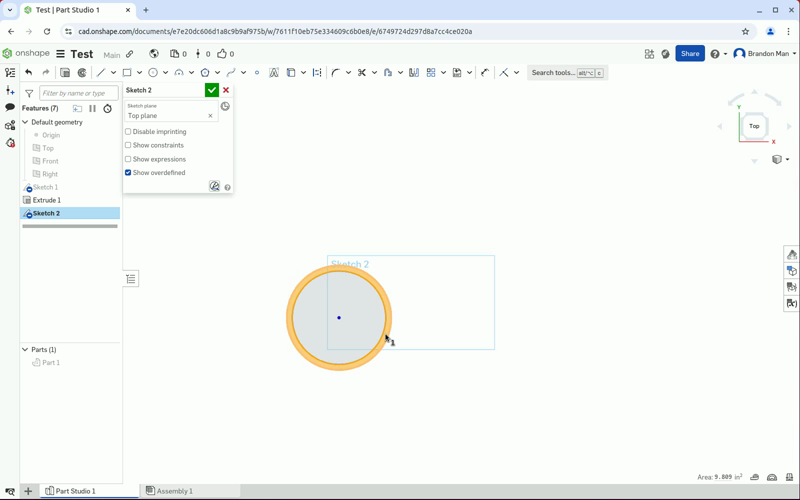
scroll(-6)
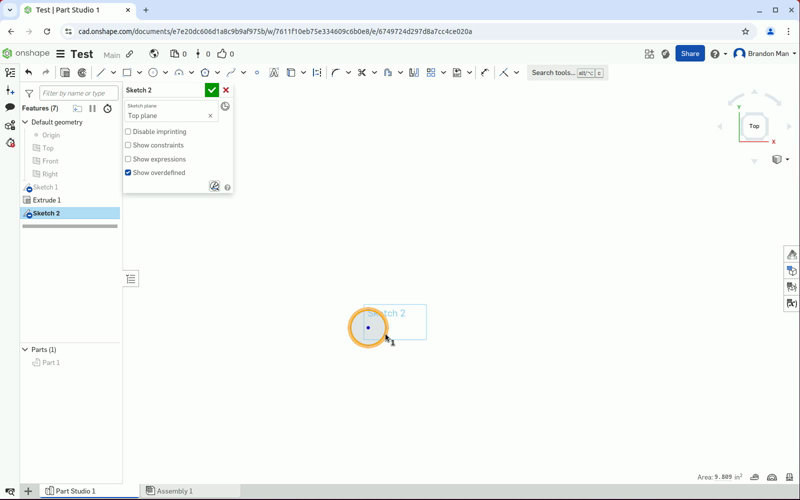
mouse_move(73, 352)
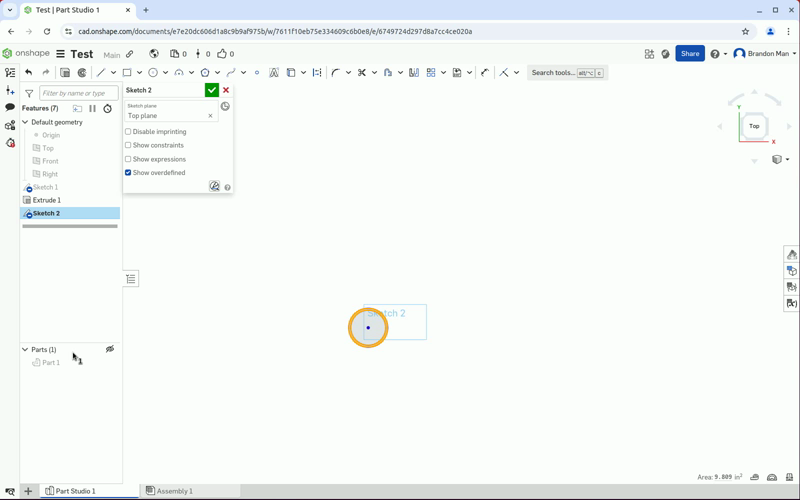
key(shift+y)
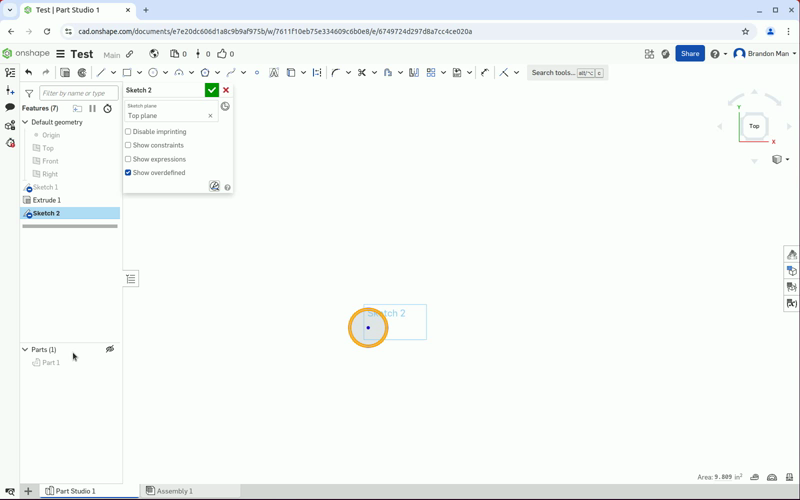
key(shift+e)
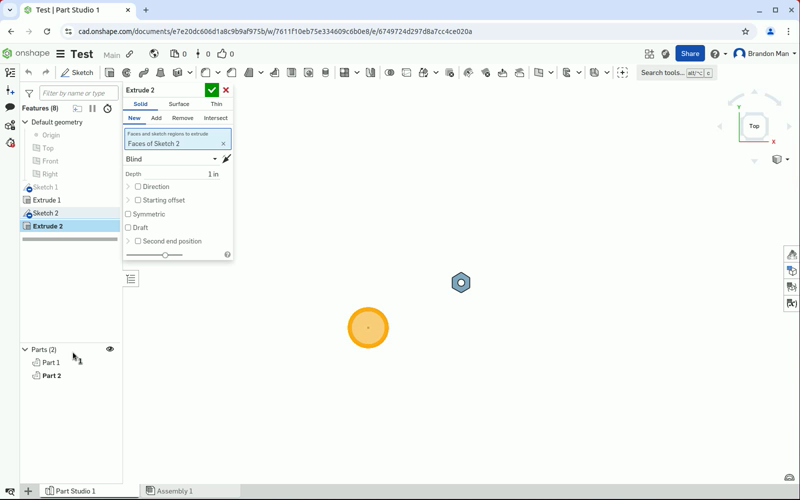
mouse_move(143, 106)
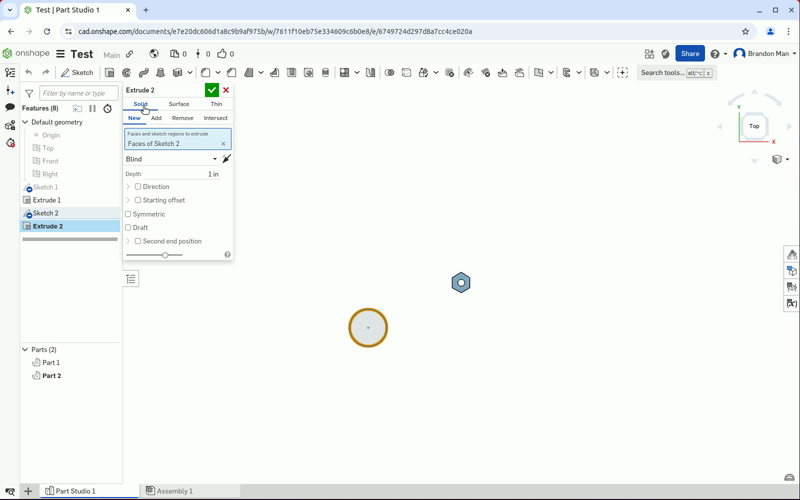
click(143, 106)
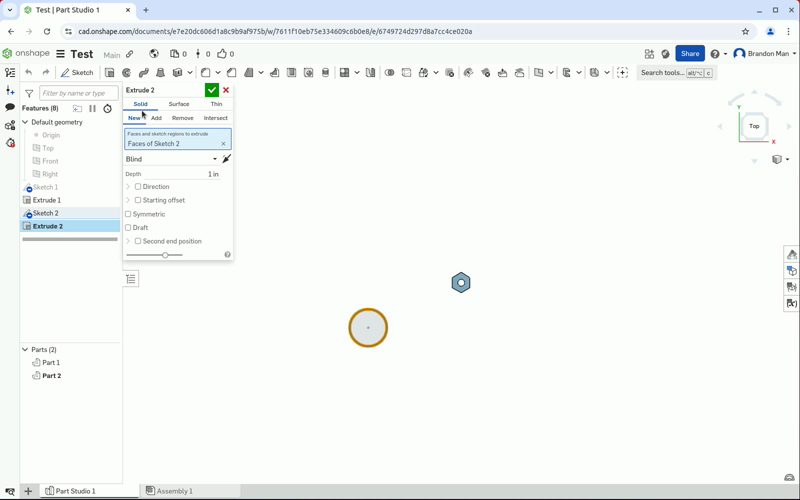
mouse_move(137, 120)
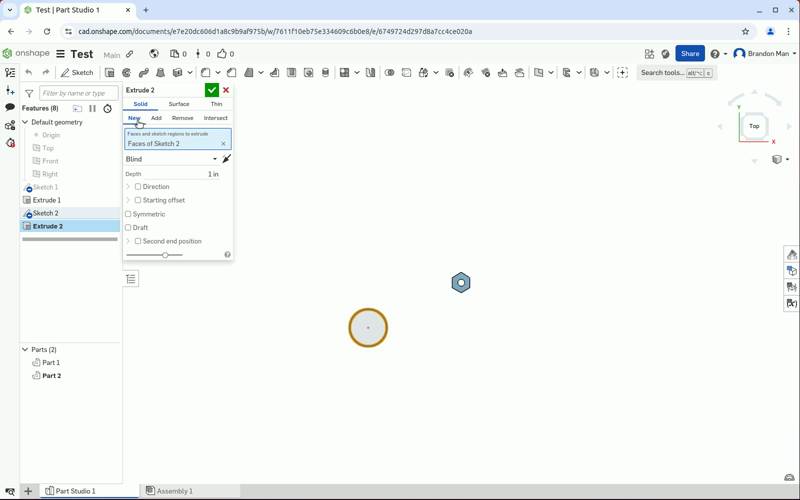
click(137, 120)
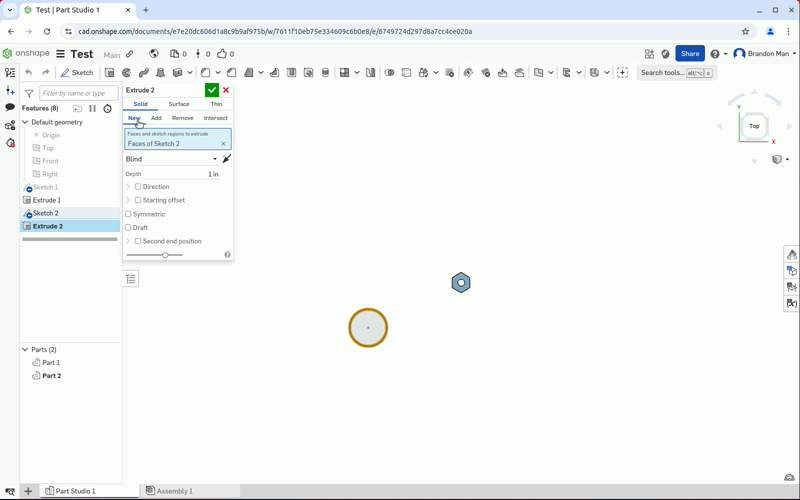
key(tab, 4)
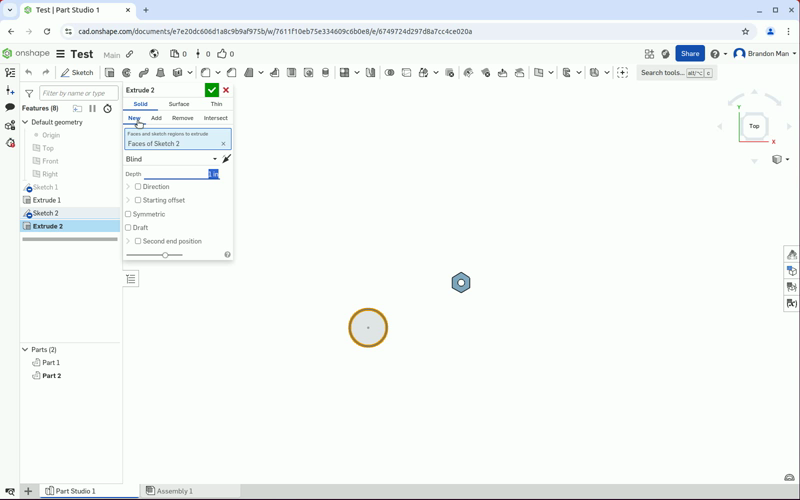
text(2.407)
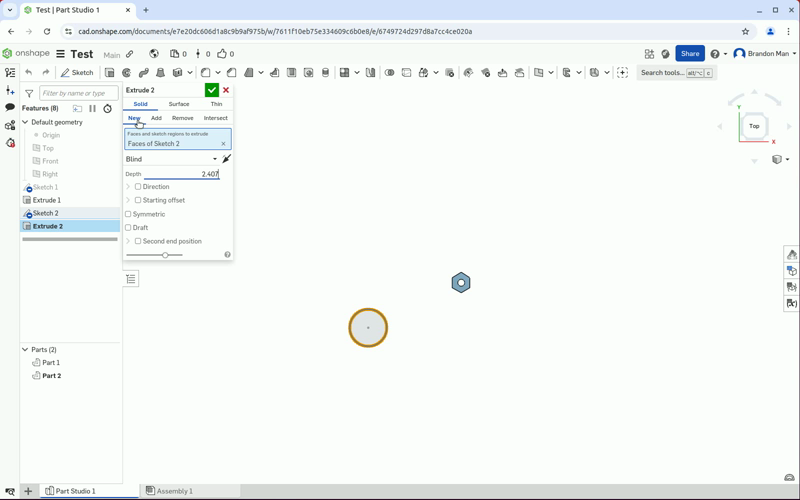
key(enter)
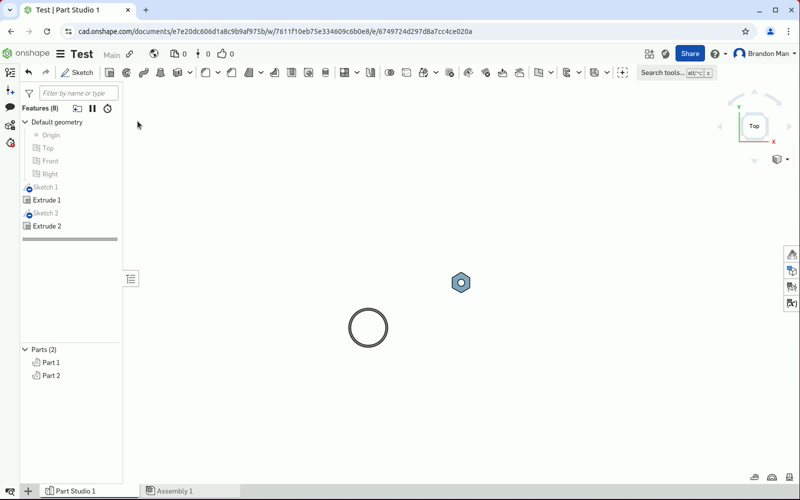
key(shift+h)
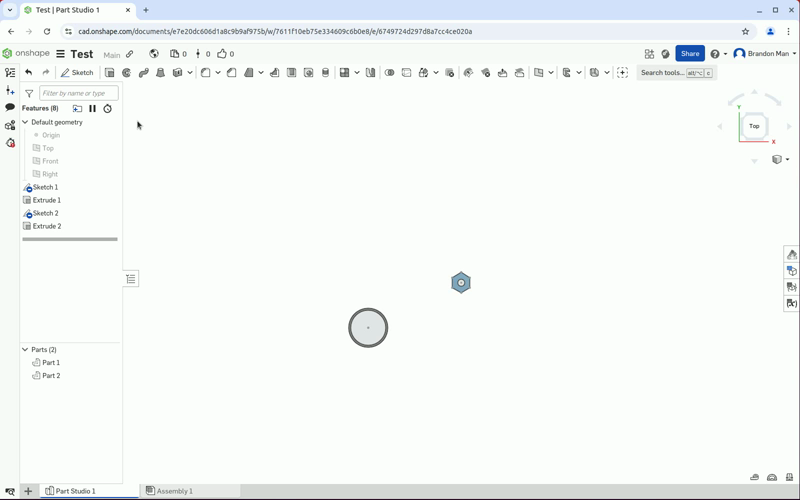
key(shift+h)
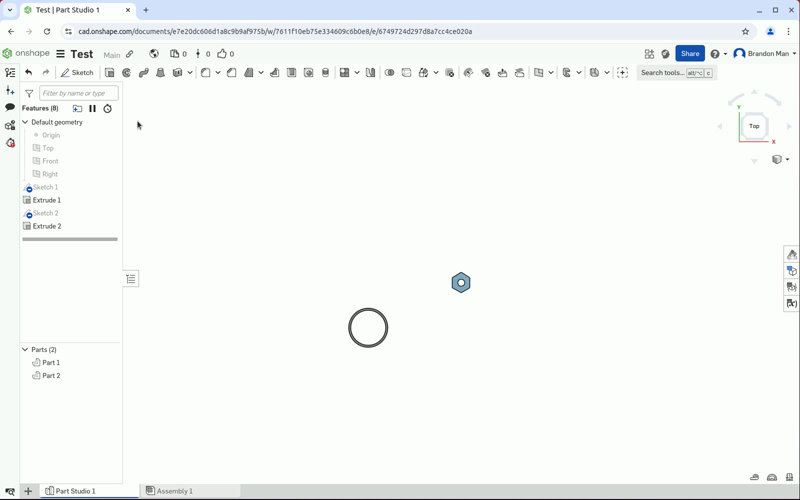
mouse_move(73, 189)
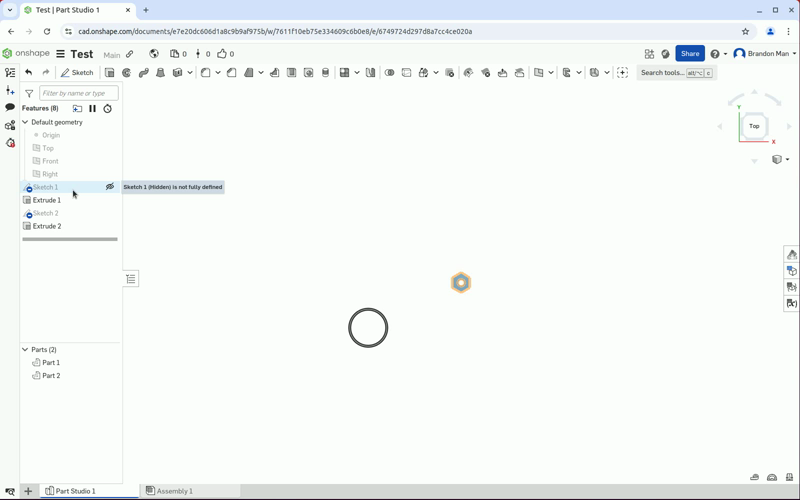
click(73, 189)
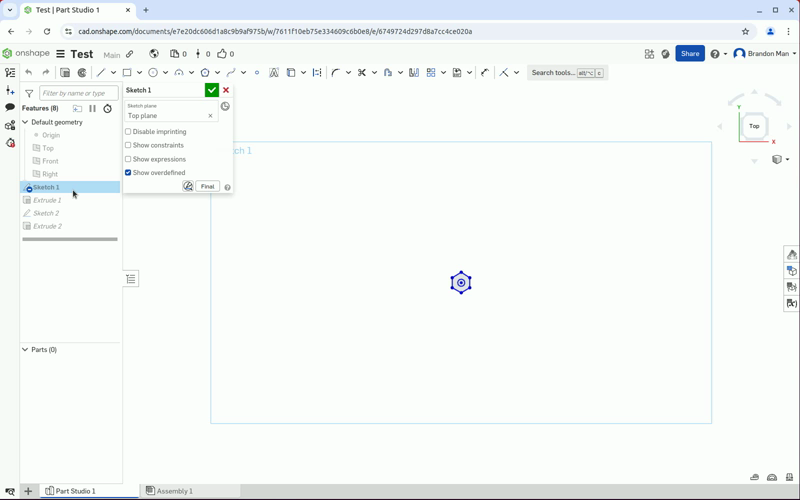
mouse_move(229, 92)
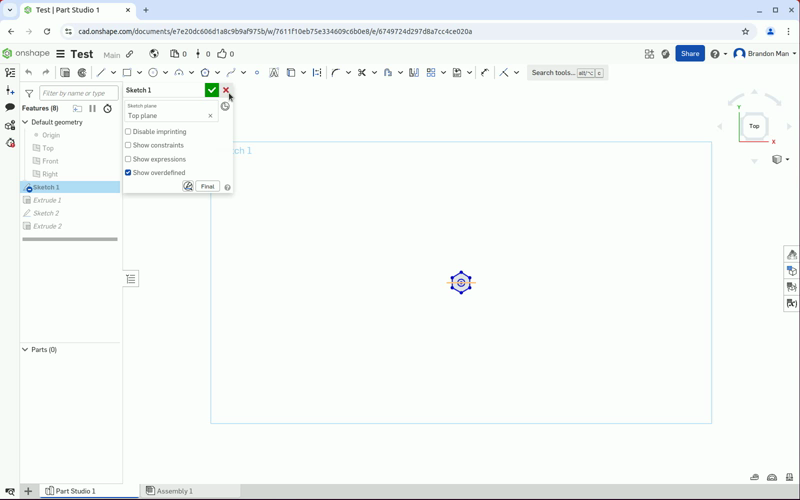
click(229, 92)
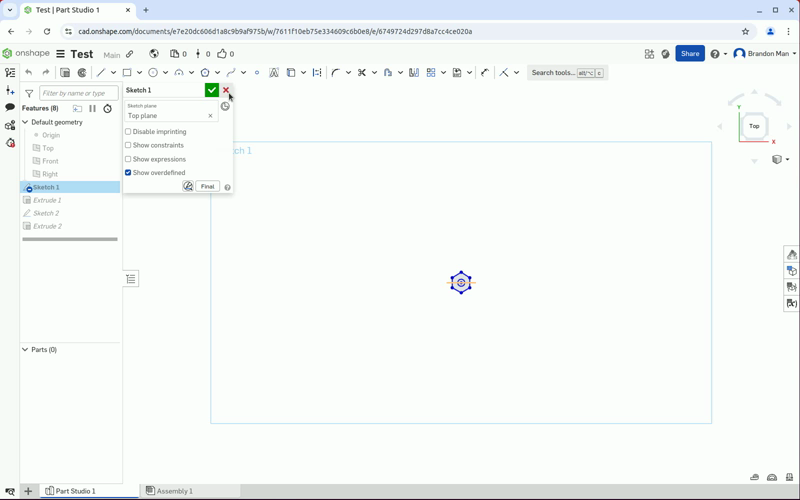
key(shift+s)
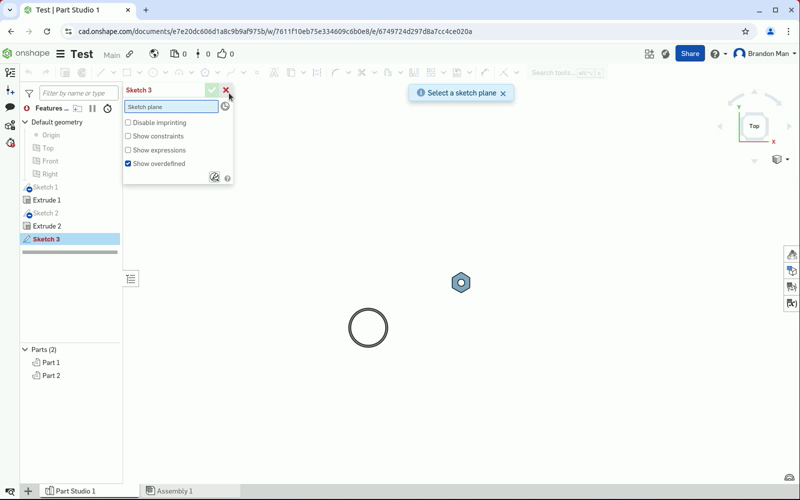
mouse_move(73, 150)
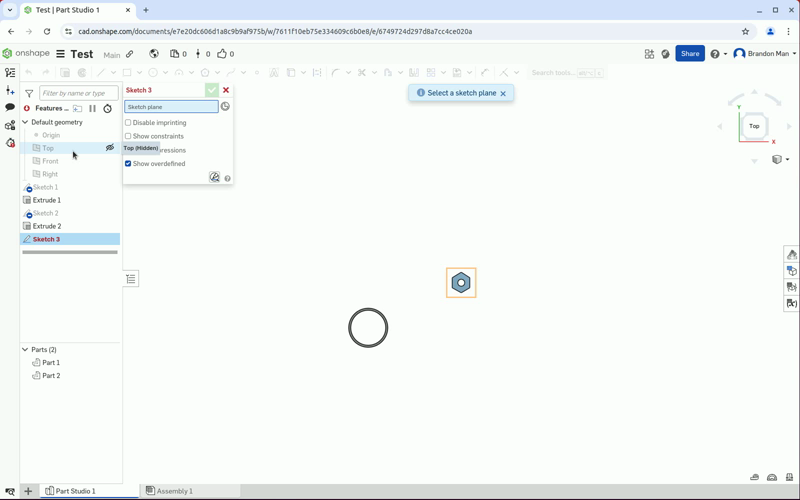
click(73, 150)
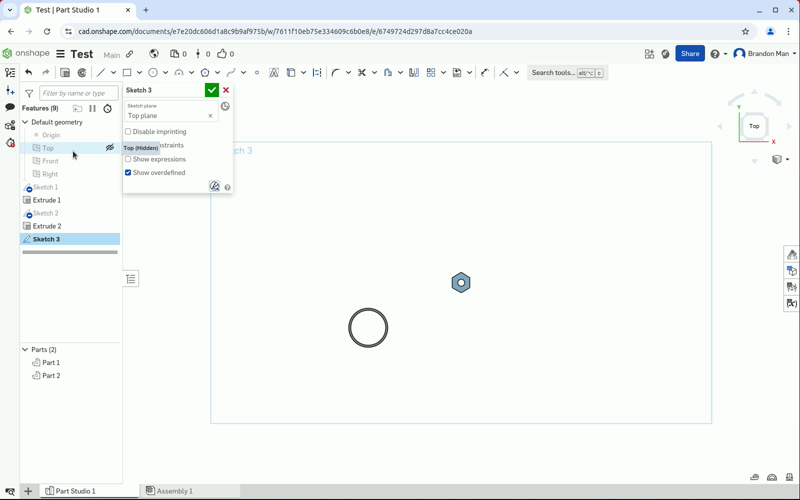
mouse_move(73, 352)
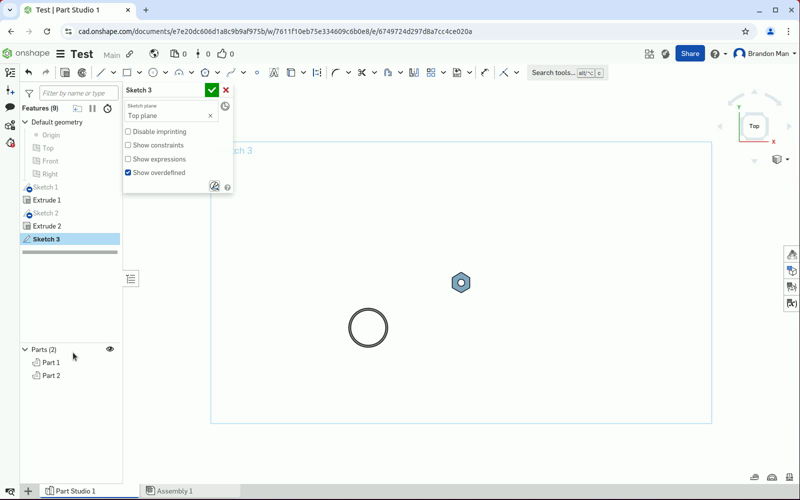
key(y)
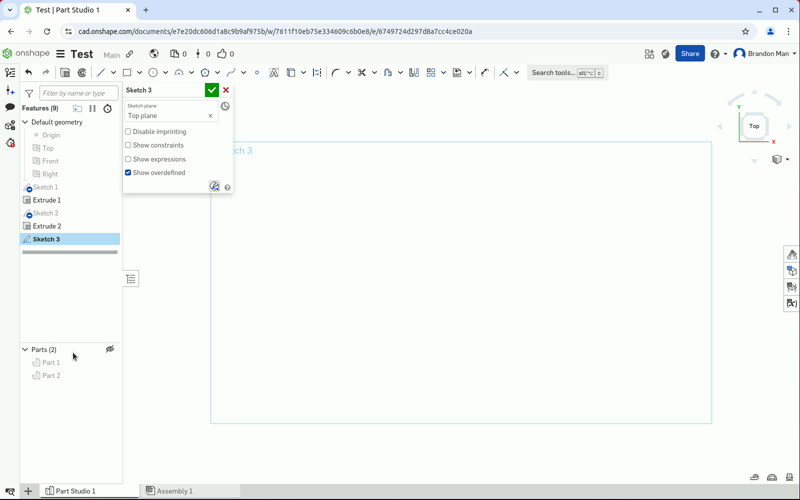
key(c)
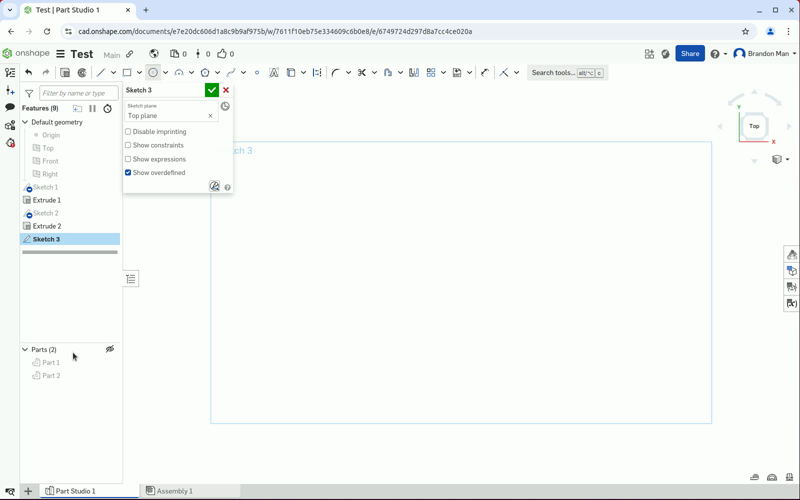
key_down(shift)
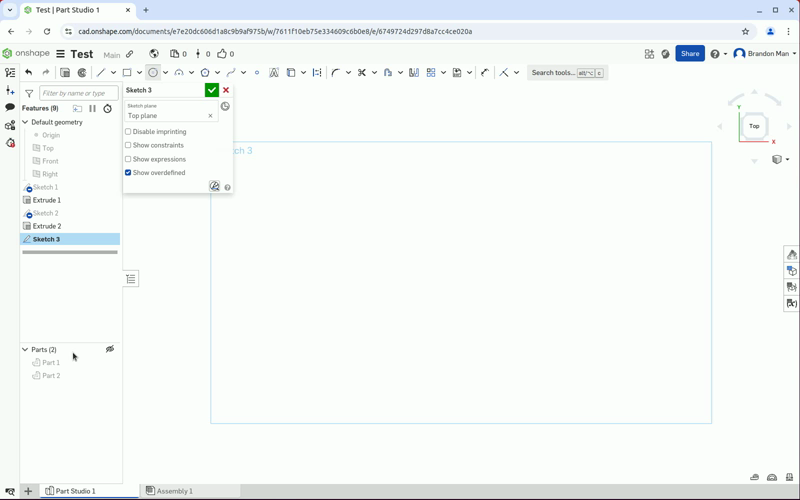
mouse_move(368, 327)
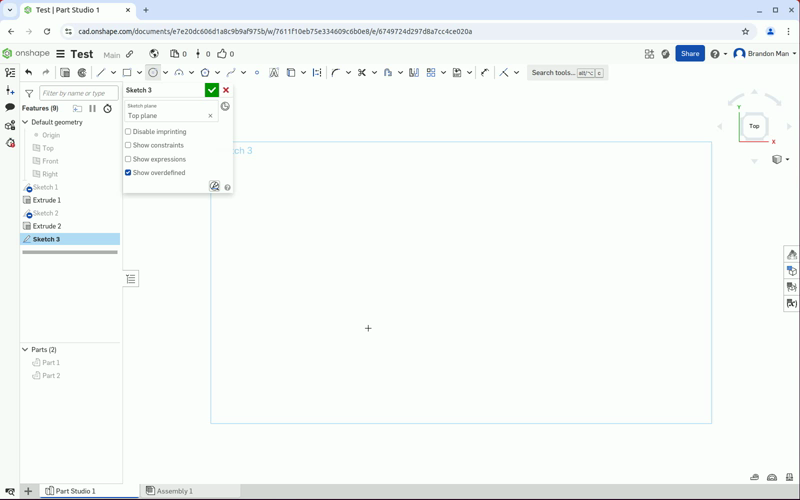
click(368, 327)
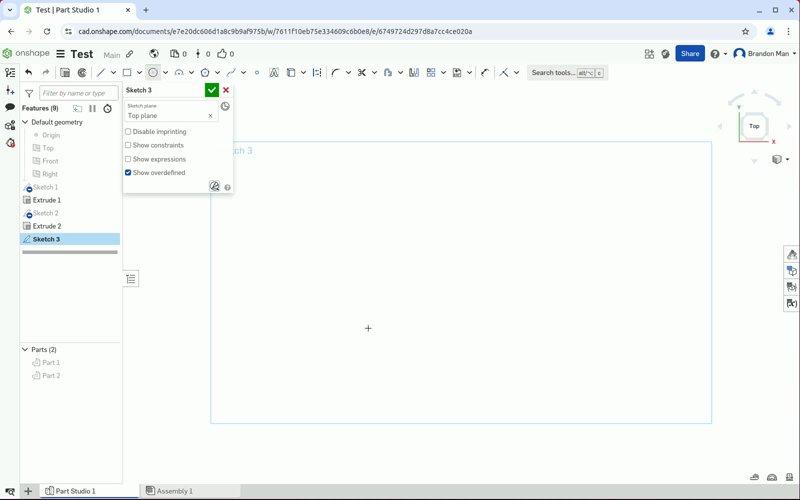
key_up(shift)
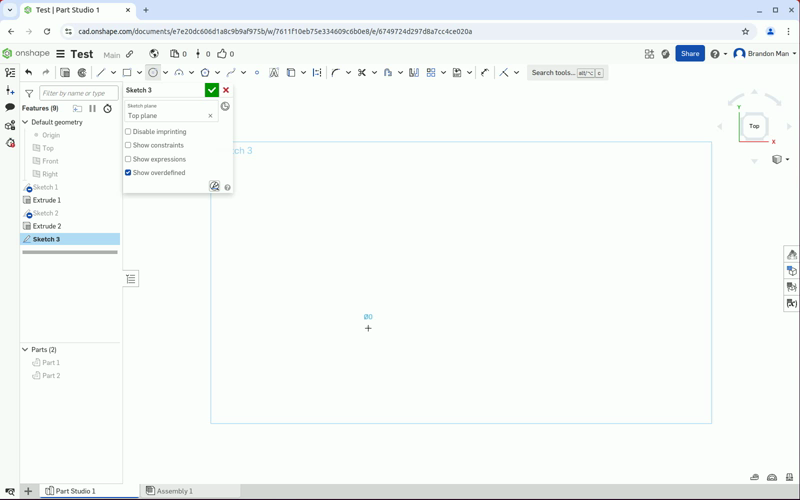
mouse_move(386, 327)
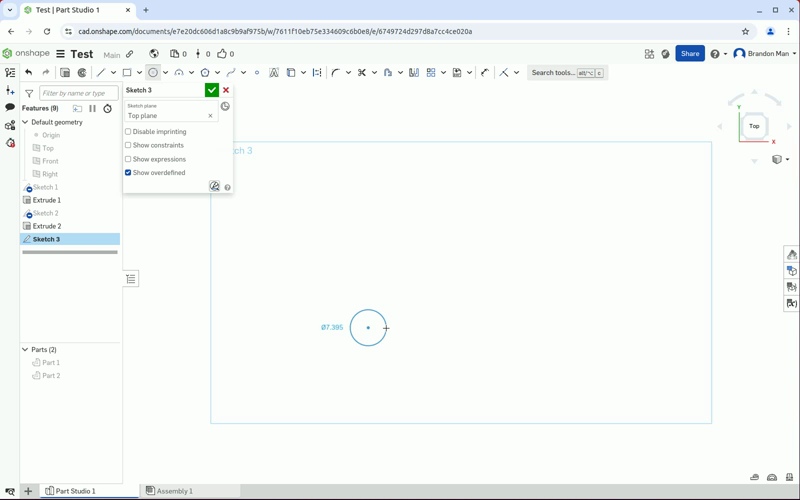
click(386, 327)
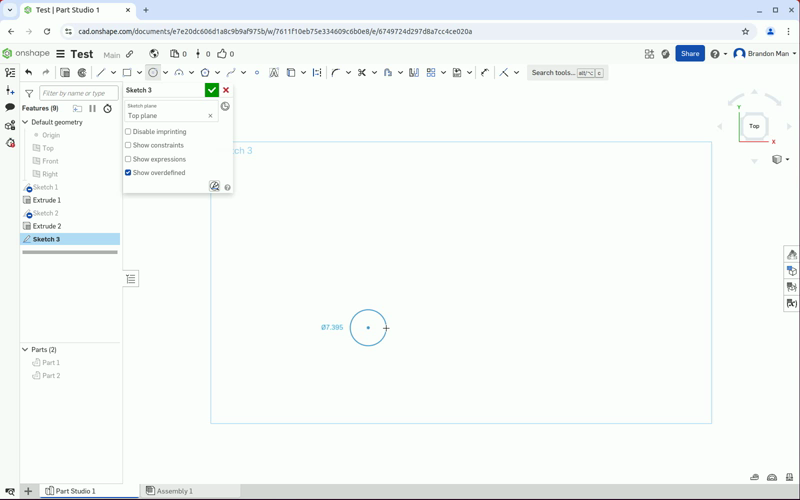
key(esc)
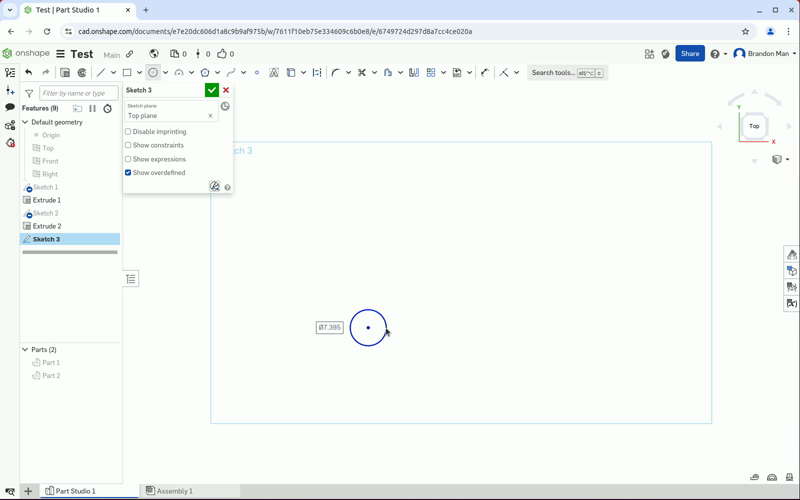
key(c)
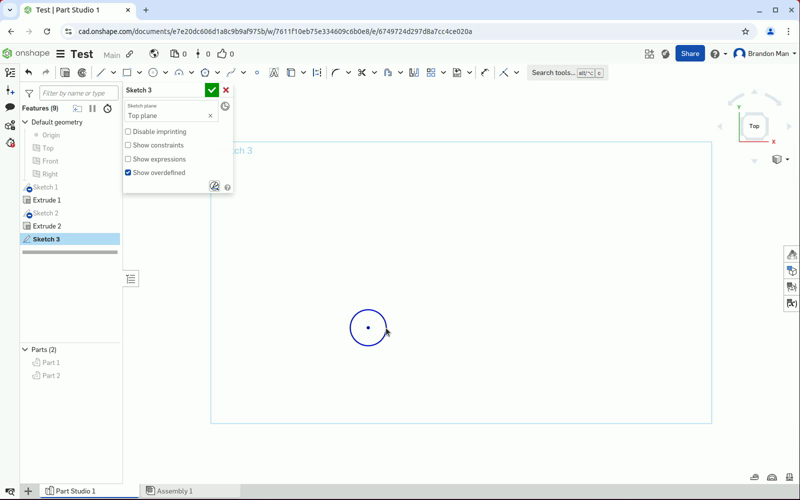
key_down(shift)
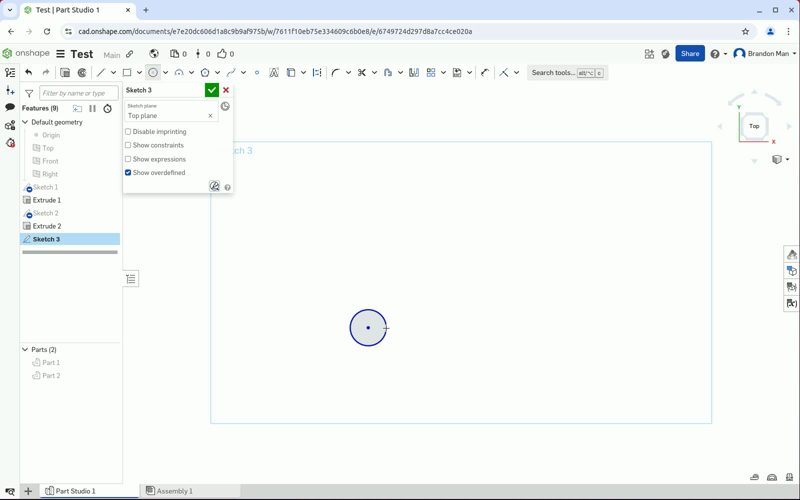
mouse_move(368, 327)
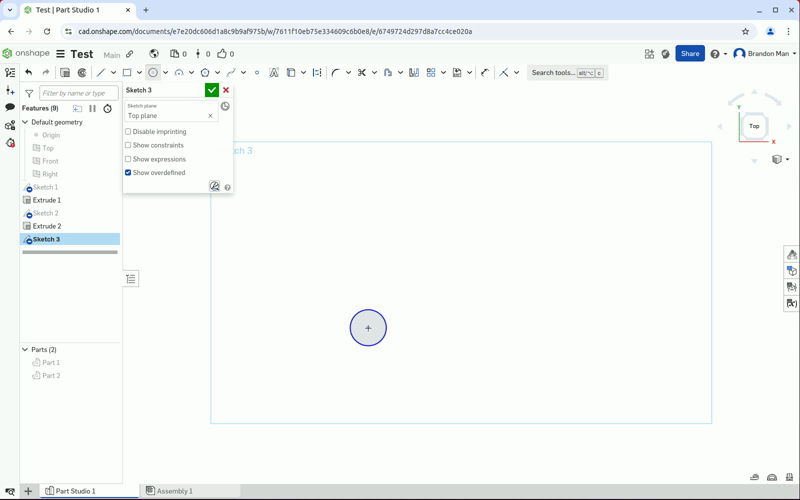
click(368, 327)
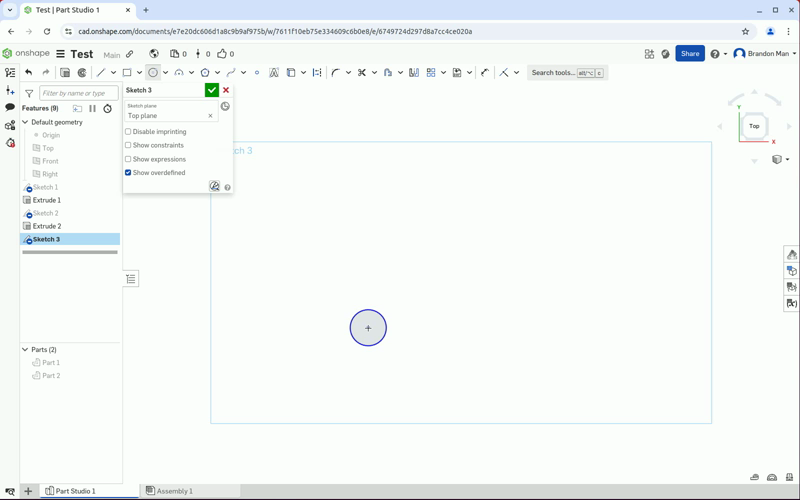
key_up(shift)
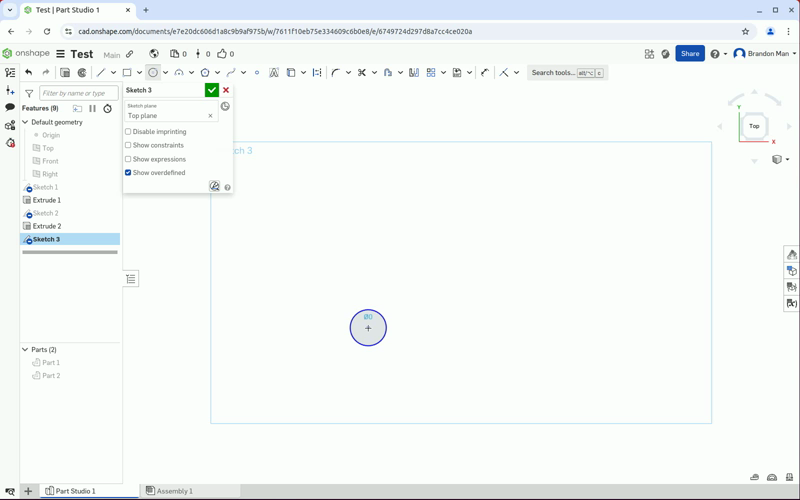
mouse_move(378, 327)
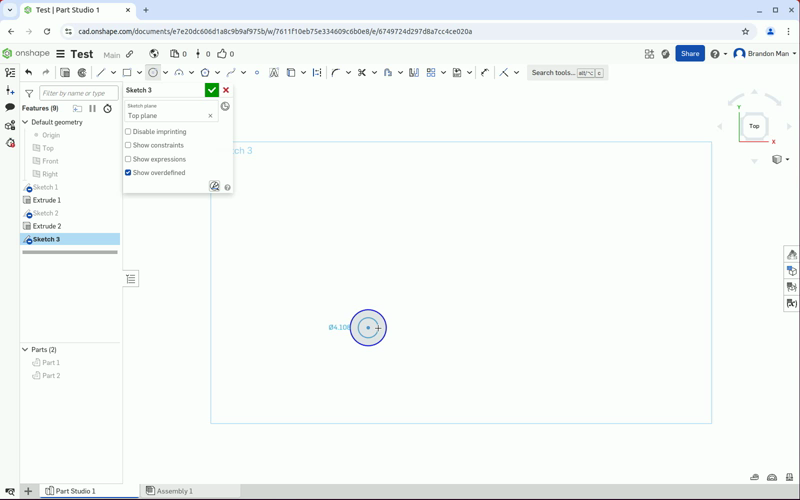
click(378, 327)
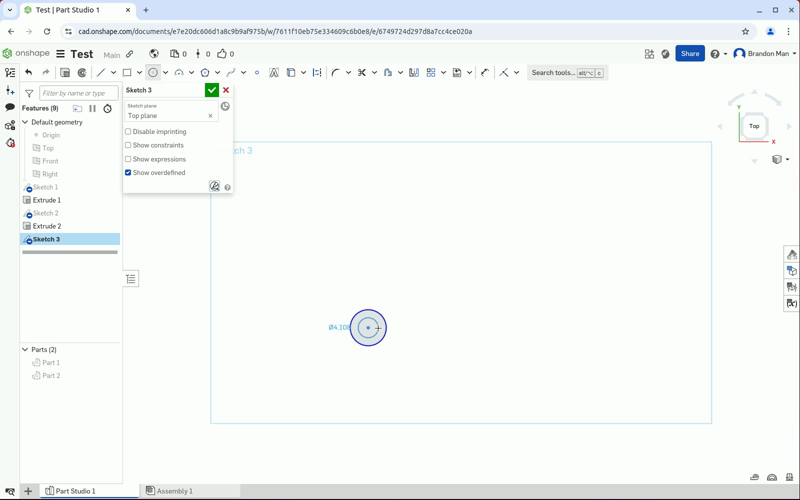
key(esc)
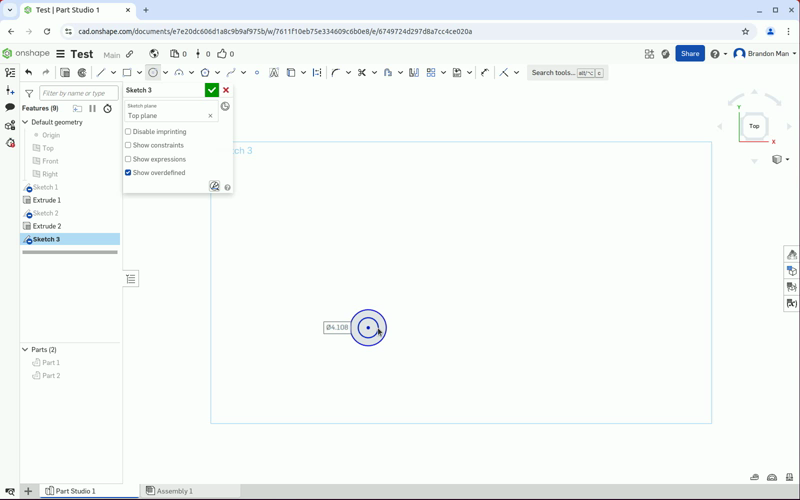
mouse_move(375, 316)
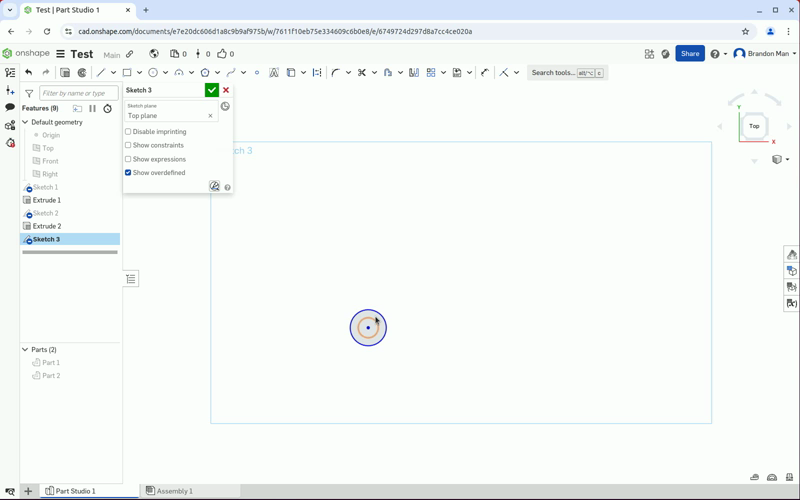
scroll(6)
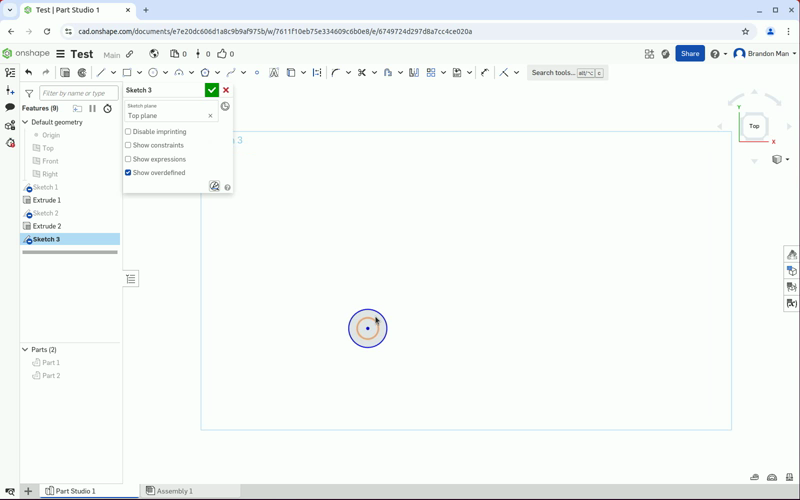
scroll(6)
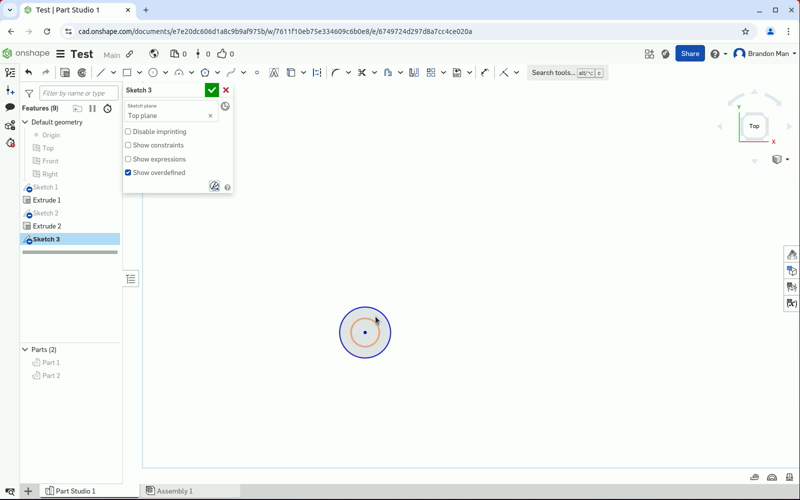
scroll(6)
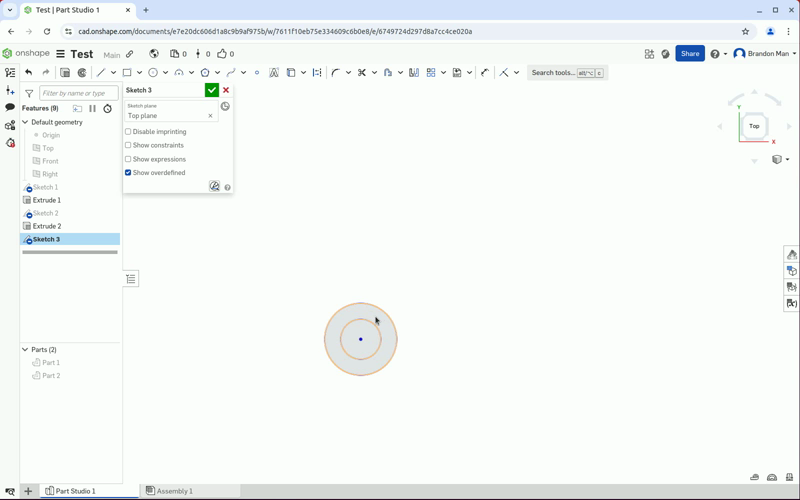
scroll(6)
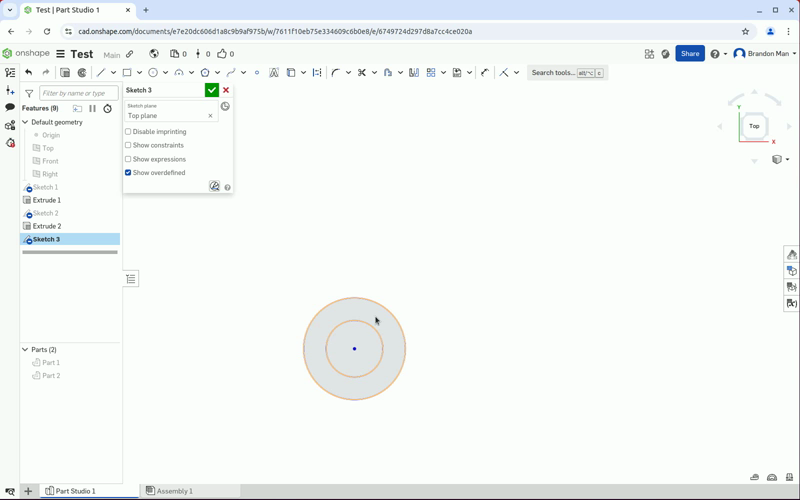
scroll(6)
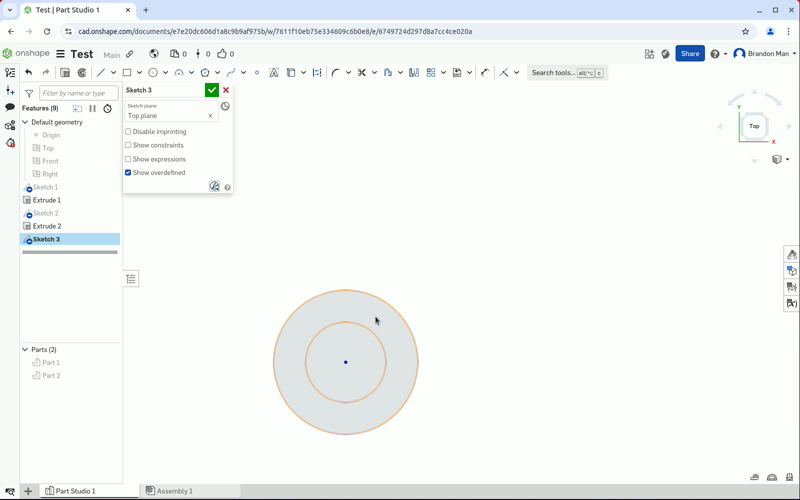
scroll(6)
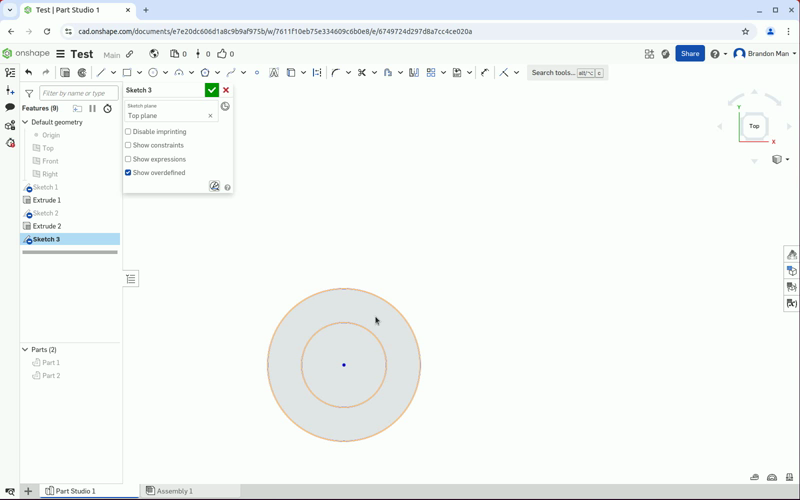
scroll(6)
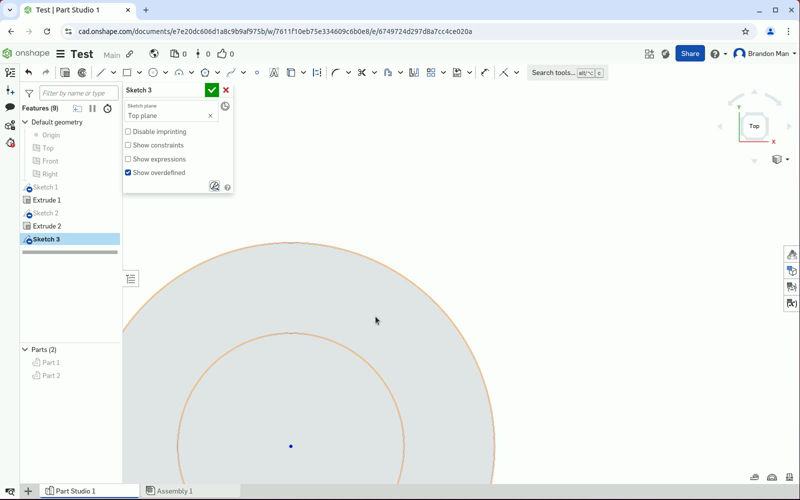
click(375, 316)
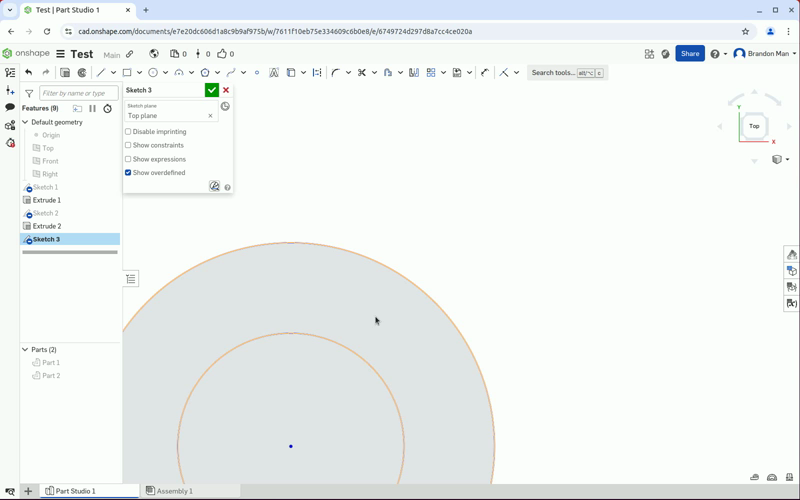
scroll(-6)
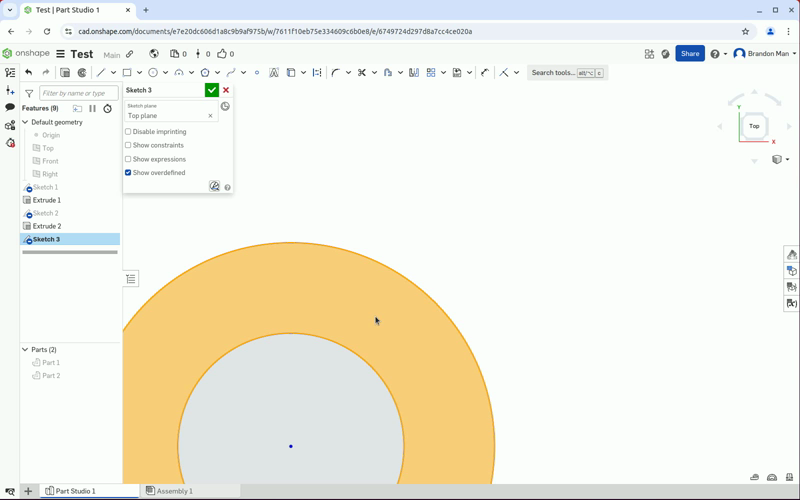
scroll(-6)
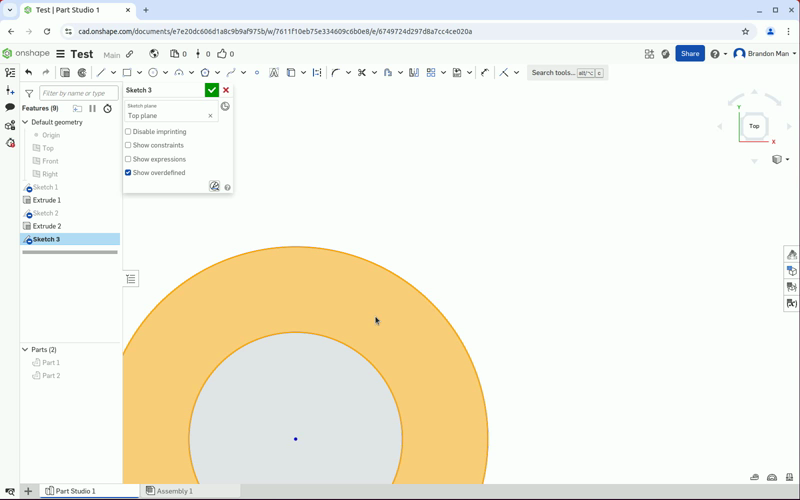
scroll(-6)
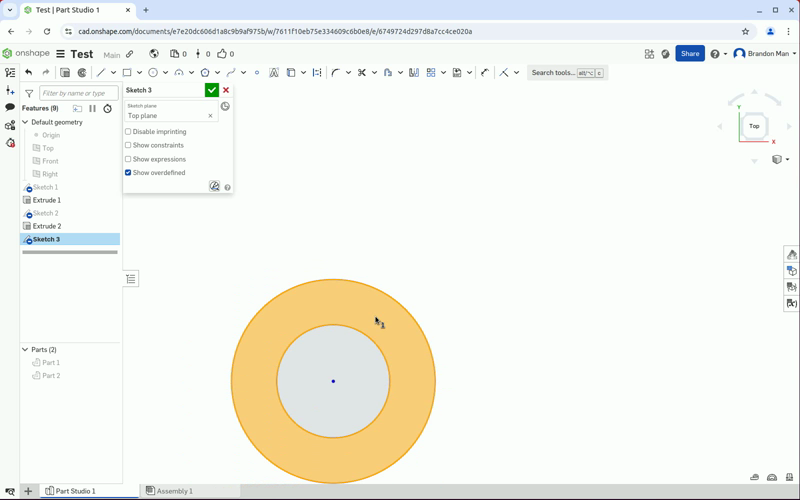
scroll(-6)
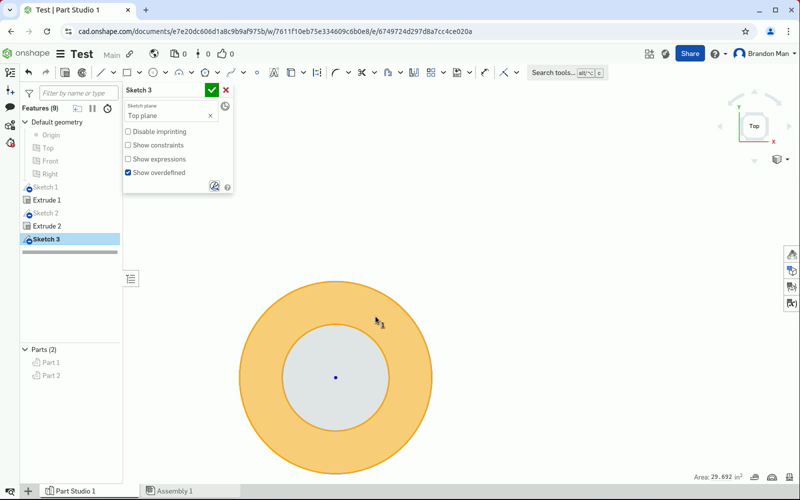
scroll(-6)
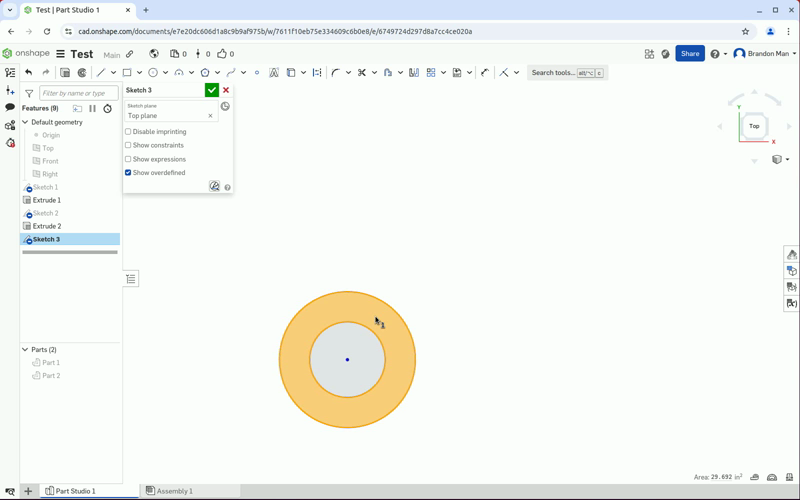
scroll(-6)
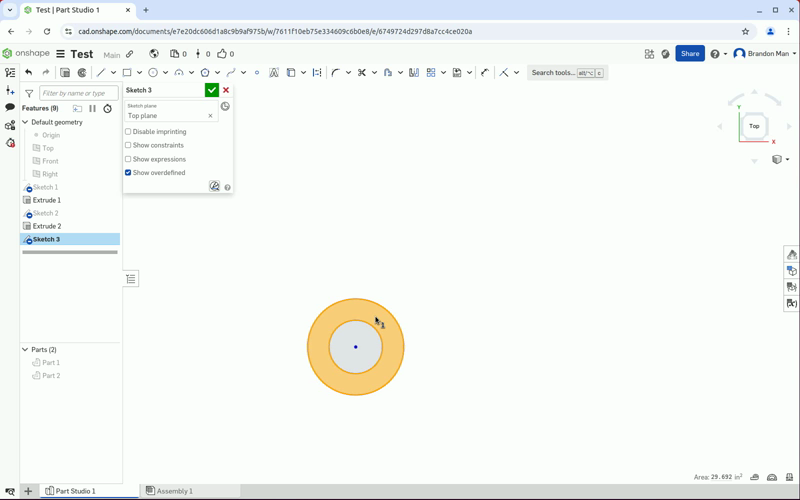
scroll(-6)
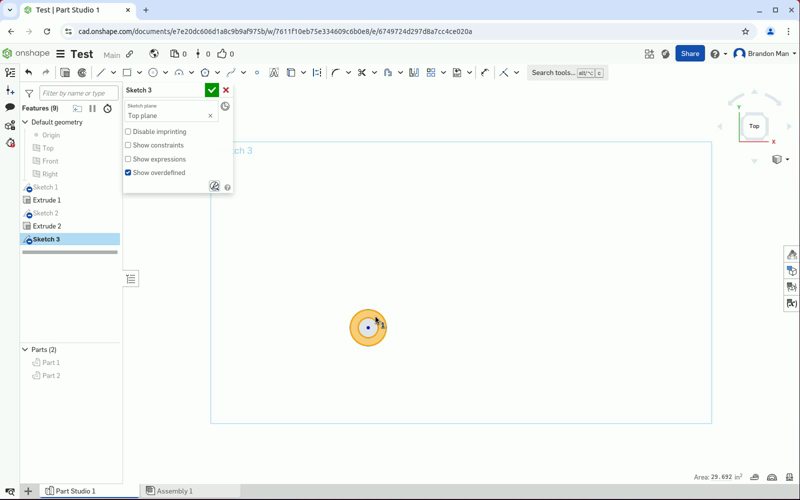
mouse_move(73, 352)
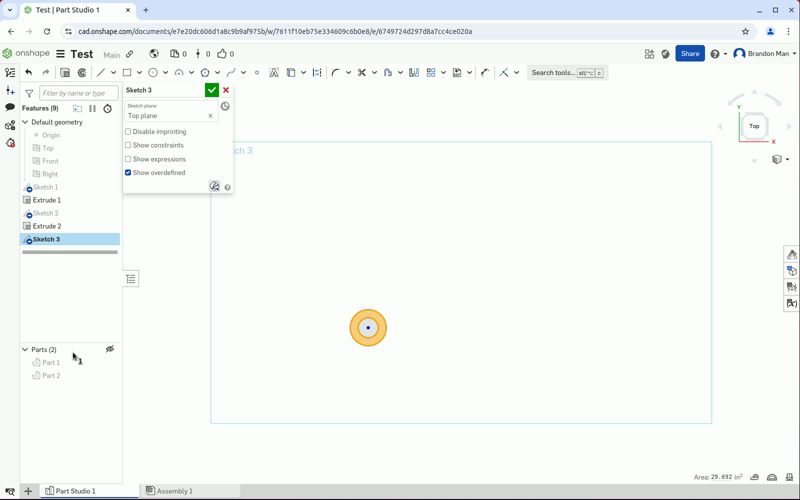
key(shift+y)
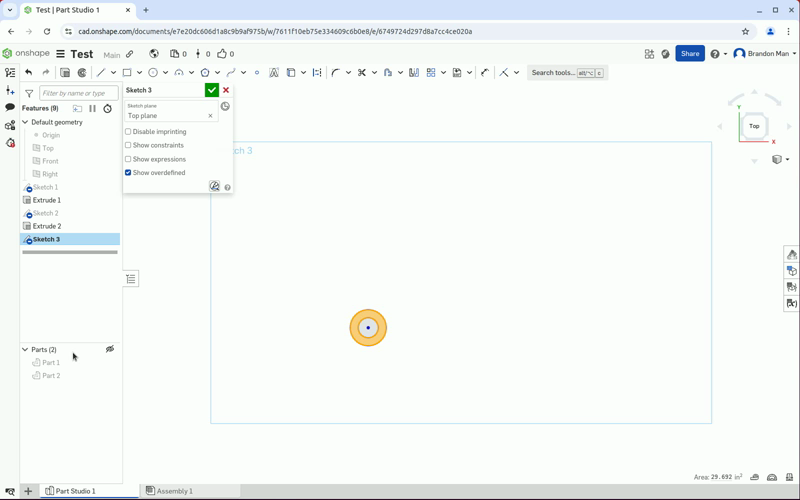
key(shift+e)
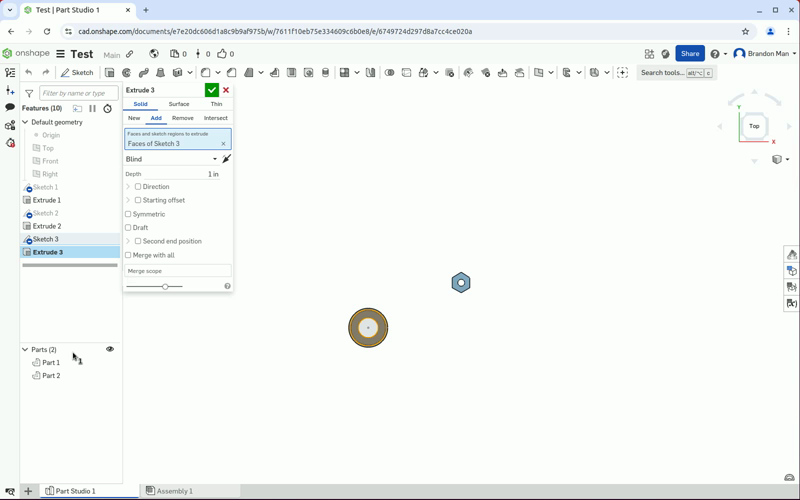
mouse_move(143, 106)
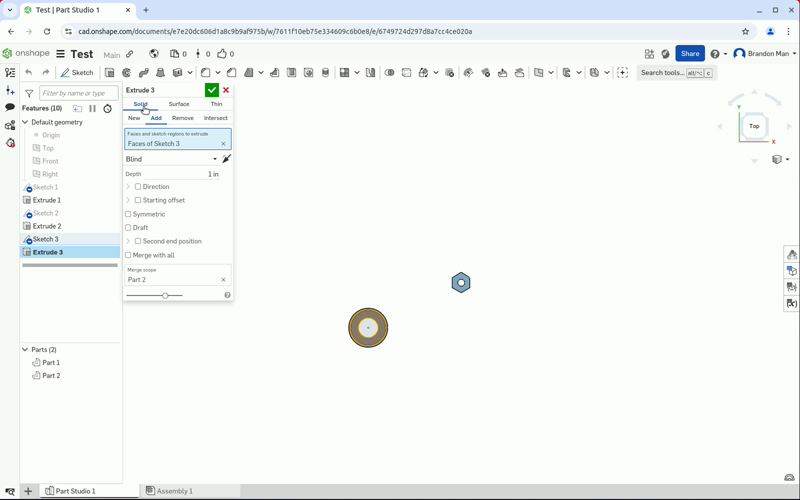
click(143, 106)
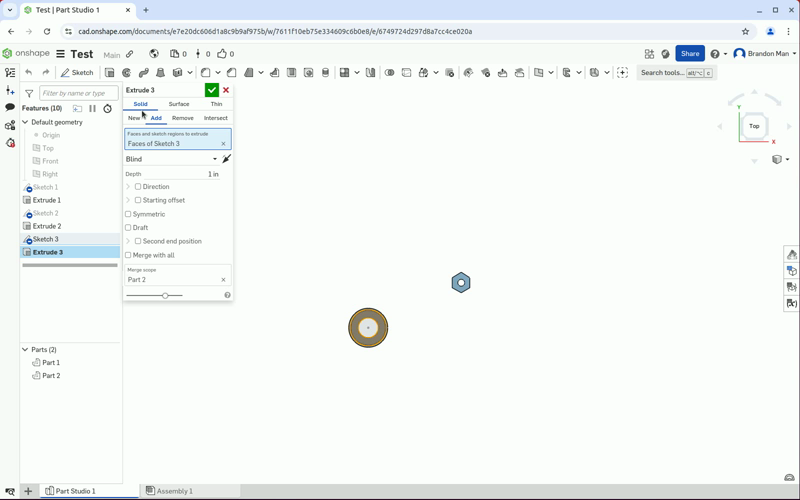
mouse_move(137, 120)
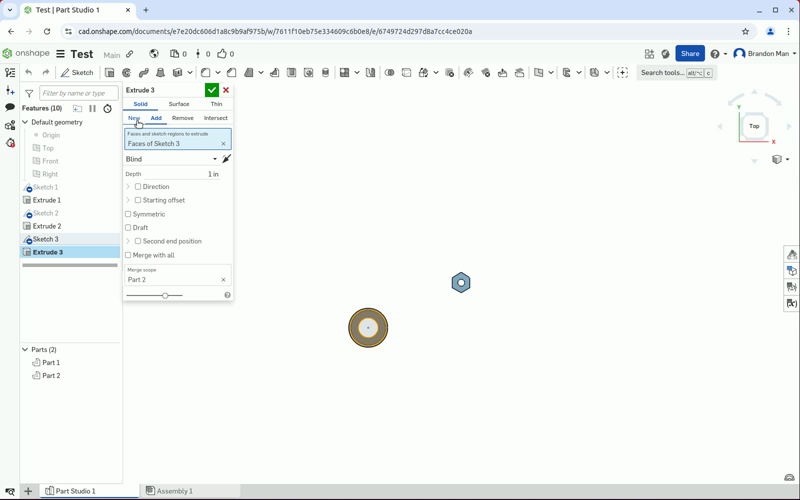
click(137, 120)
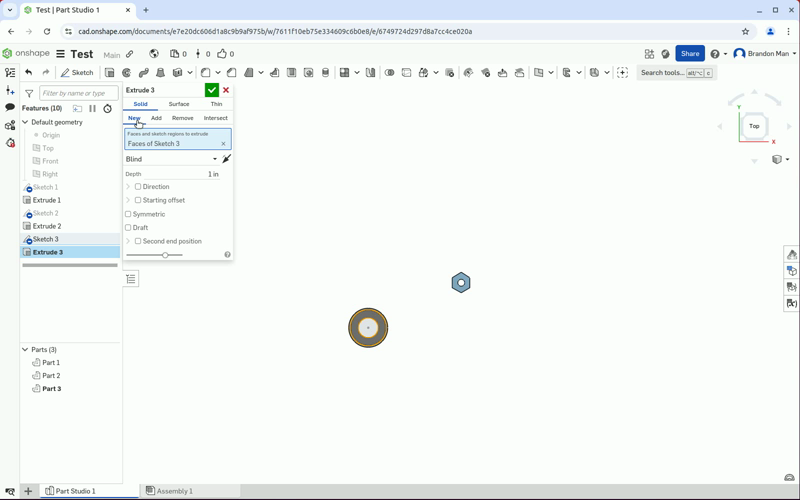
key(tab, 4)
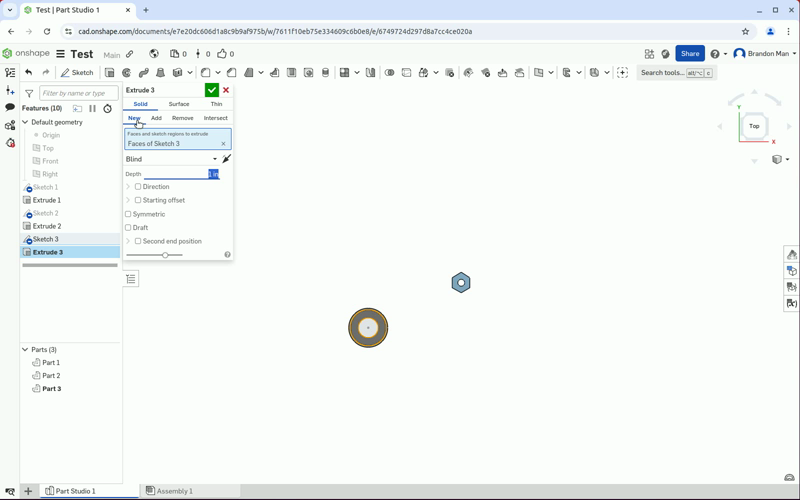
text(2.407)
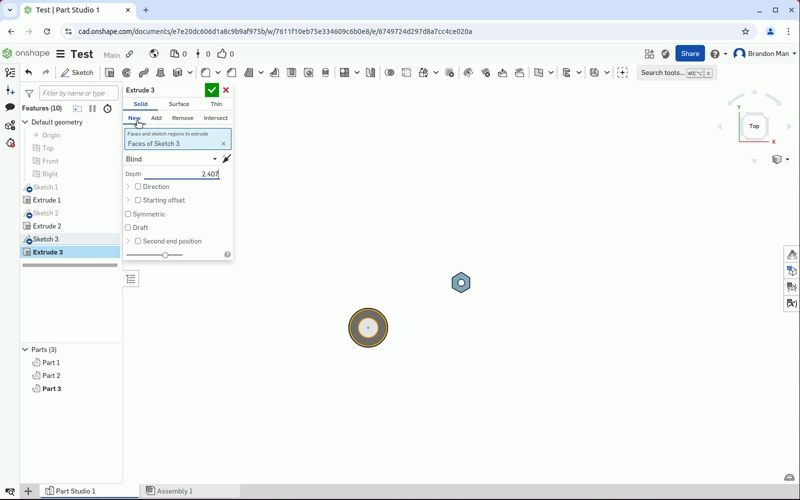
key(tab, 3)
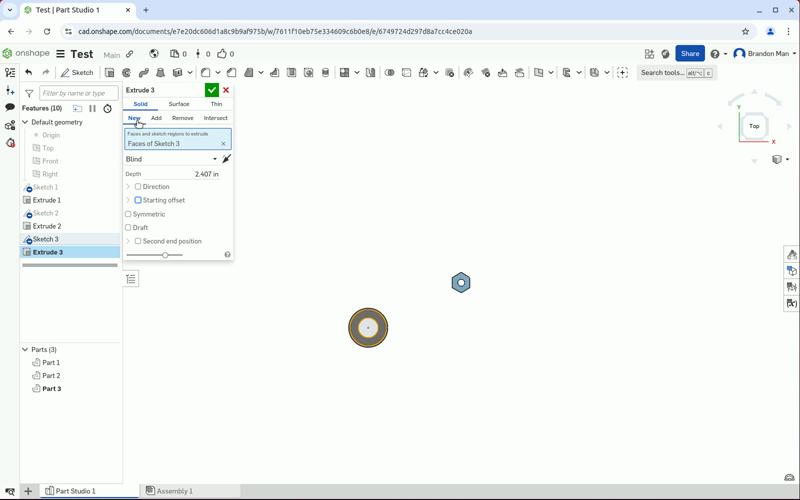
key(tab, 2)
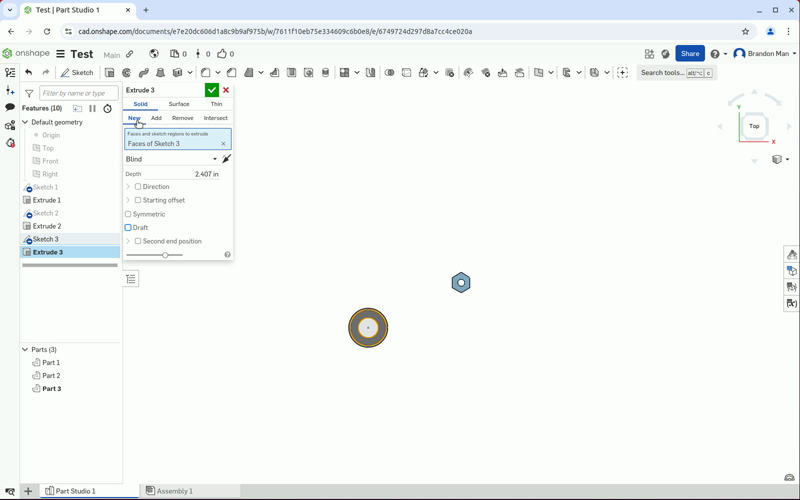
key(space)
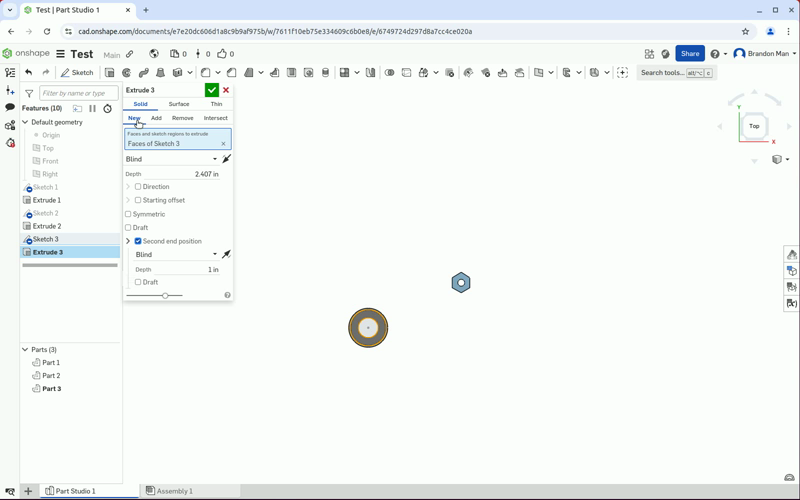
key(tab, 3)
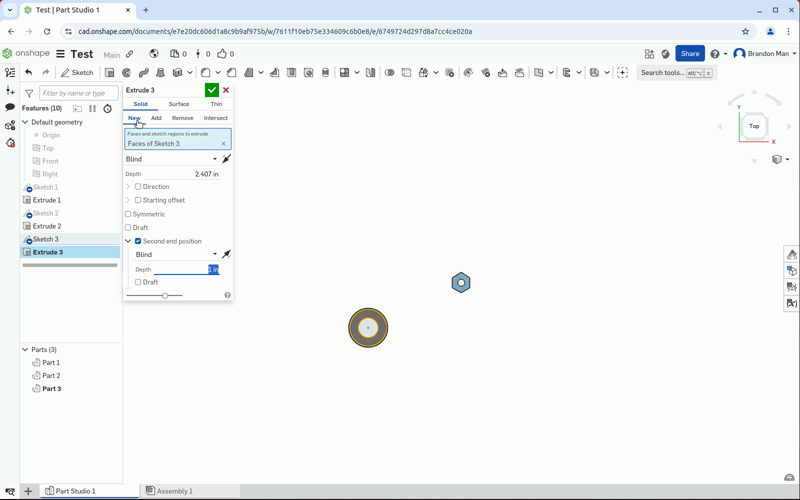
text(-0.241)
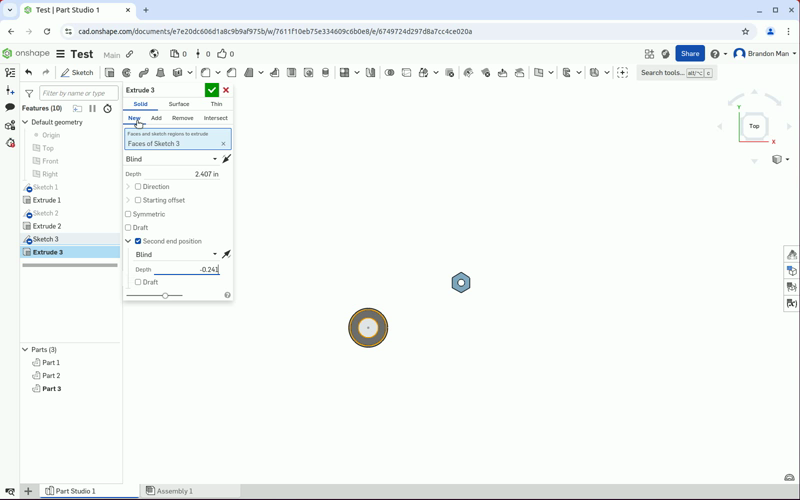
key(enter)
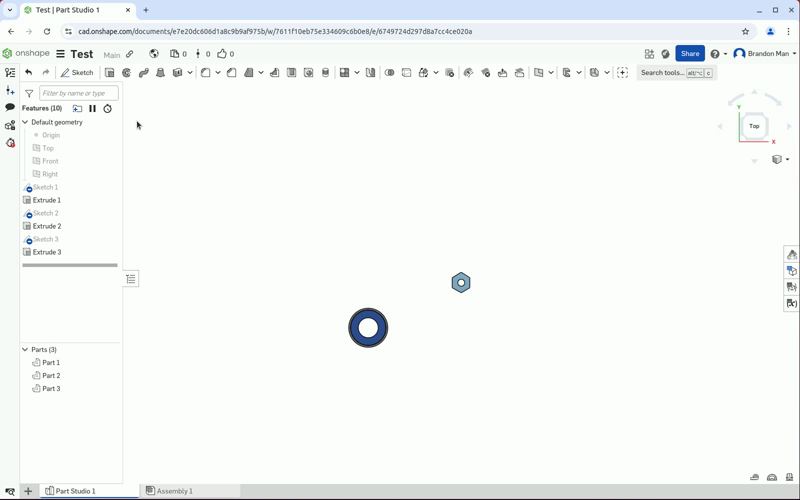
key(shift+h)
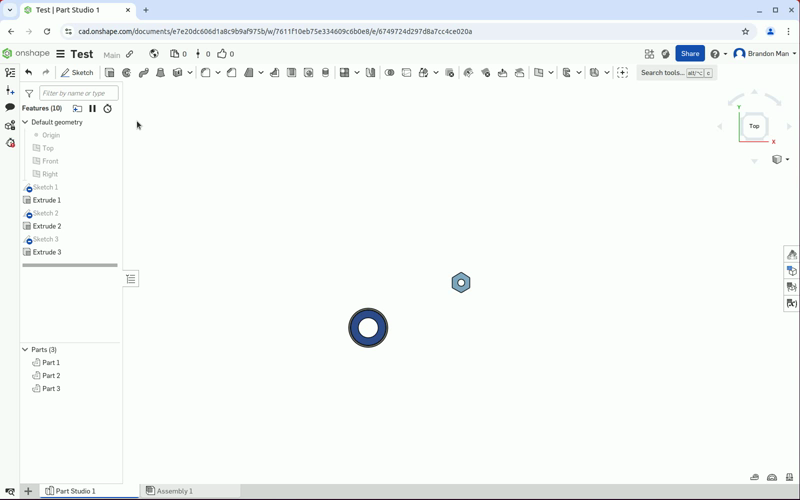
key(shift+h)
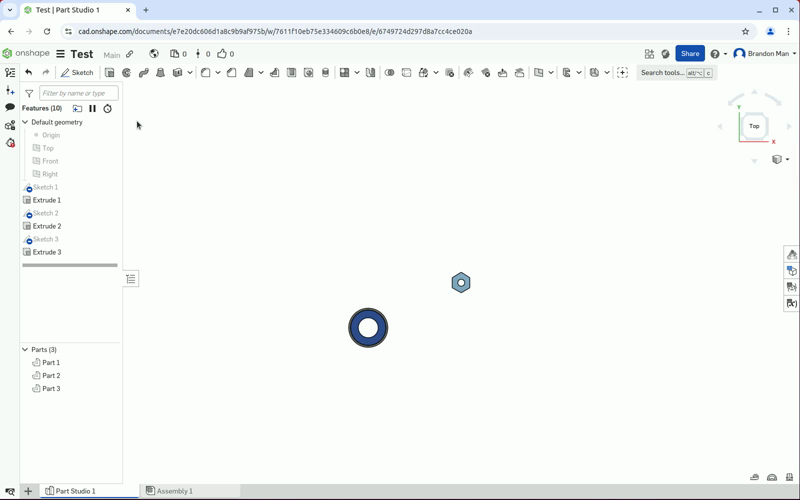
mouse_move(73, 189)
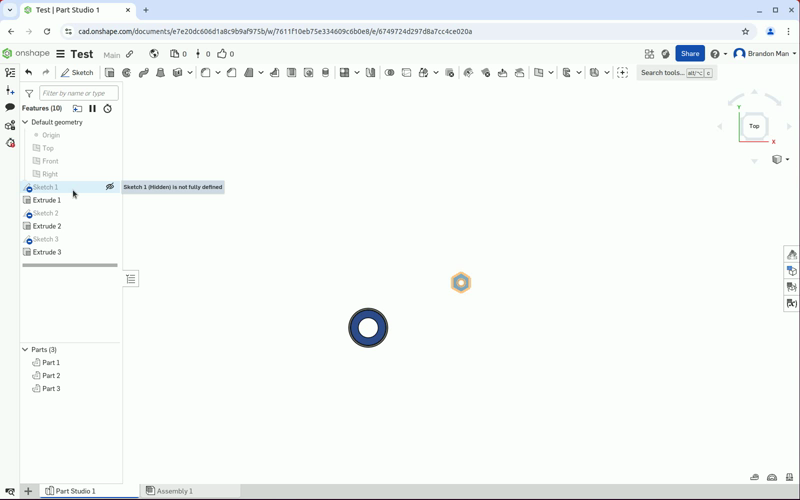
click(73, 189)
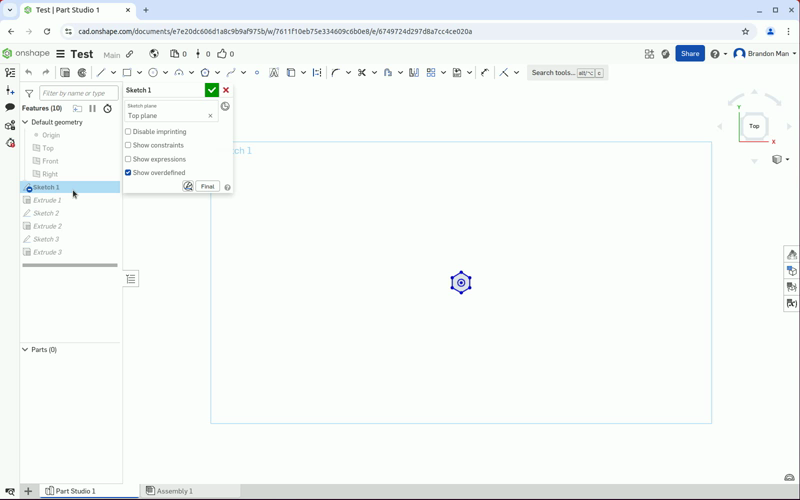
mouse_move(229, 92)
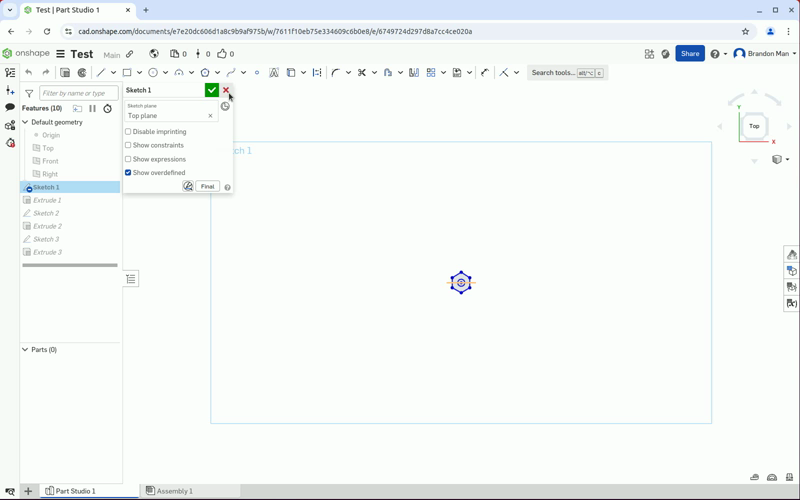
click(229, 92)
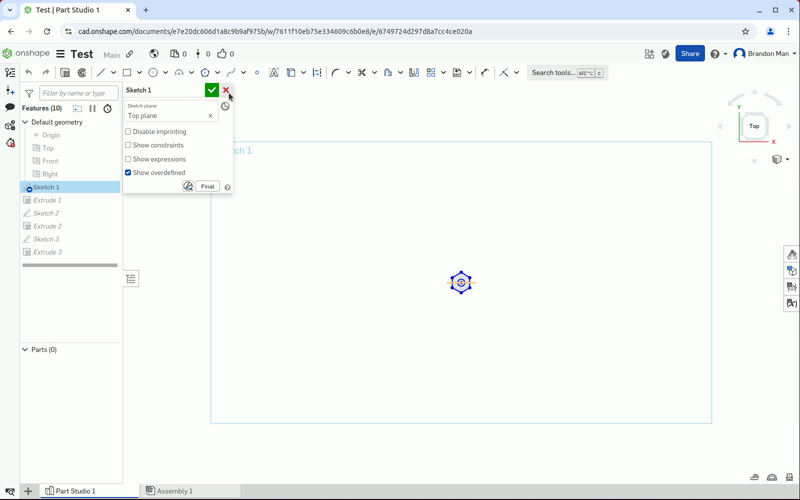
key(shift+s)
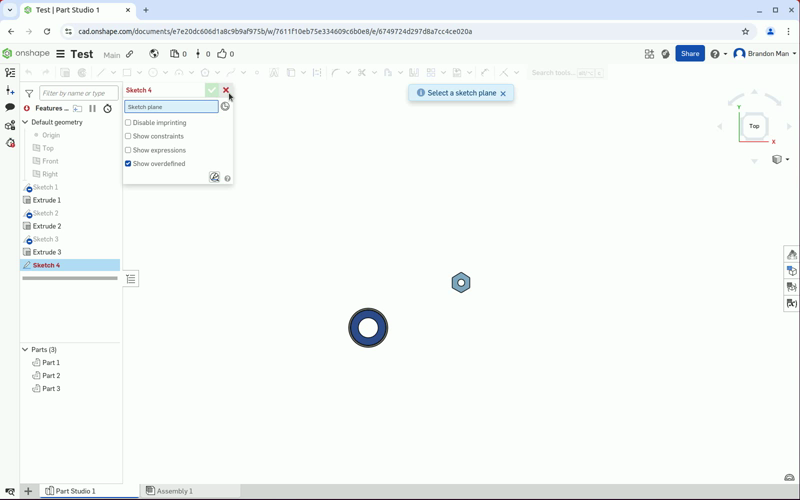
mouse_move(73, 150)
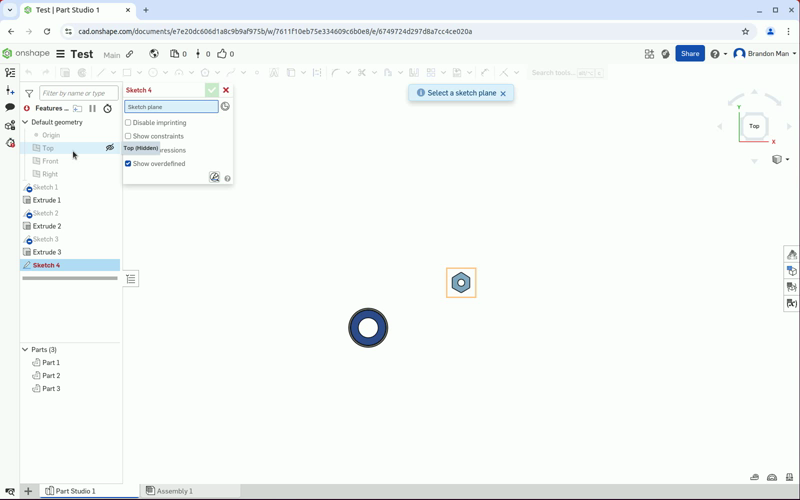
click(73, 150)
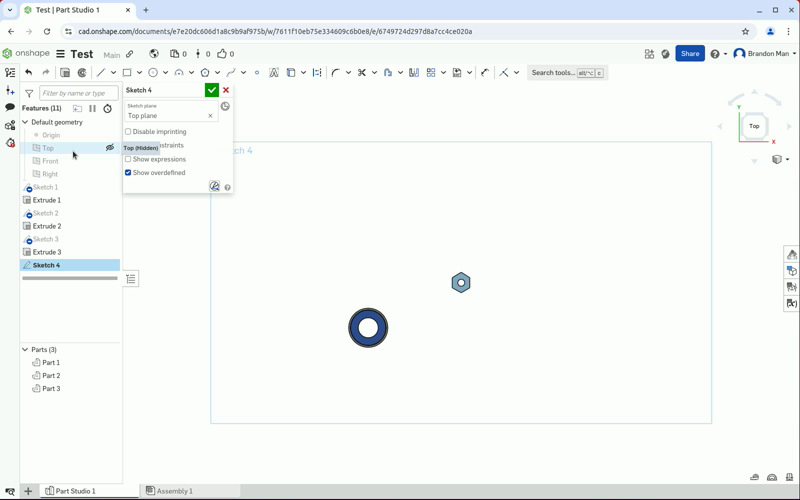
mouse_move(73, 352)
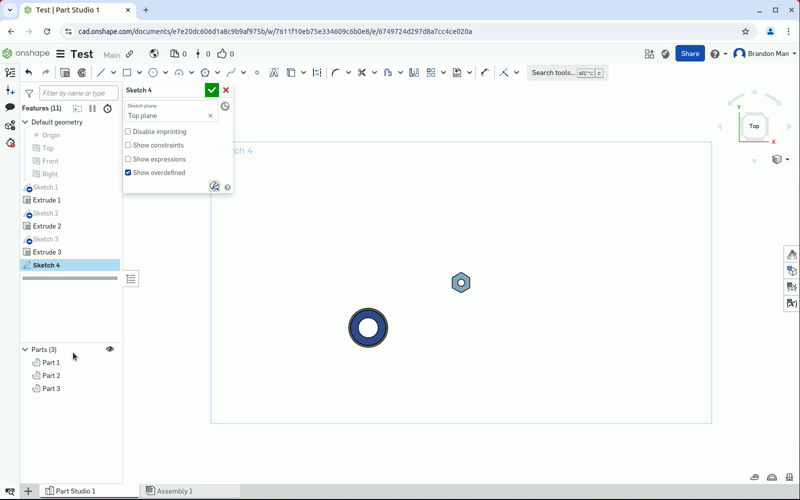
key(y)
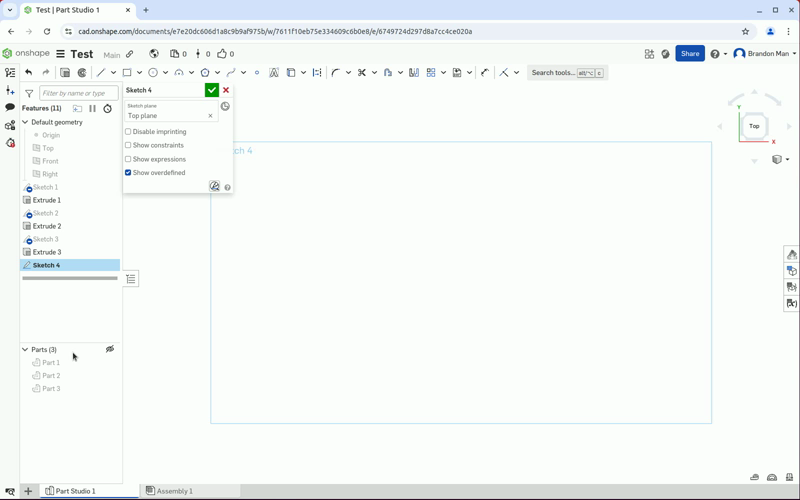
key(c)
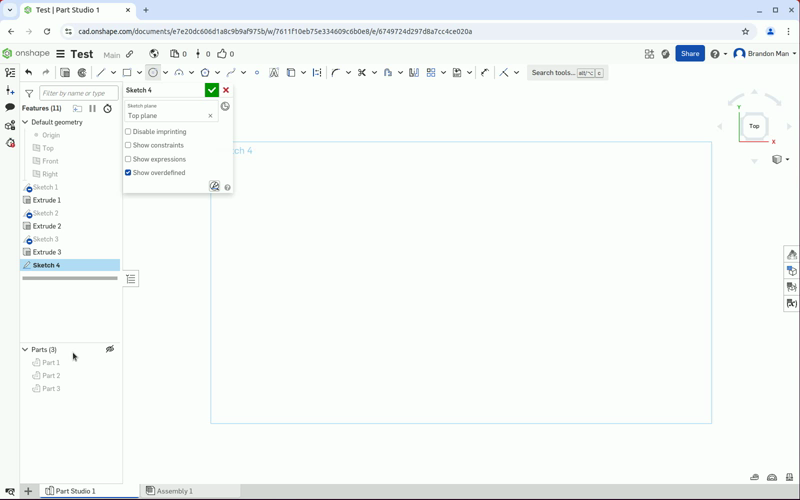
key_down(shift)
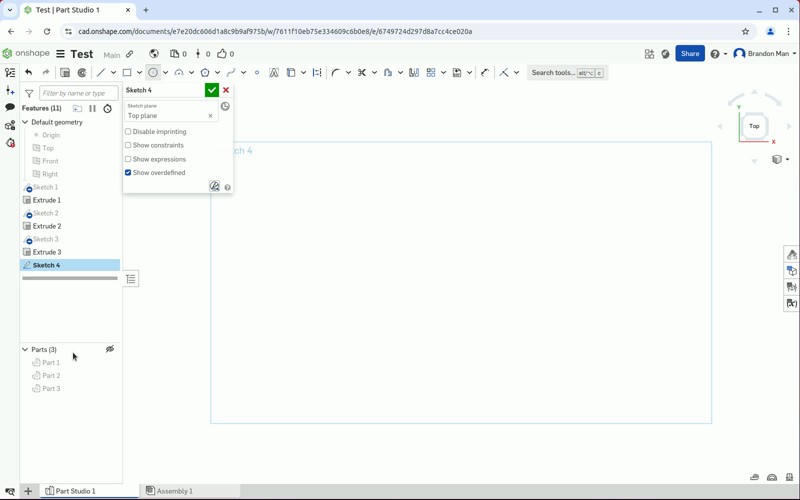
mouse_move(368, 327)
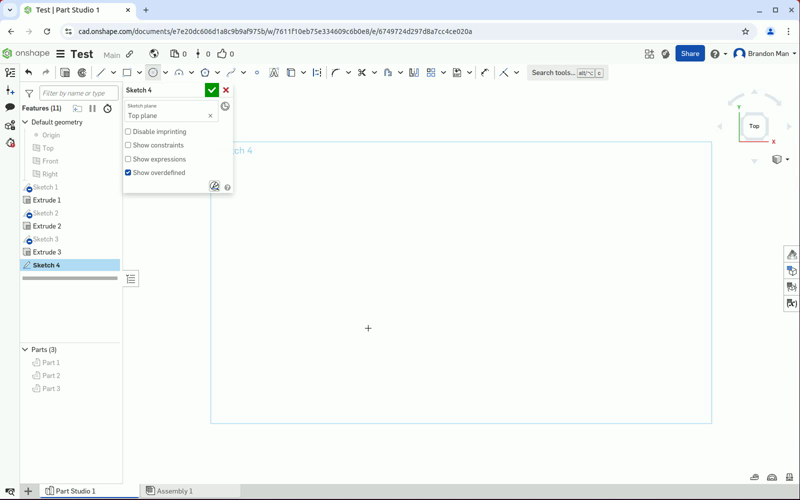
click(368, 327)
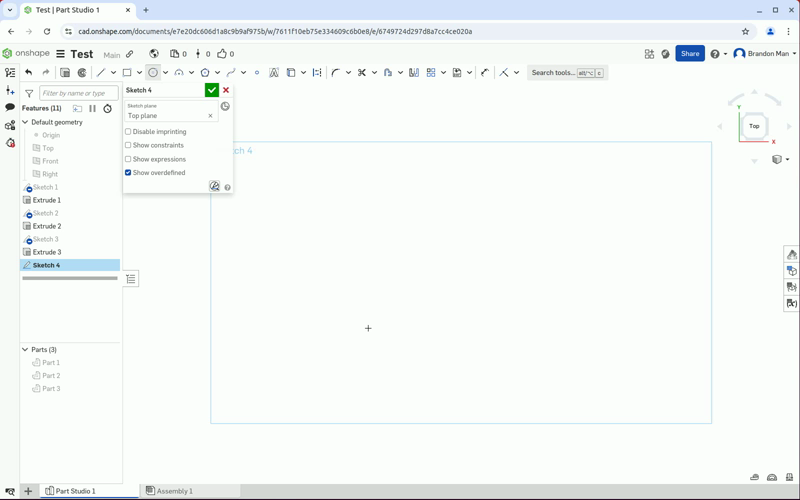
key_up(shift)
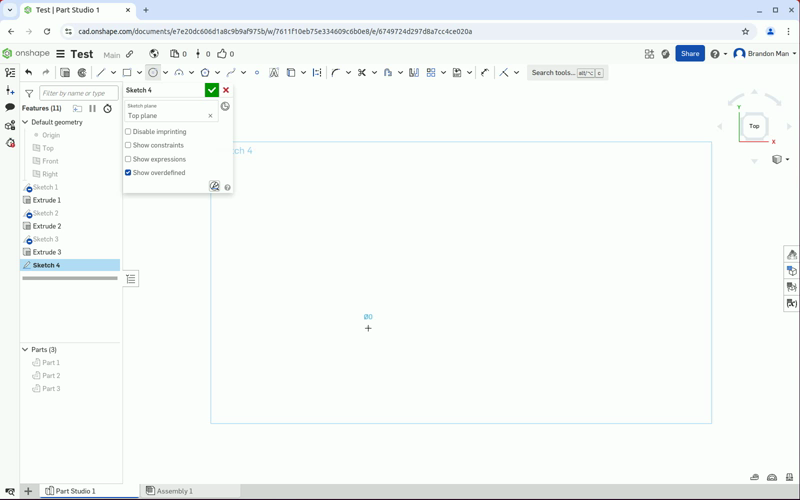
mouse_move(378, 327)
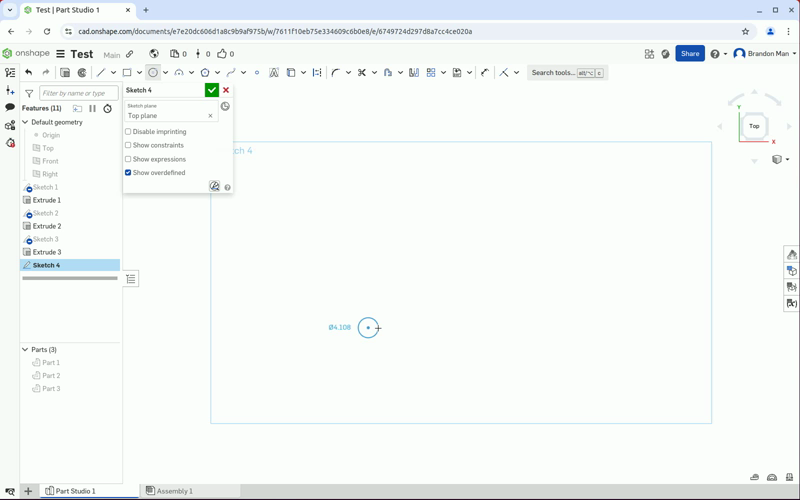
click(378, 327)
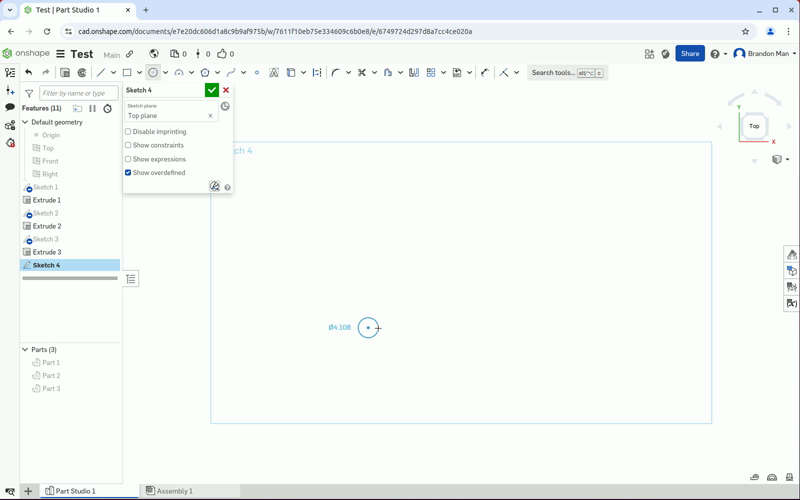
key(esc)
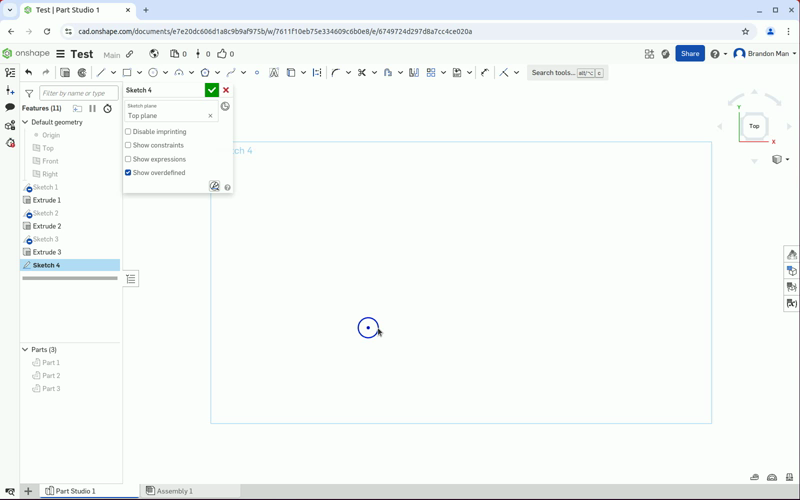
key(c)
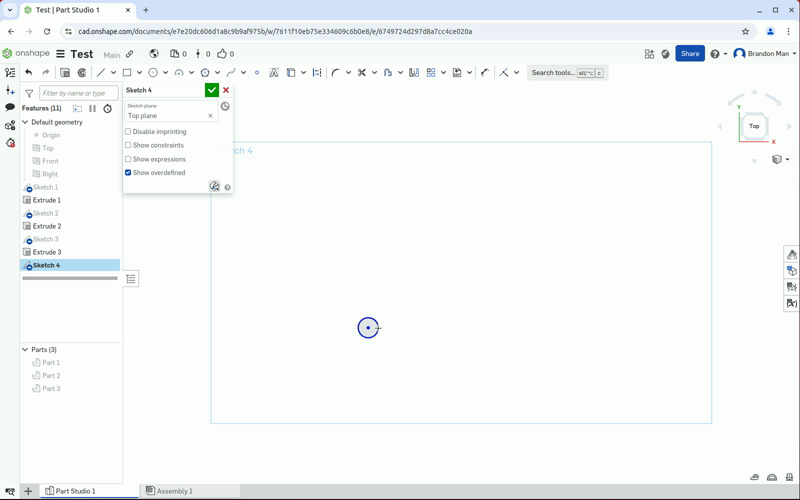
key_down(shift)
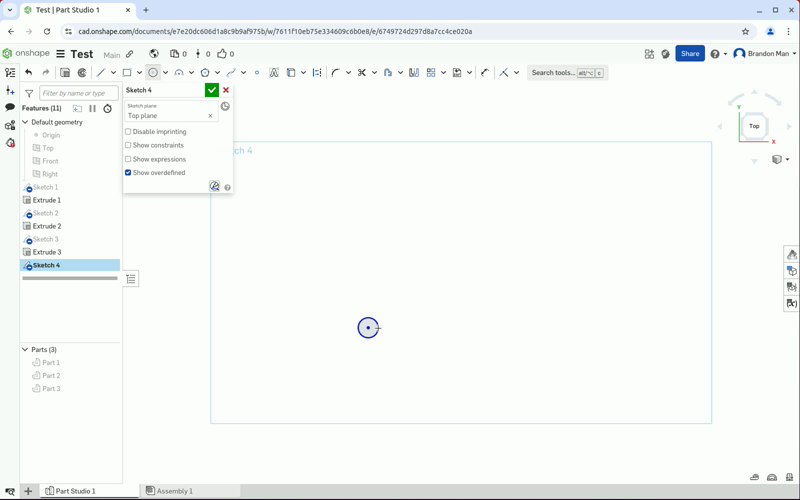
mouse_move(368, 327)
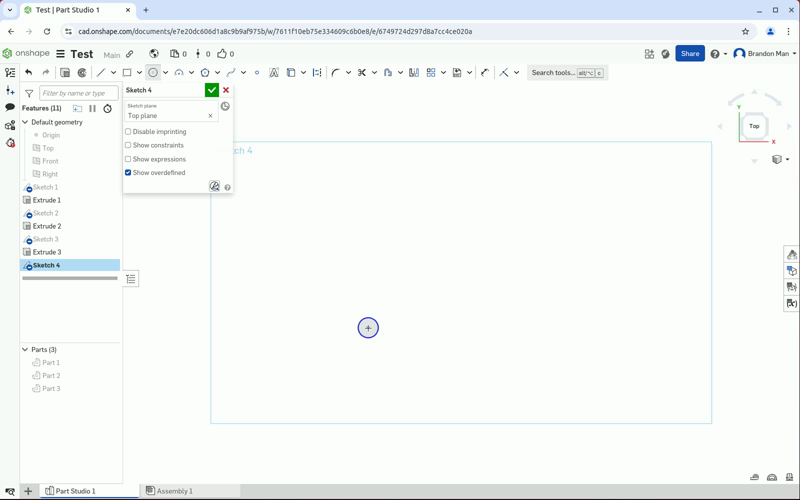
click(368, 327)
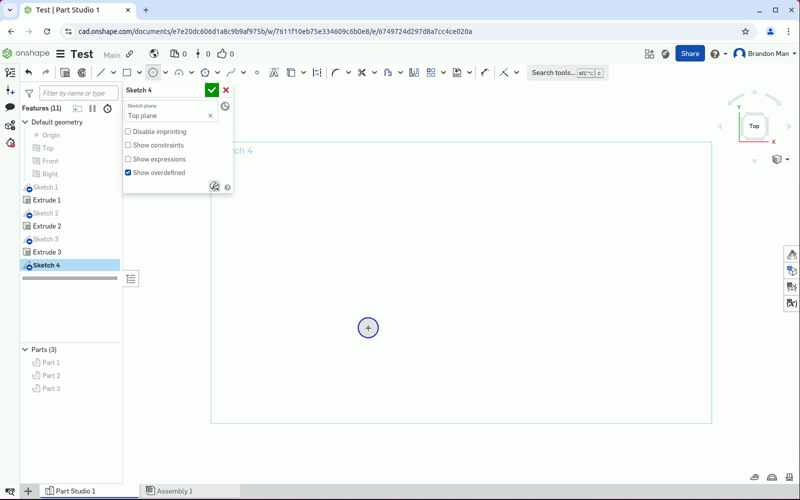
key_up(shift)
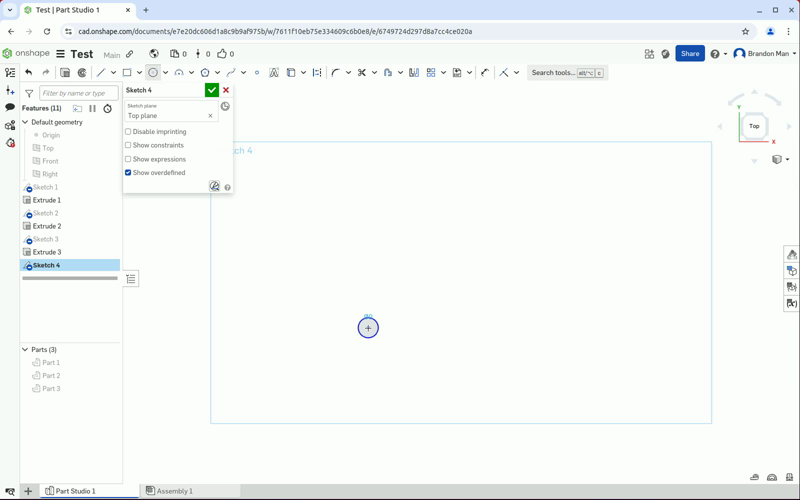
mouse_move(375, 327)
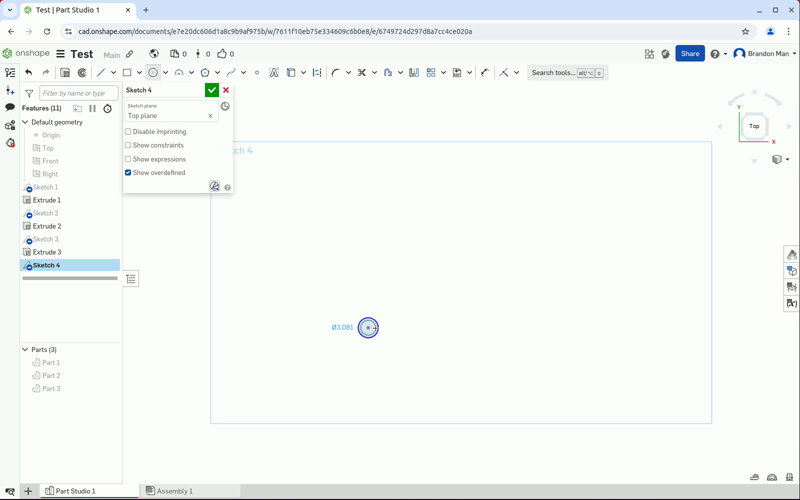
scroll(6)
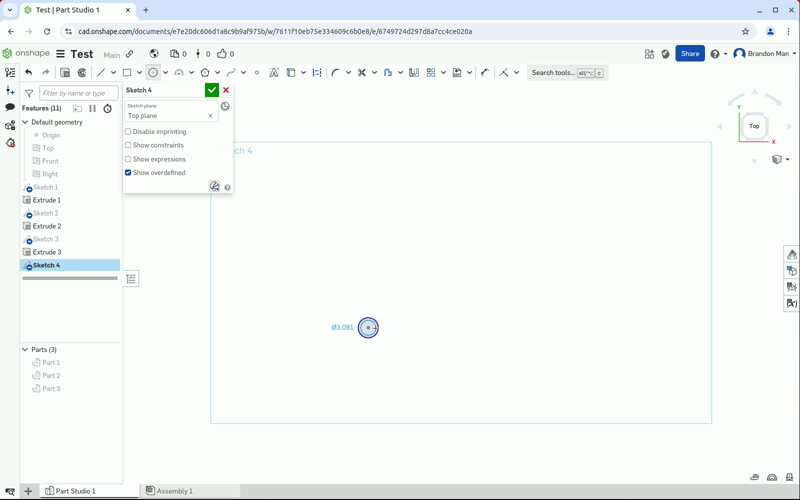
scroll(6)
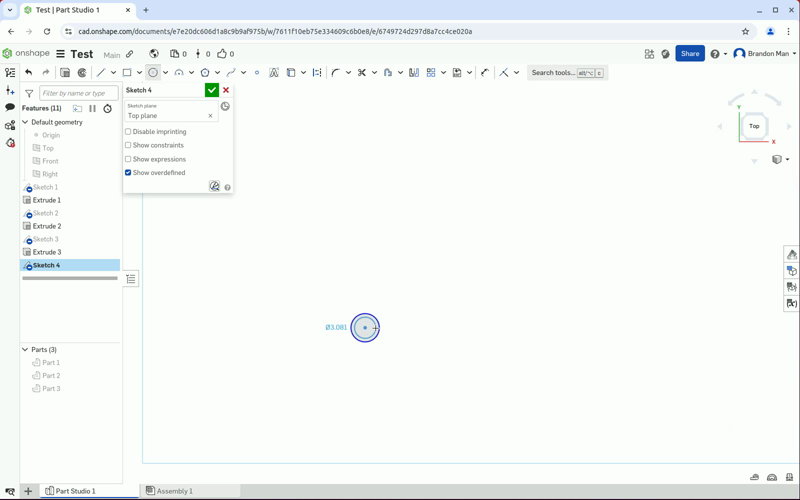
scroll(6)
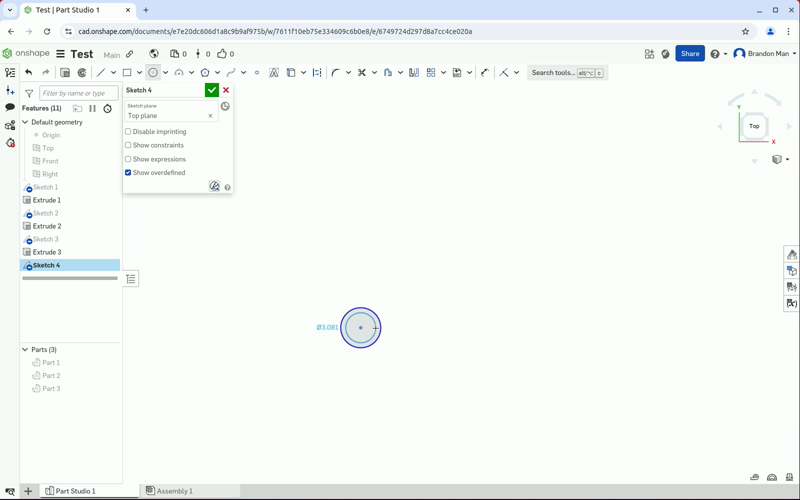
scroll(6)
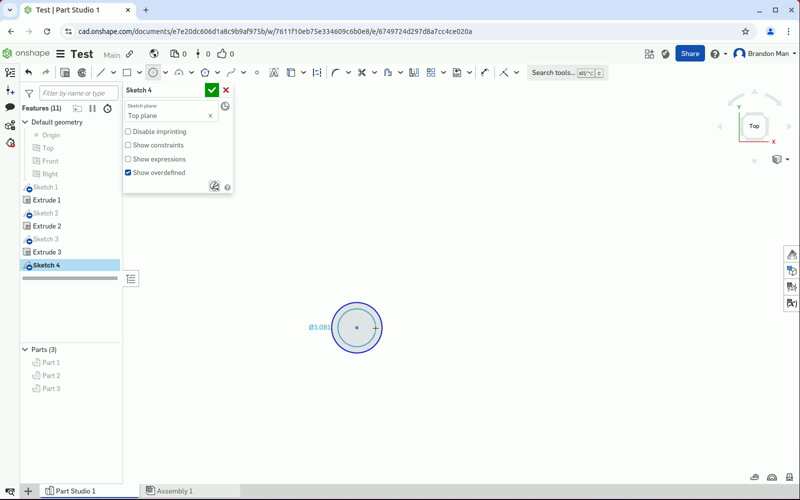
scroll(6)
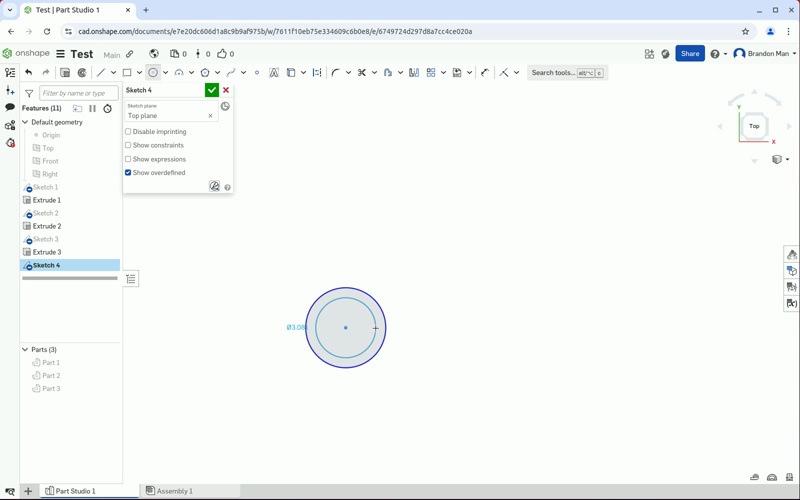
scroll(6)
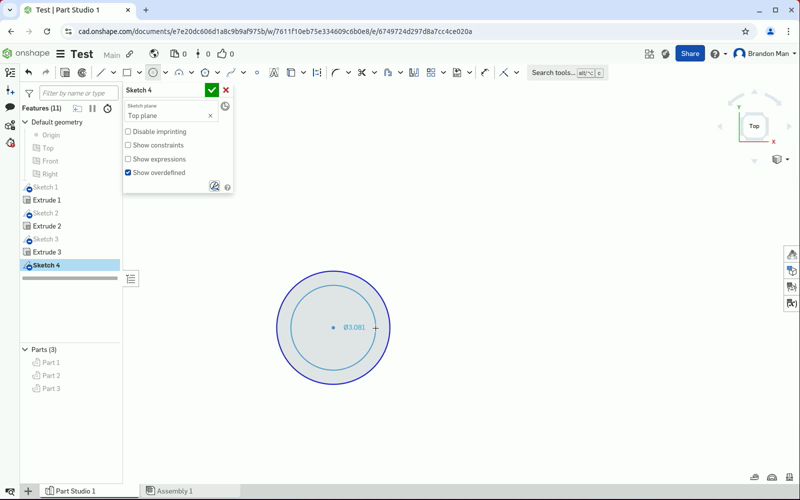
scroll(6)
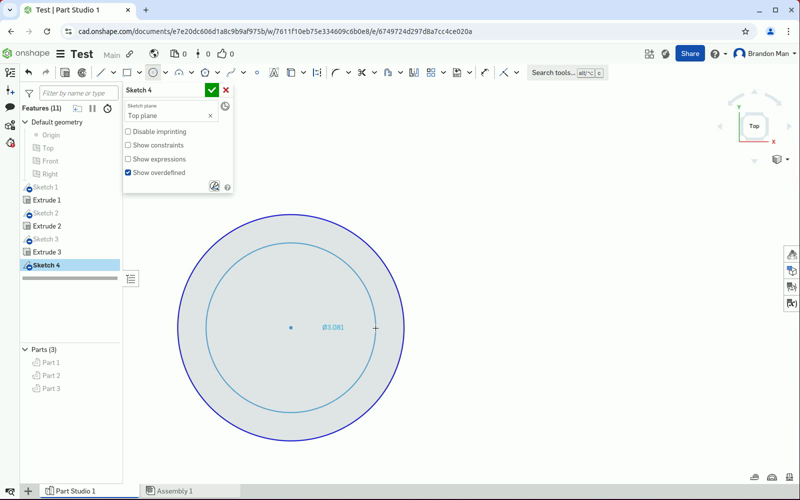
click(375, 327)
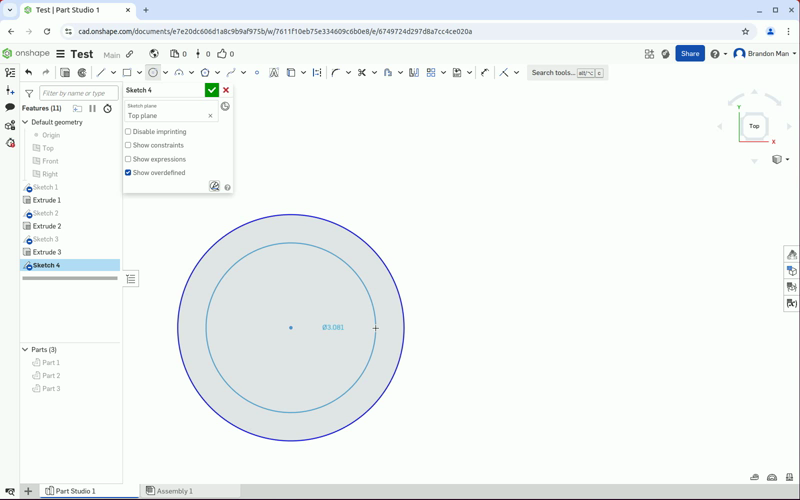
scroll(-6)
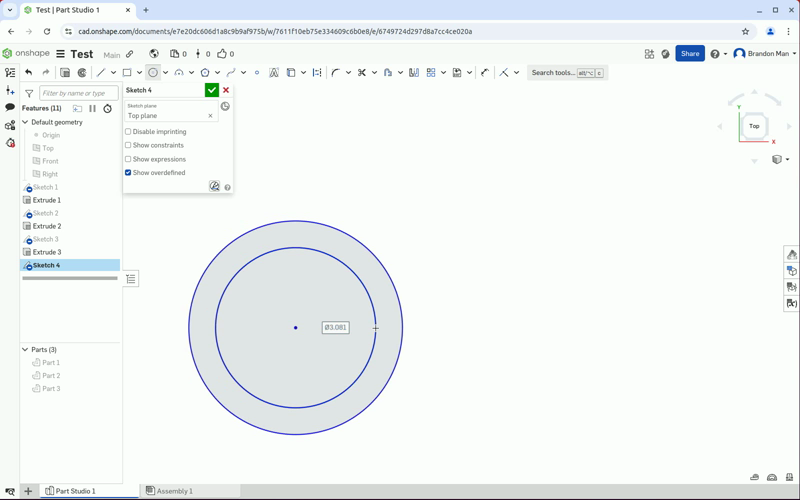
scroll(-6)
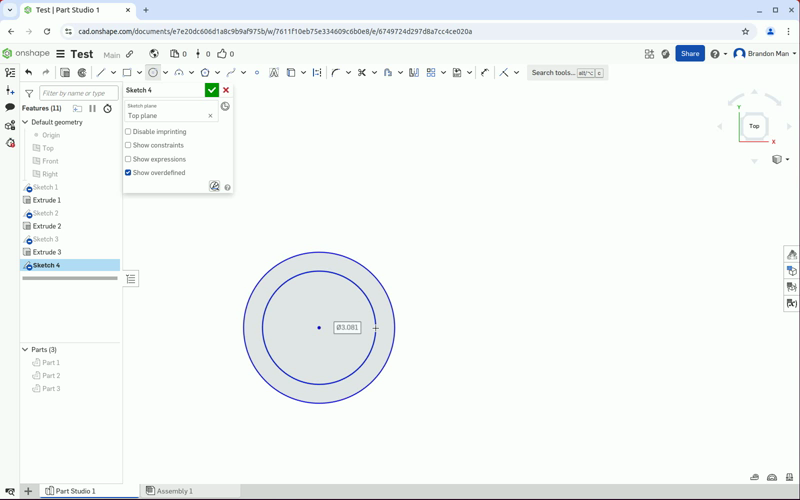
scroll(-6)
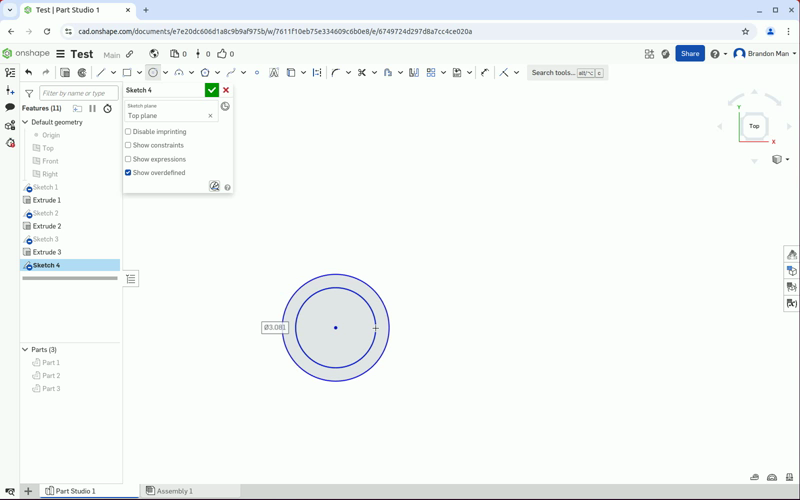
scroll(-6)
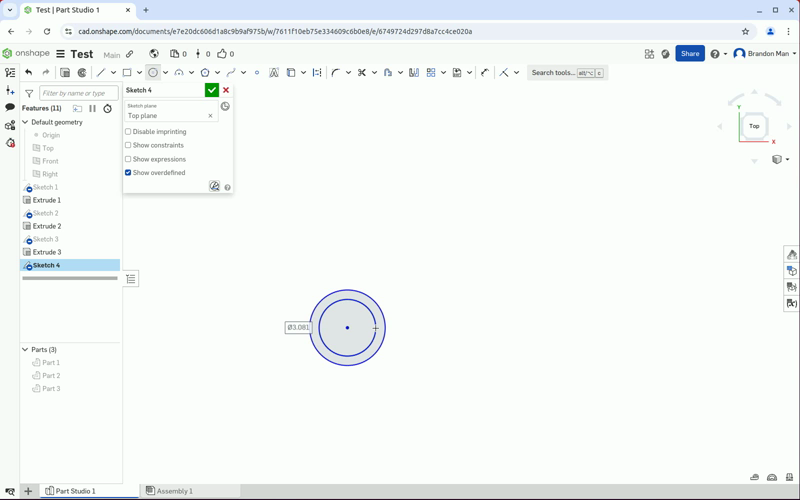
scroll(-6)
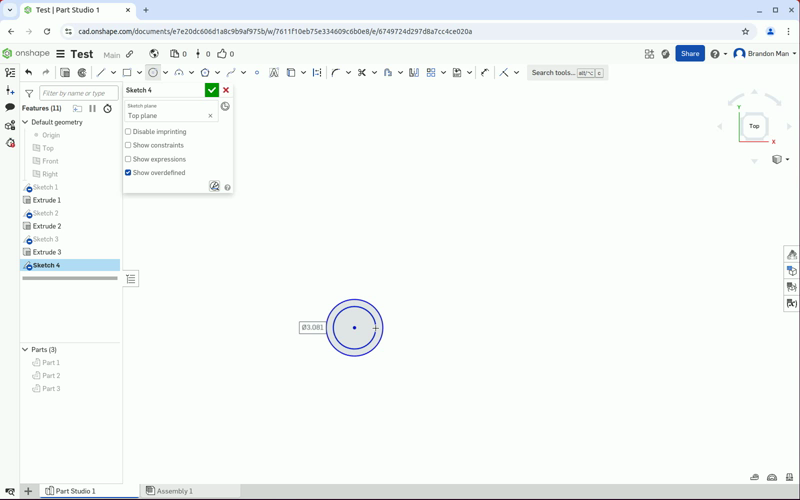
scroll(-6)
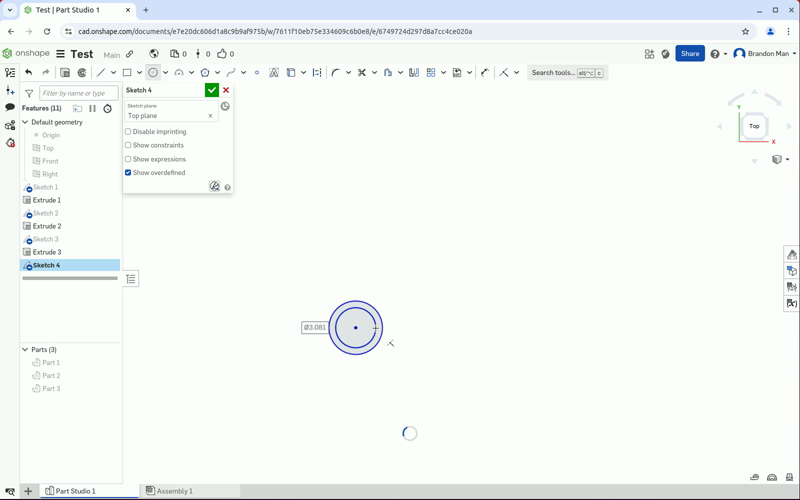
scroll(-6)
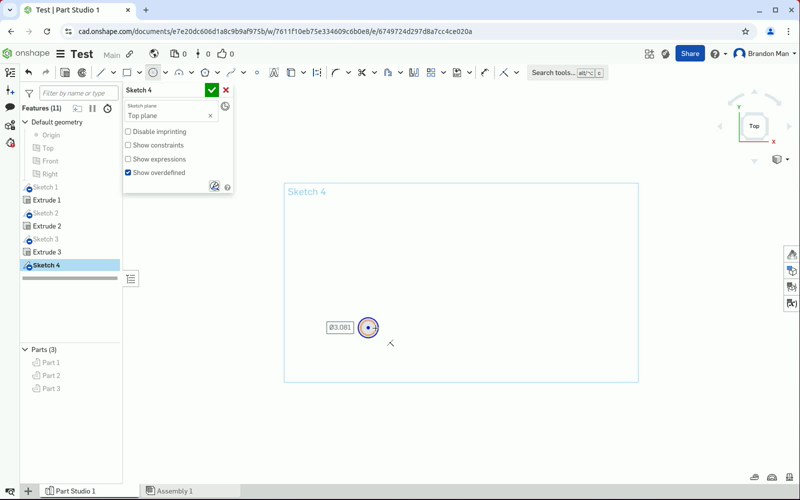
key(esc)
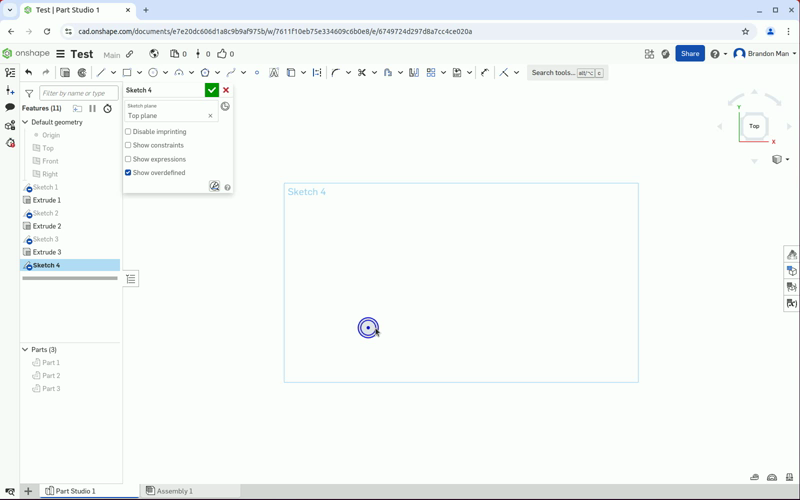
mouse_move(367, 337)
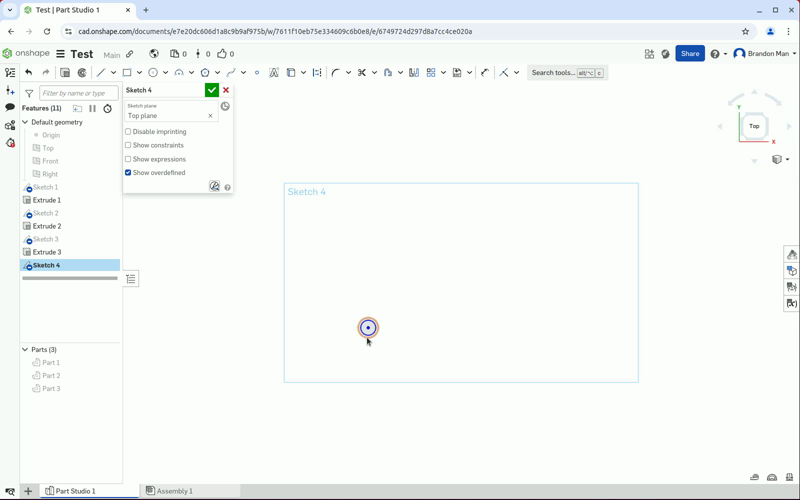
scroll(6)
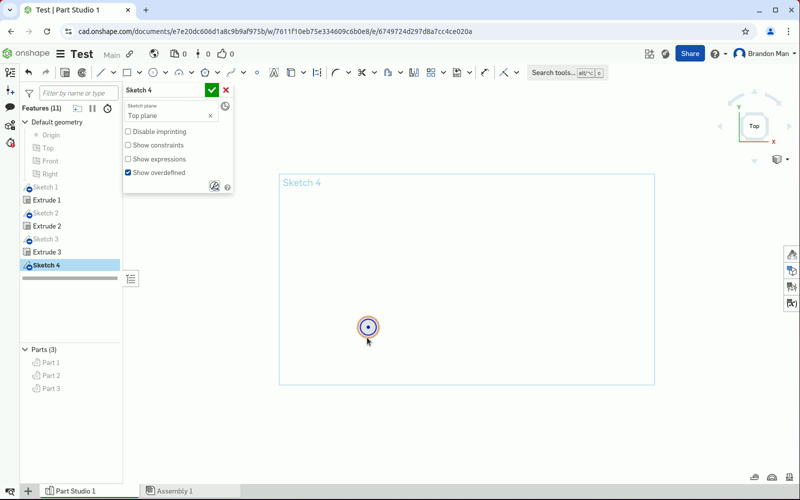
scroll(6)
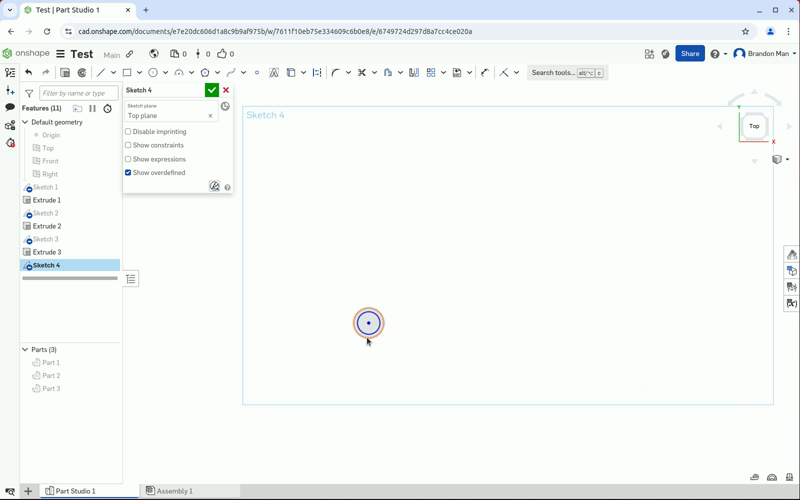
scroll(6)
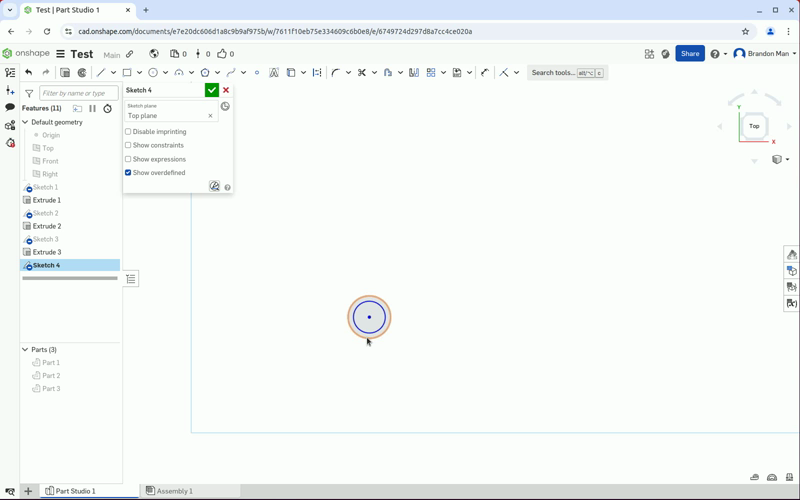
scroll(6)
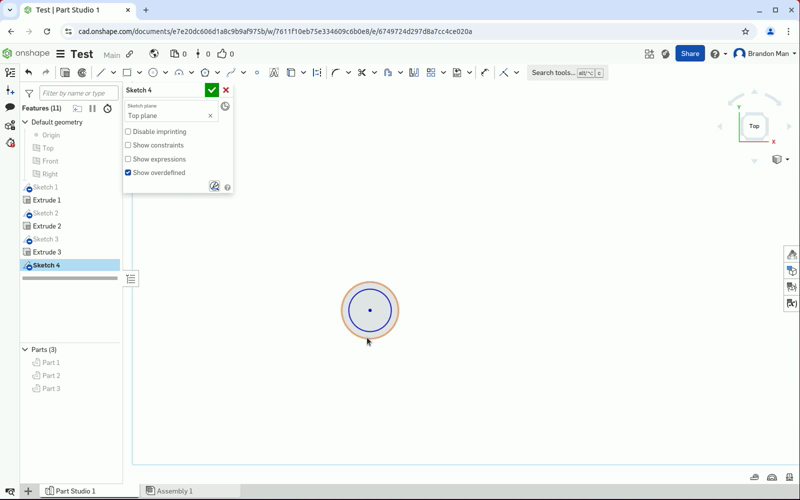
scroll(6)
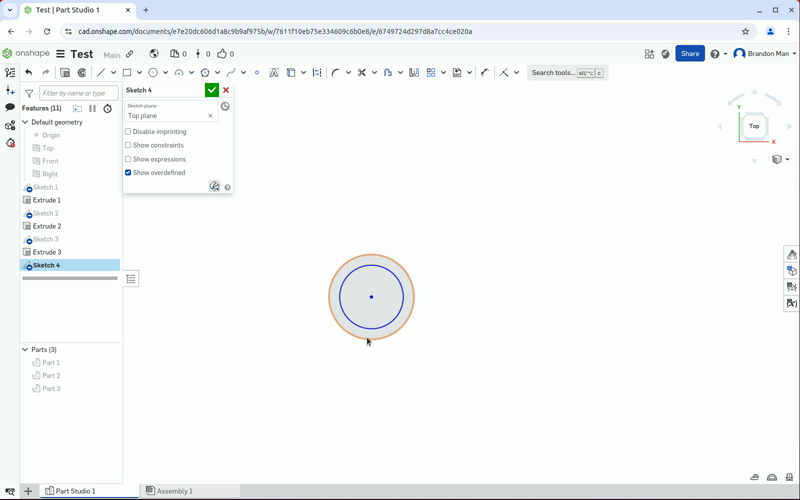
scroll(6)
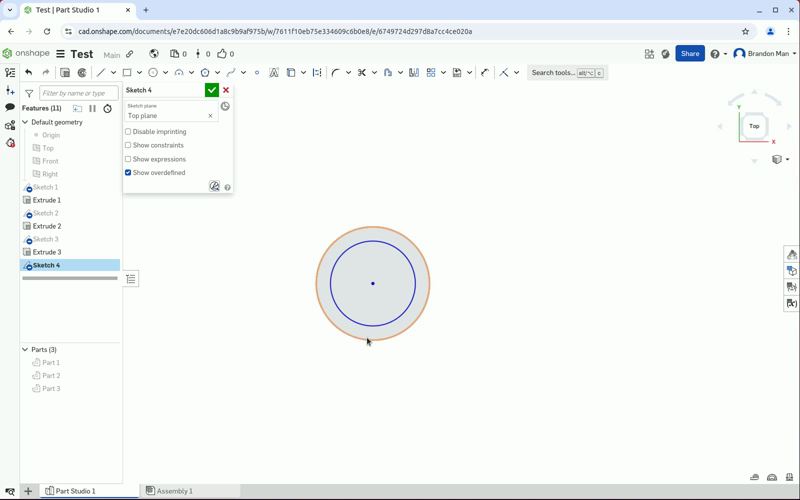
scroll(6)
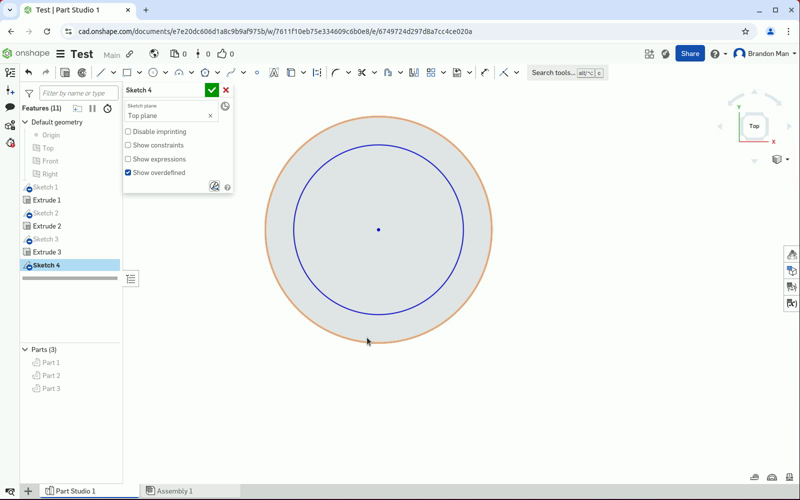
click(367, 337)
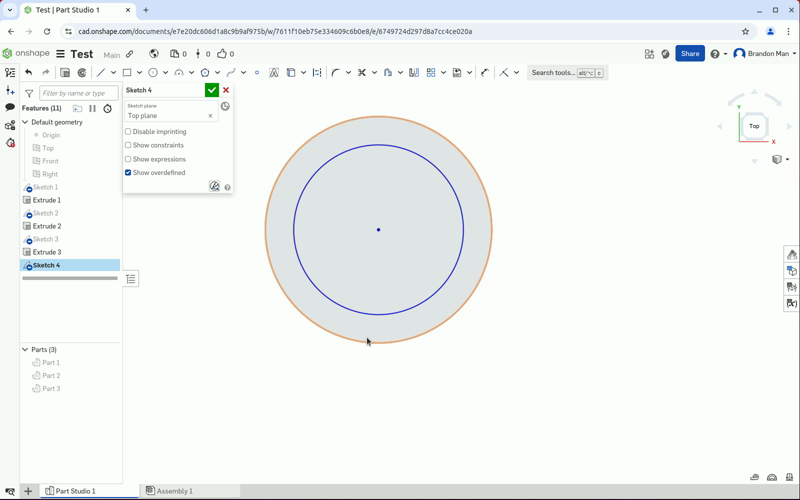
scroll(-6)
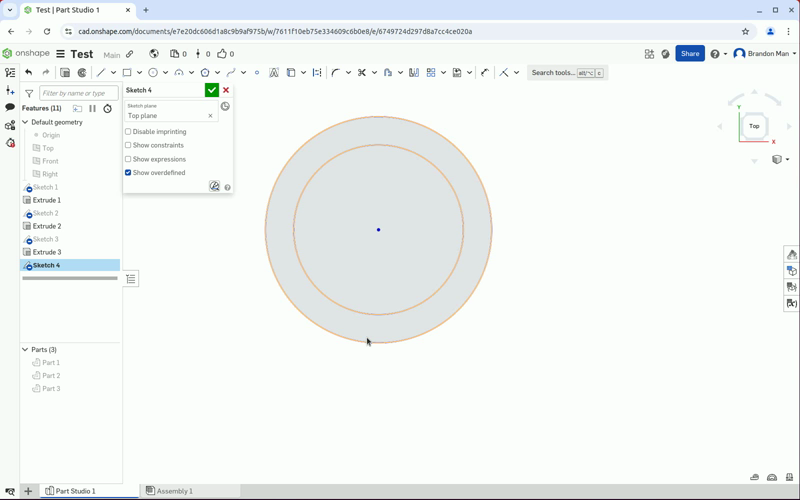
scroll(-6)
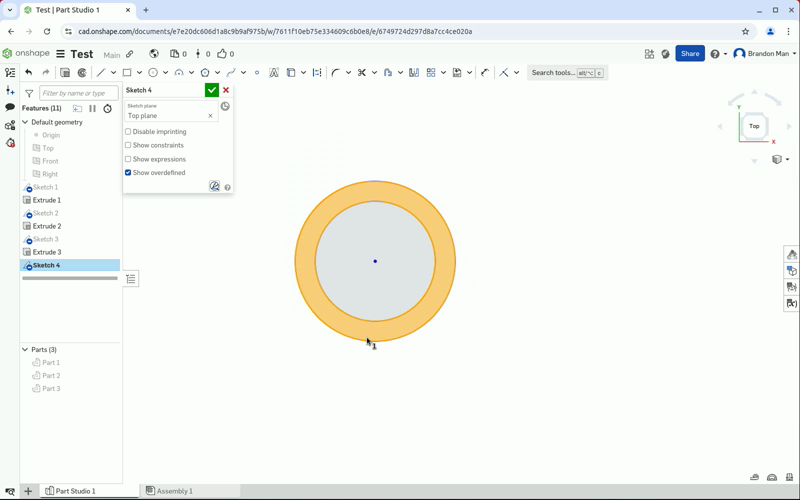
scroll(-6)
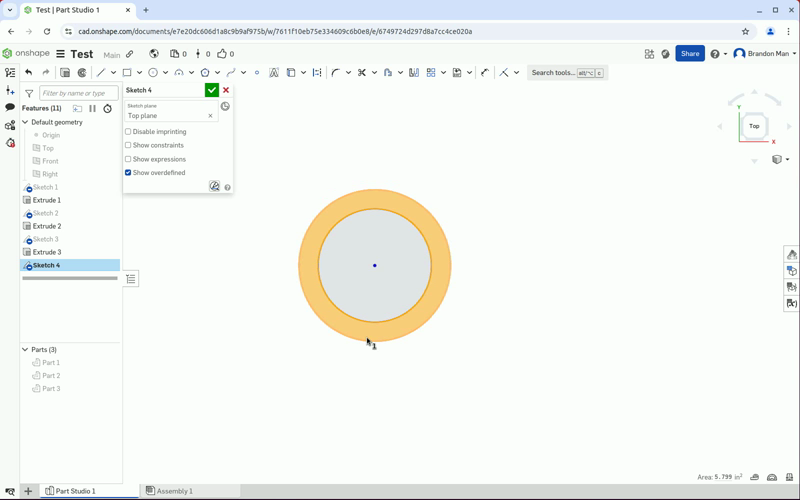
scroll(-6)
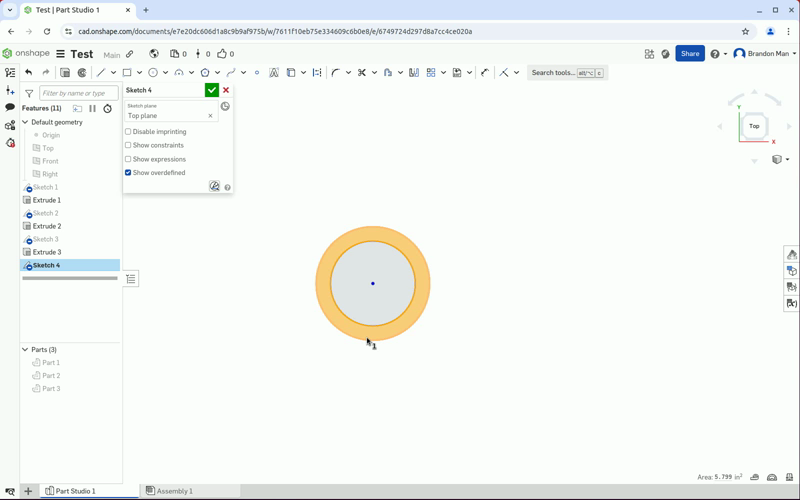
scroll(-6)
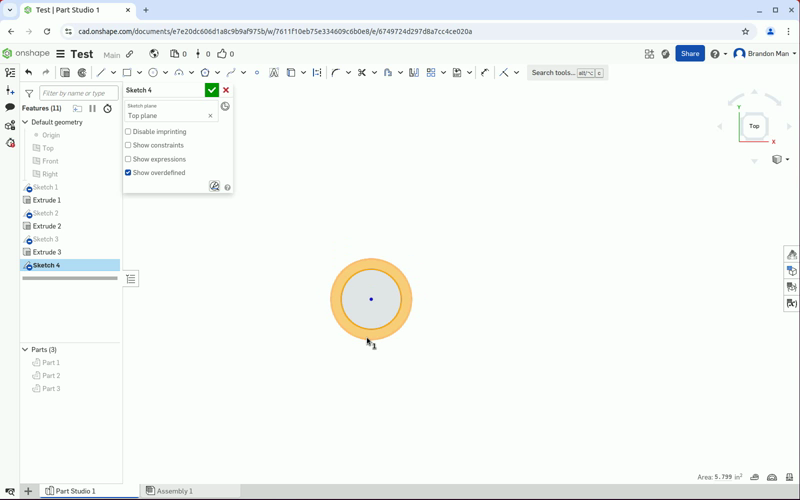
scroll(-6)
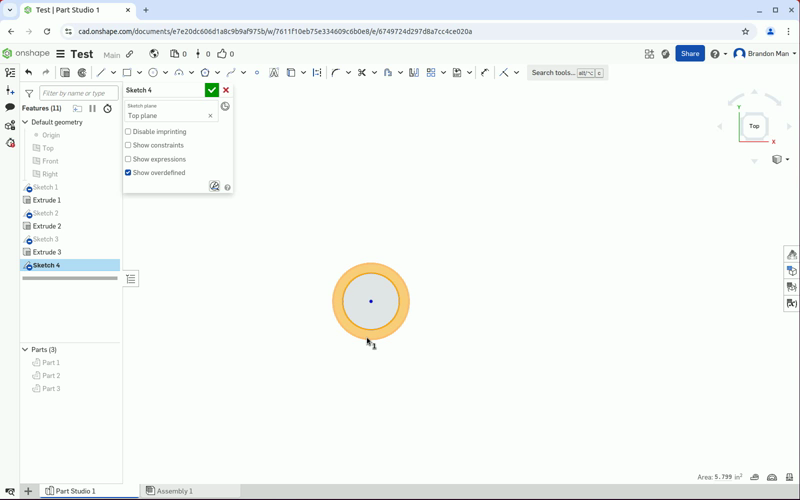
scroll(-6)
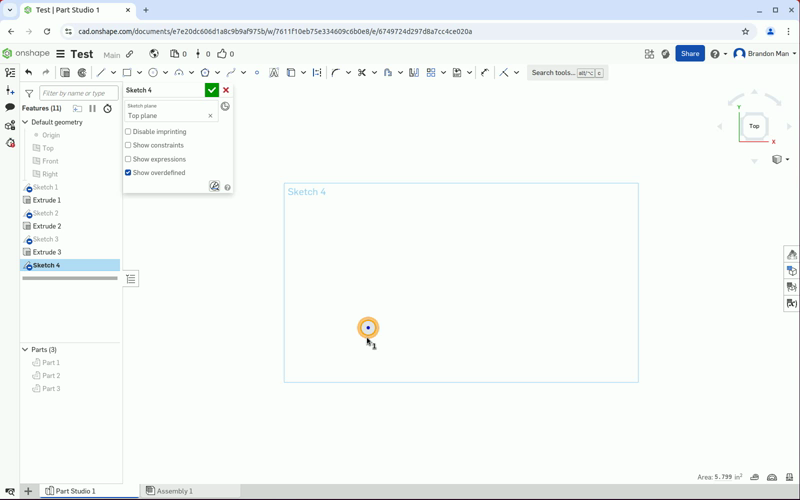
mouse_move(73, 352)
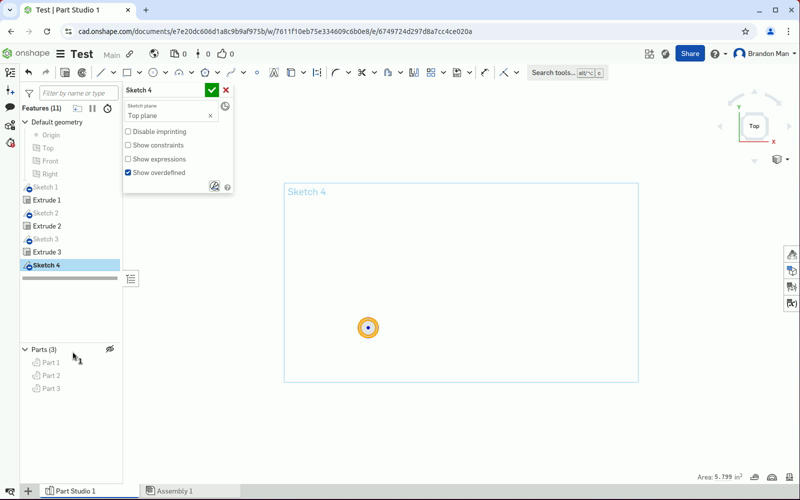
key(shift+y)
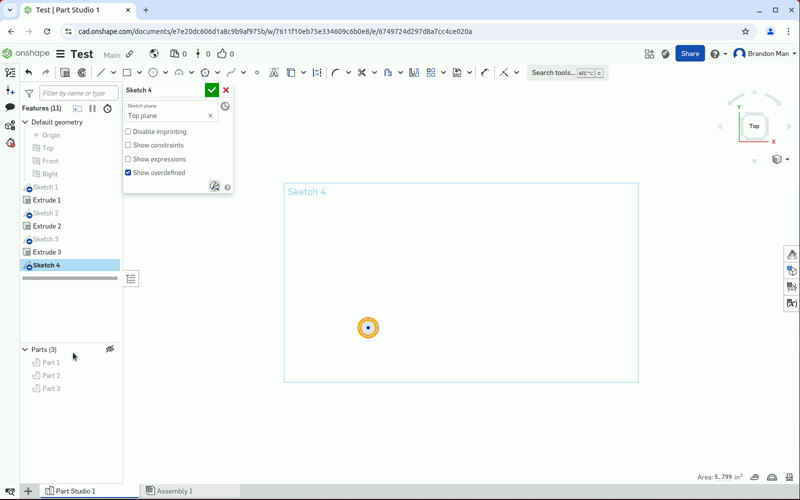
key(shift+e)
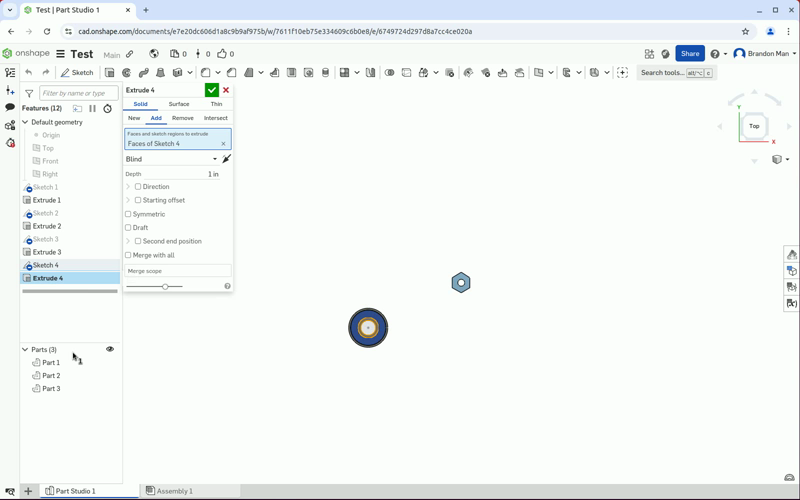
mouse_move(143, 106)
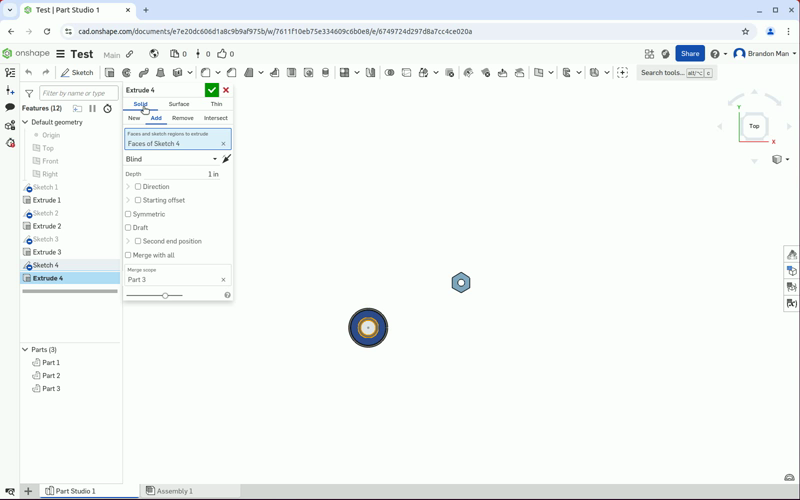
click(143, 106)
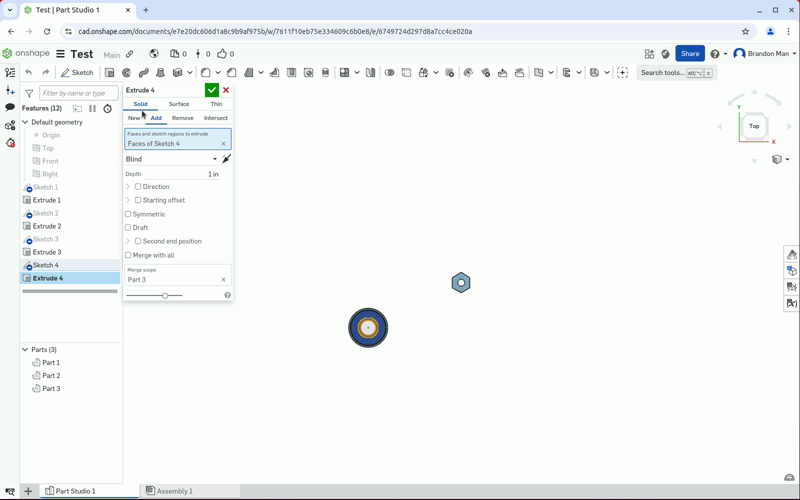
mouse_move(137, 120)
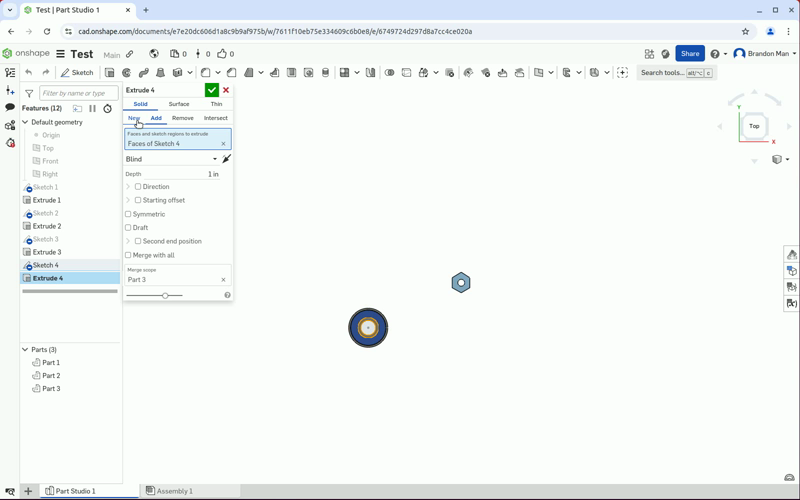
click(137, 120)
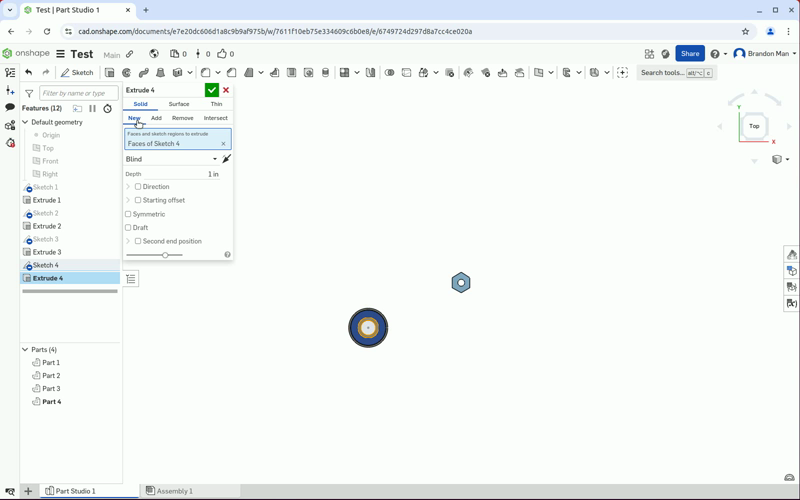
key(tab, 4)
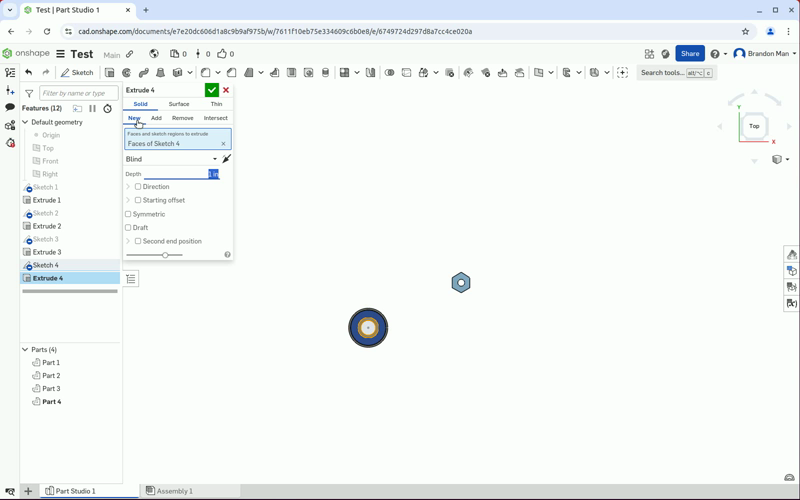
text(2.648)
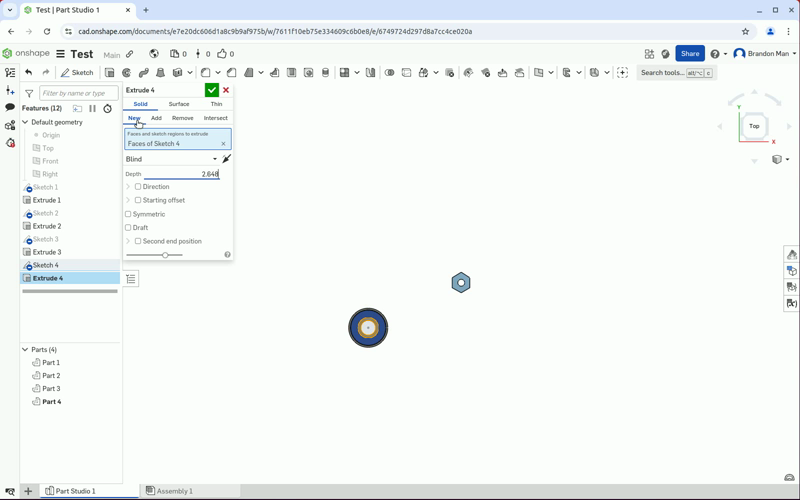
key(tab, 3)
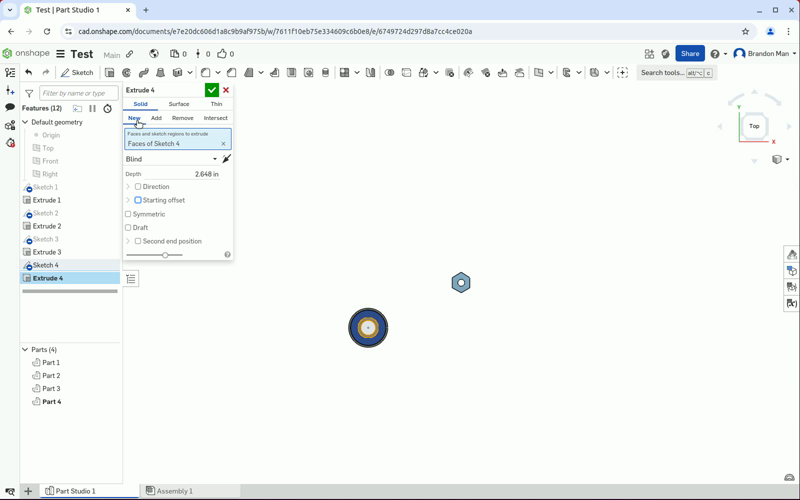
key(tab, 2)
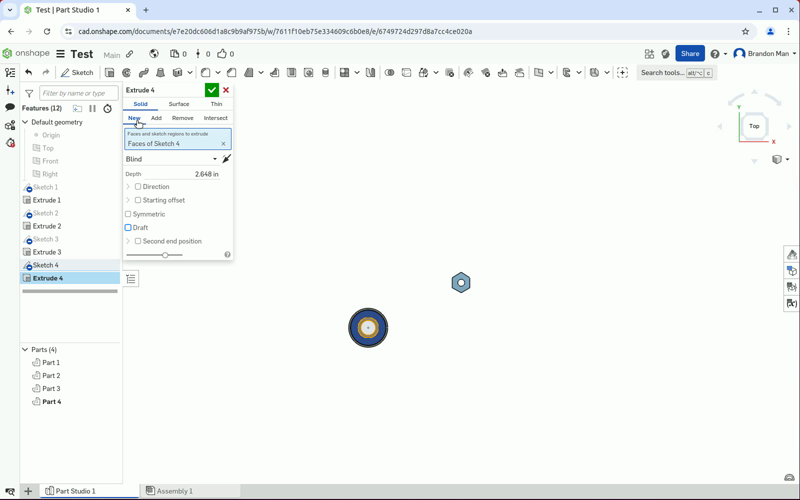
key(space)
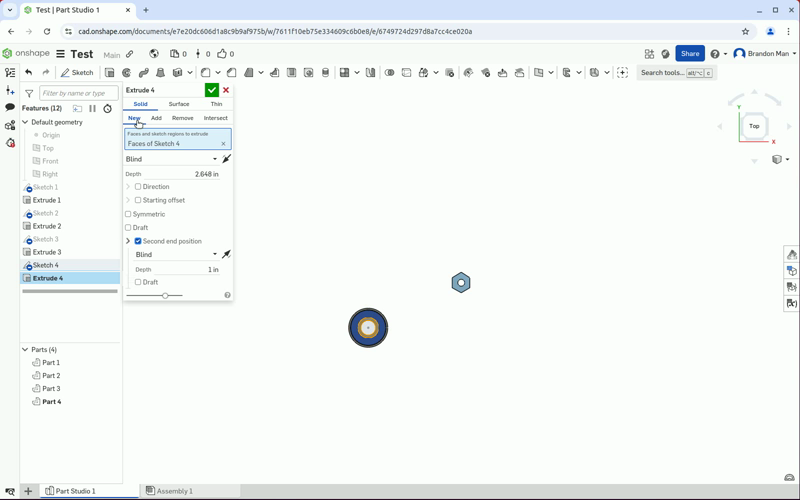
key(tab, 3)
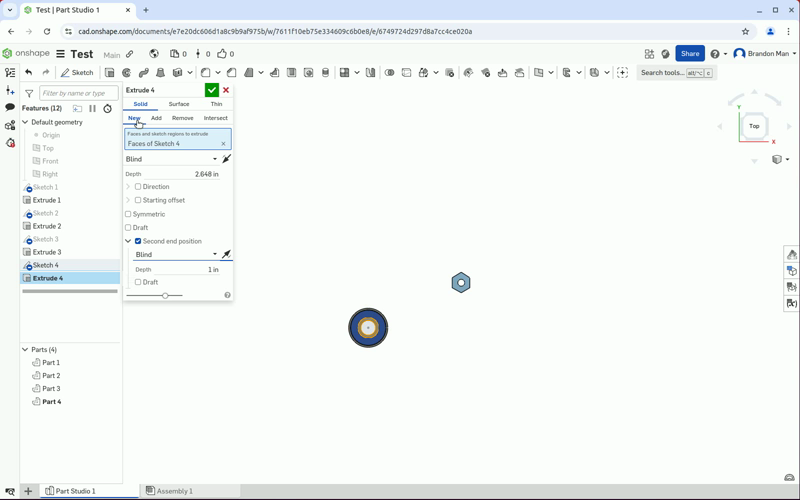
text(-0.241)
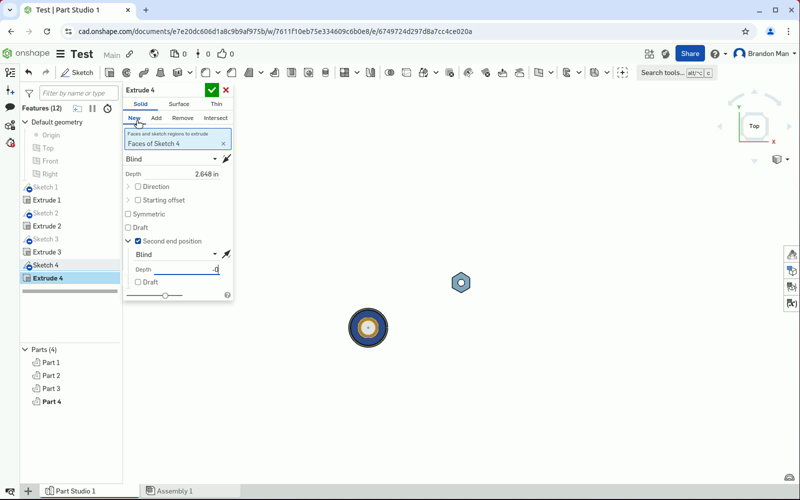
key(enter)
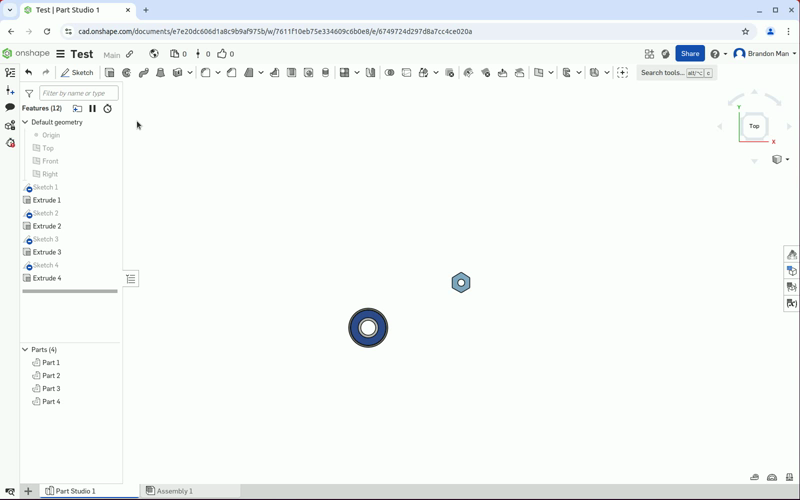
key(shift+h)
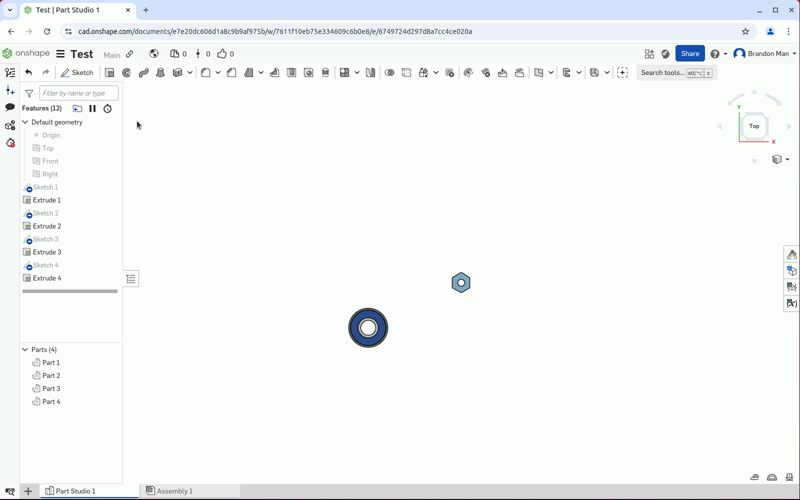
key(shift+h)
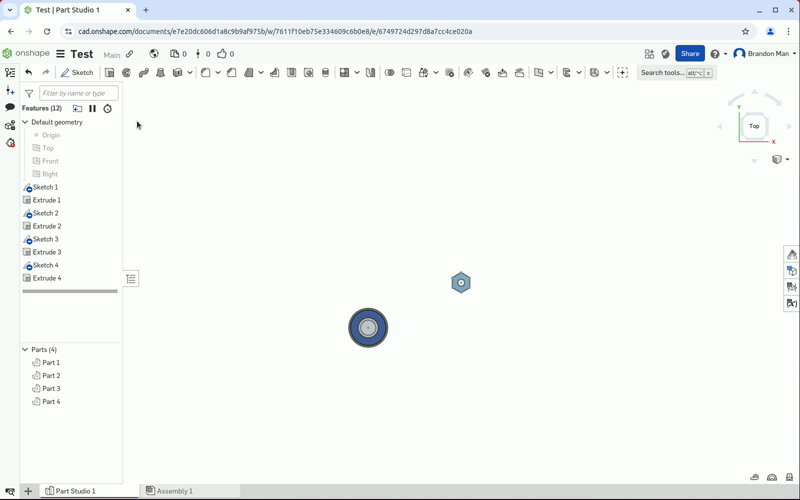
key(shift+7)
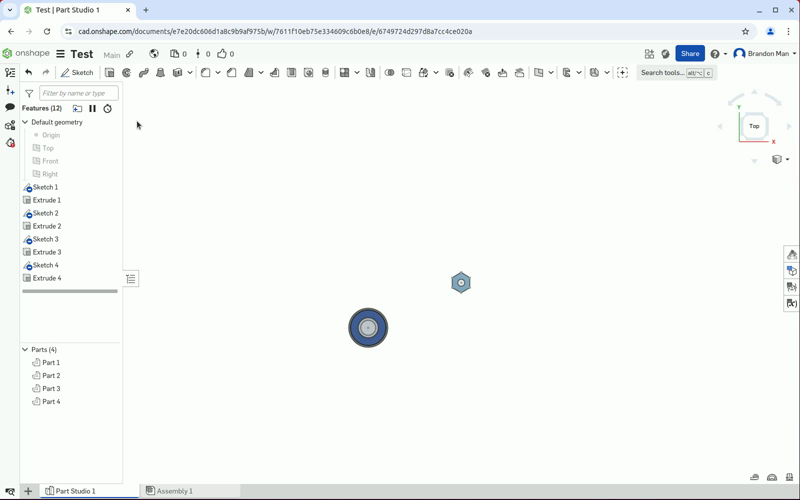
key(up, 3)
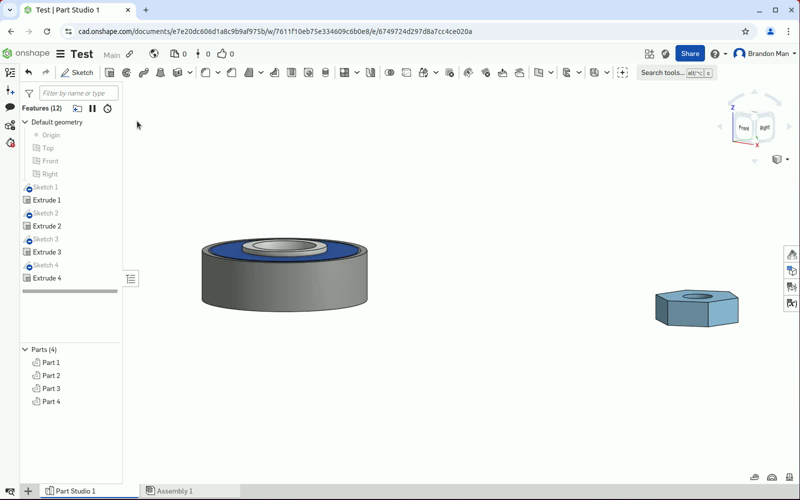
key(left, 3)
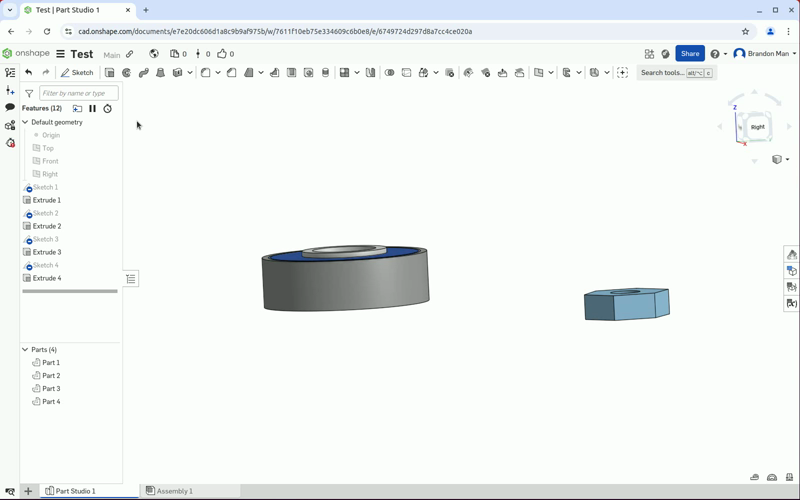
key(right, 3)
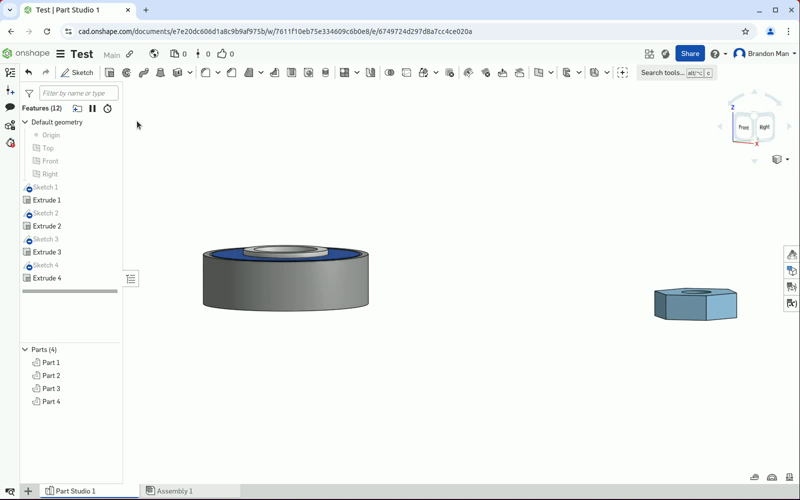
key(down, 3)
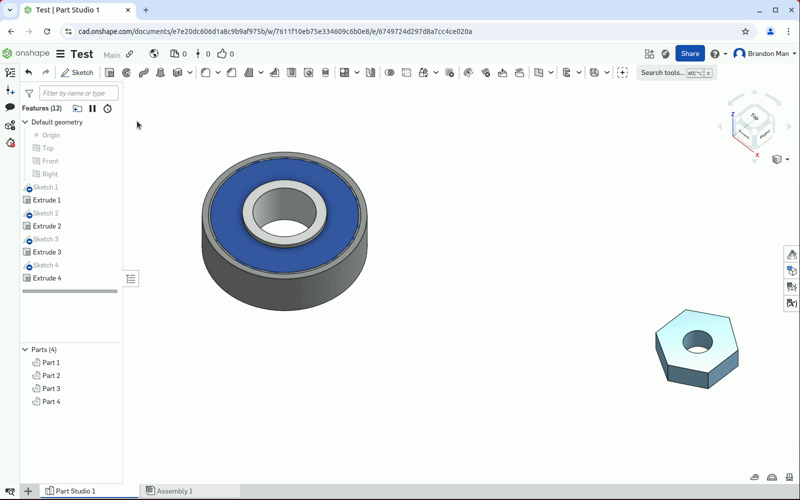
mouse_move(73, 189)
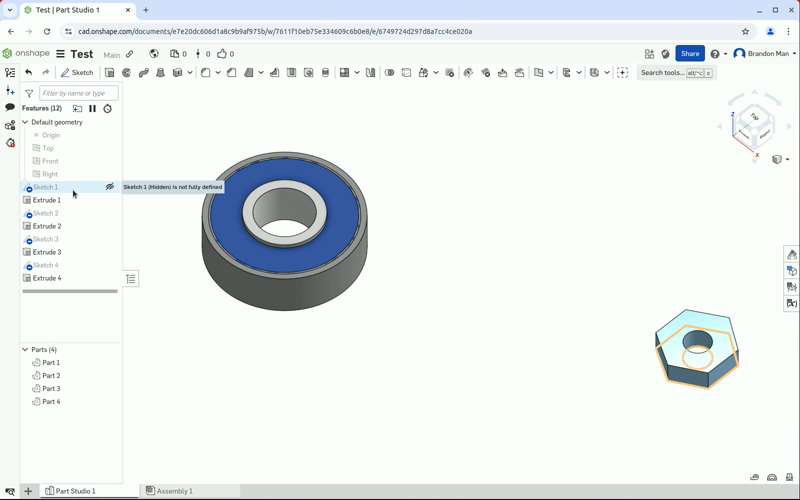
click(73, 189)